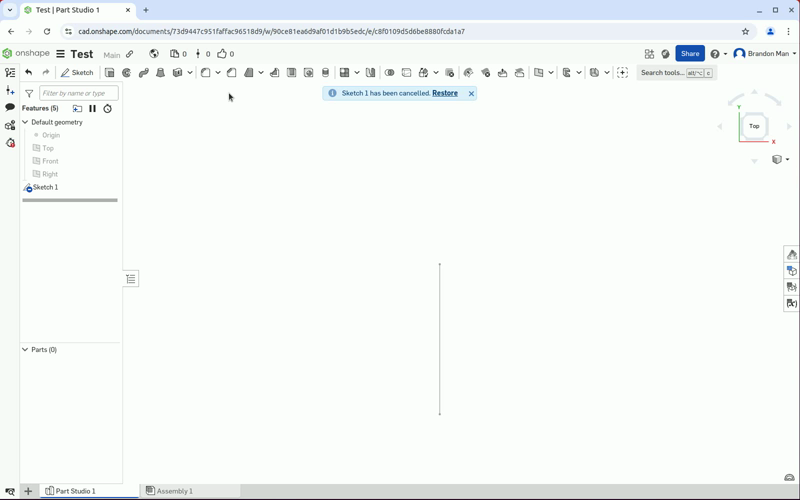
key(shift+h)
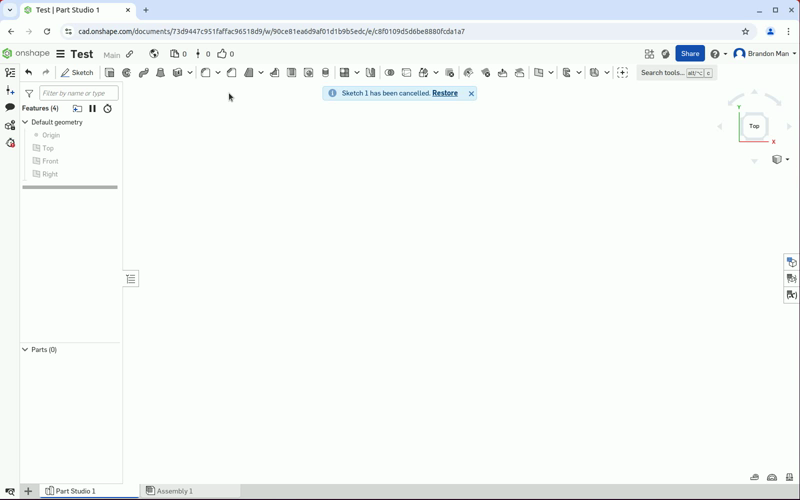
mouse_move(73, 352)
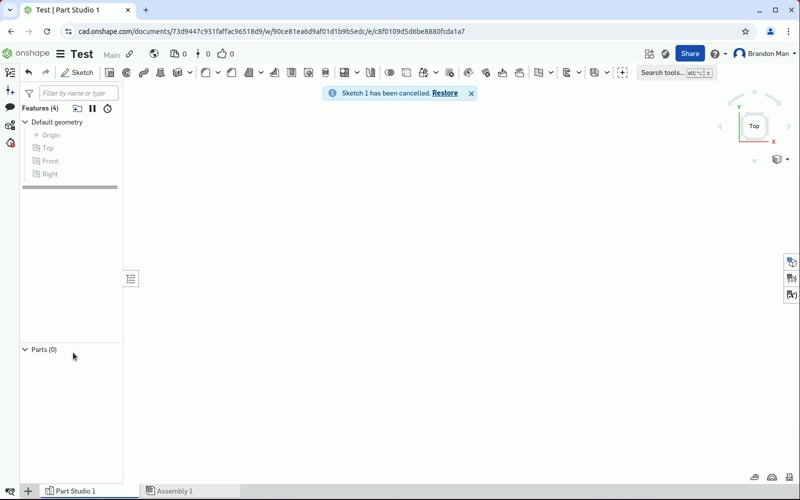
key(y)
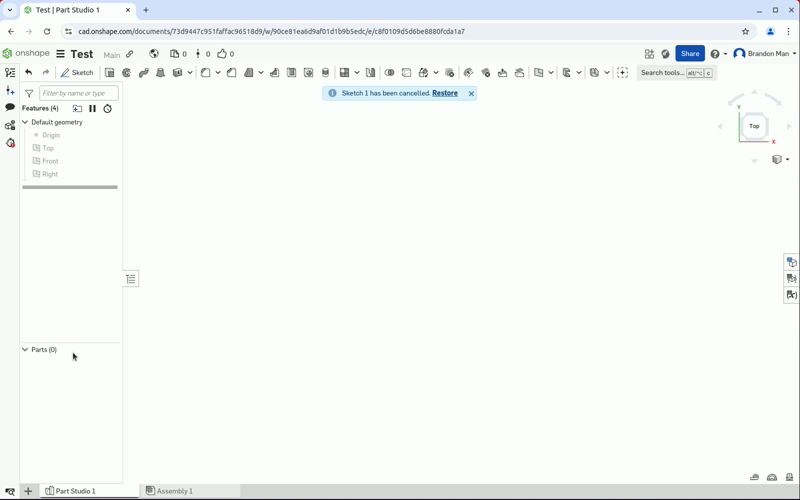
key(shift+p)
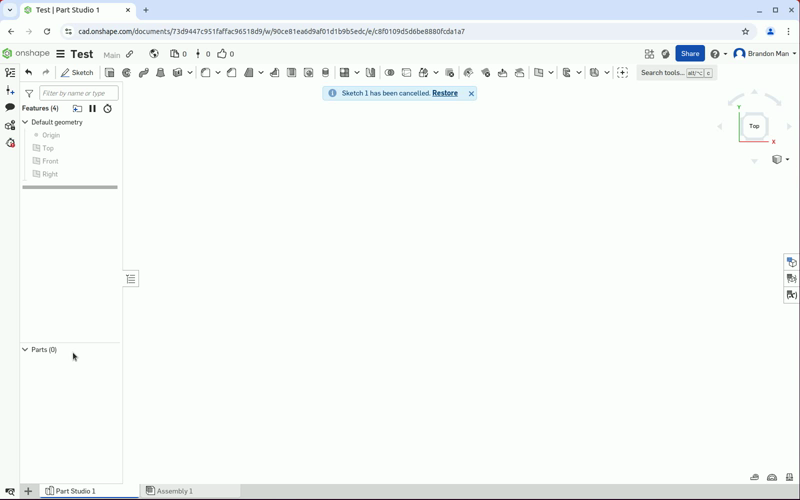
key(space)
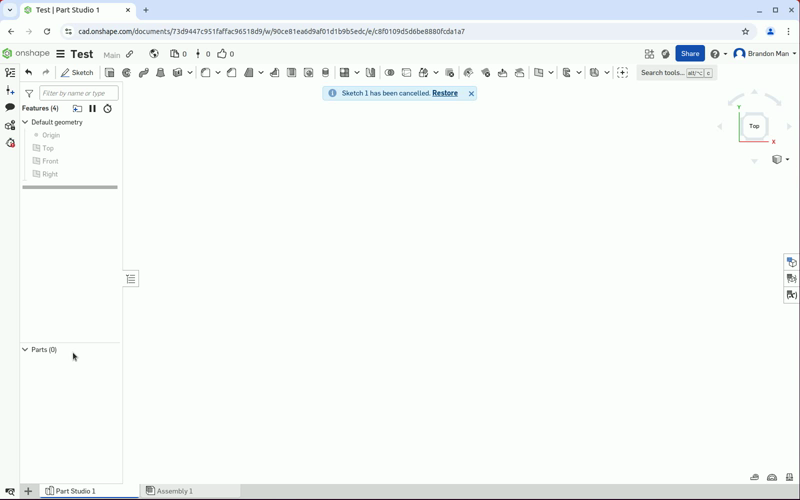
key_down(shift)
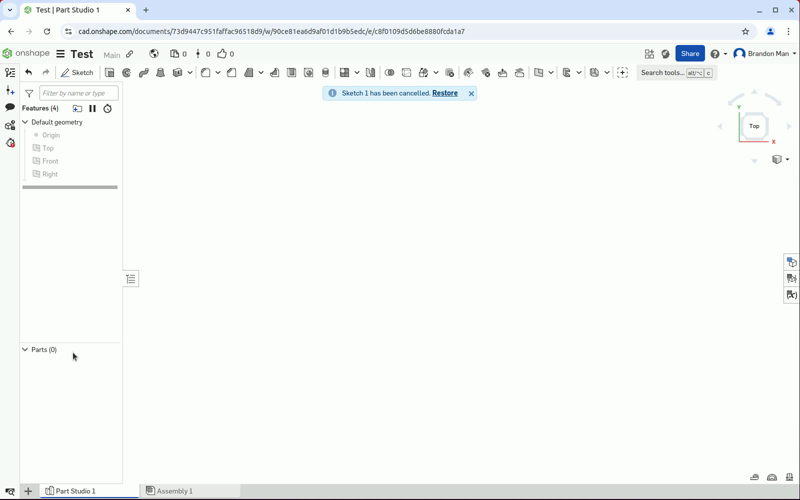
key(up)
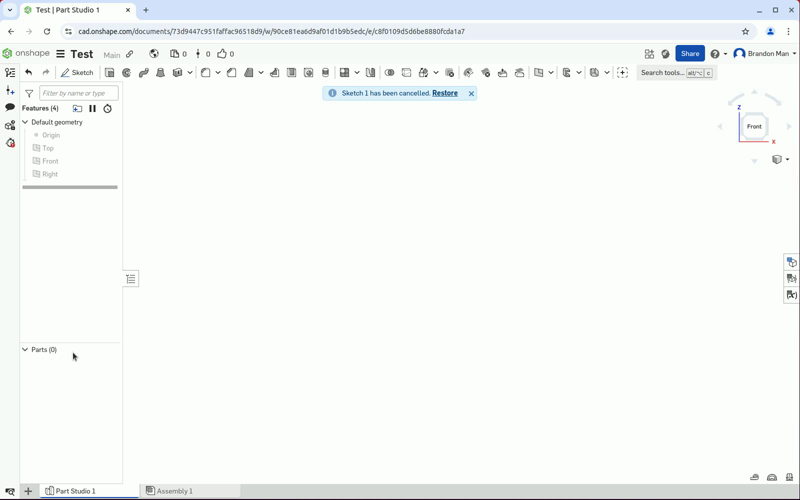
key_up(shift)
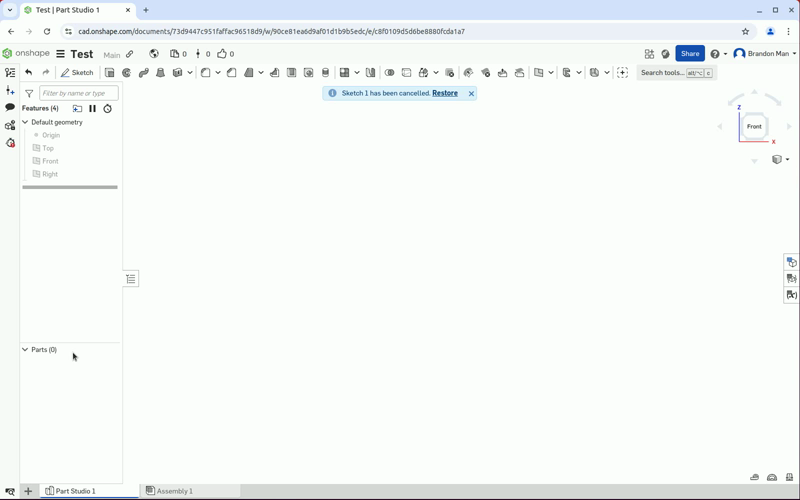
mouse_move(73, 352)
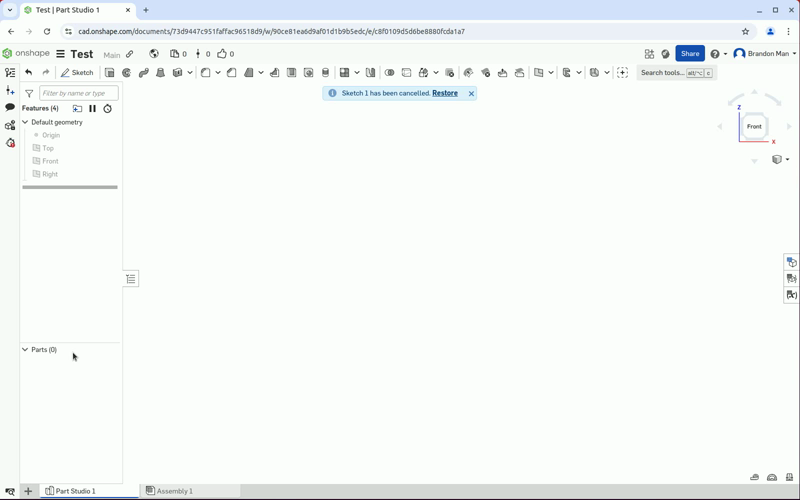
key(shift+y)
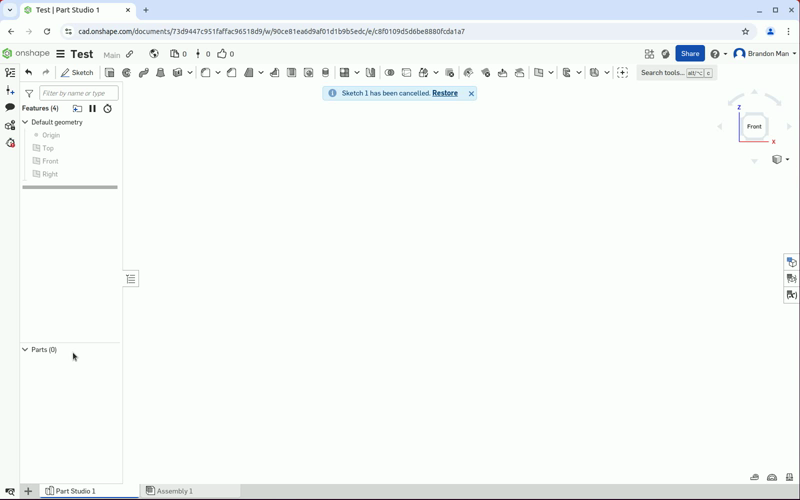
key(shift+s)
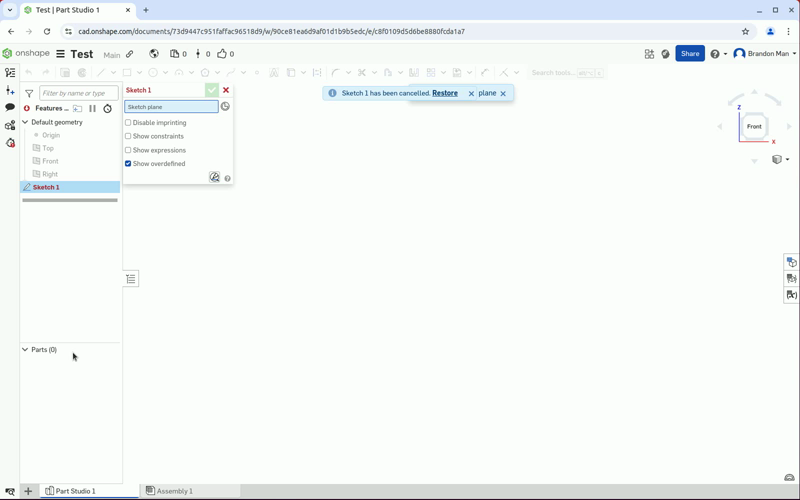
mouse_move(73, 163)
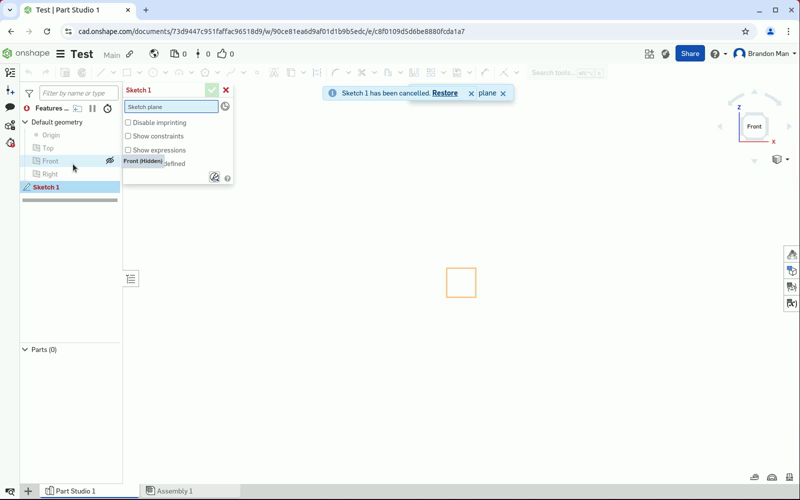
click(73, 163)
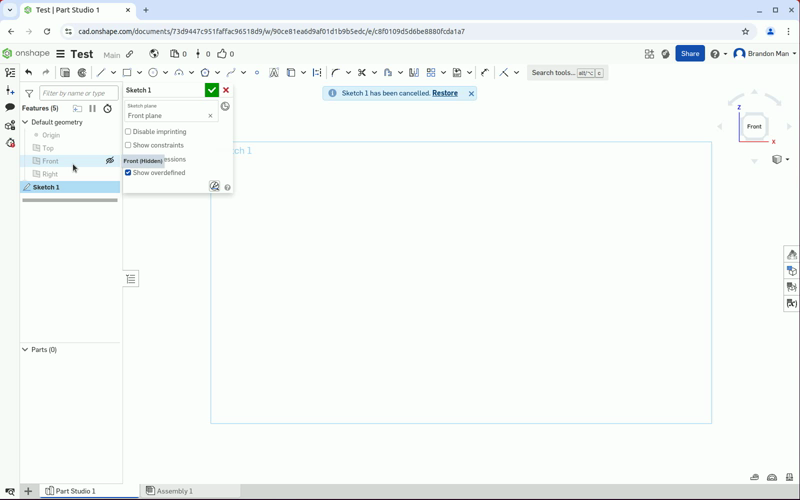
mouse_move(73, 352)
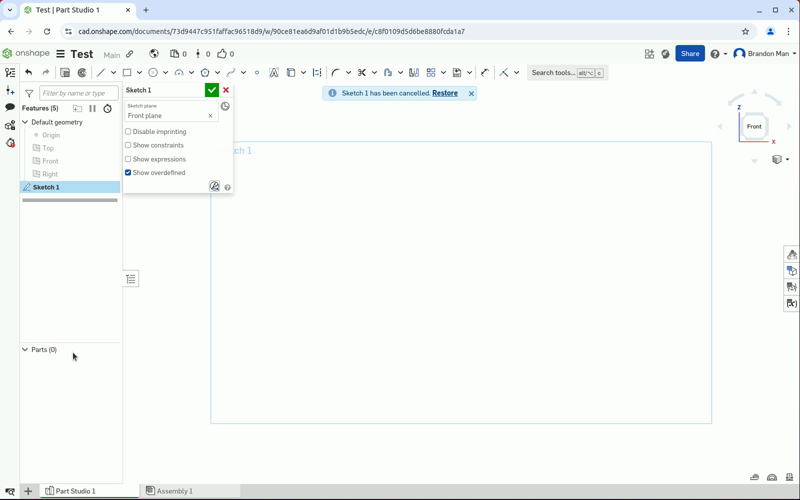
key(y)
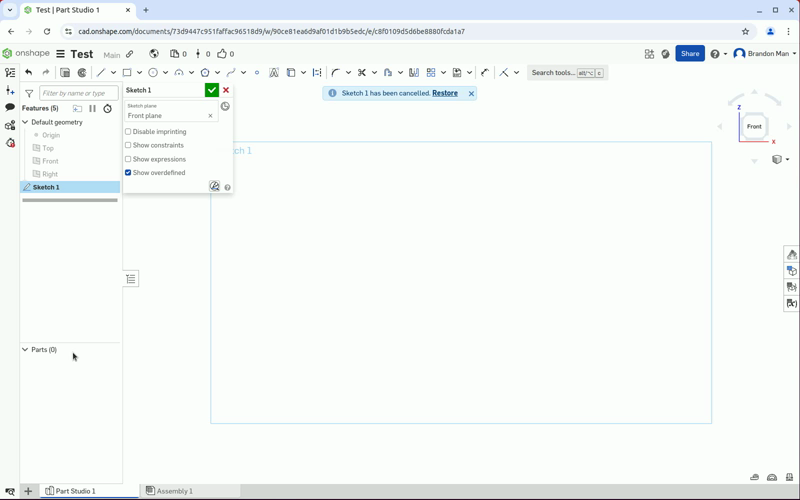
key(c)
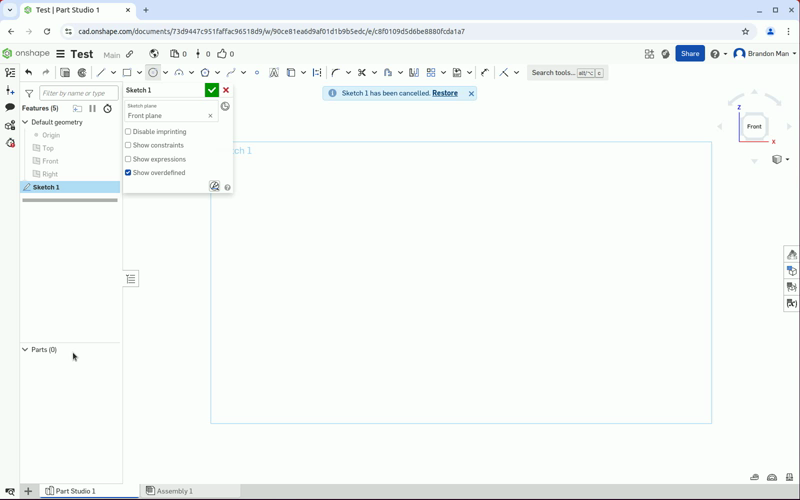
key_down(shift)
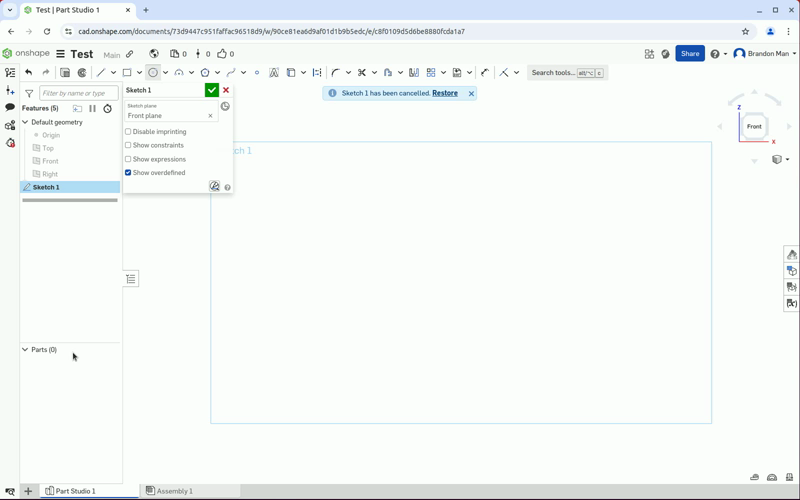
mouse_move(461, 282)
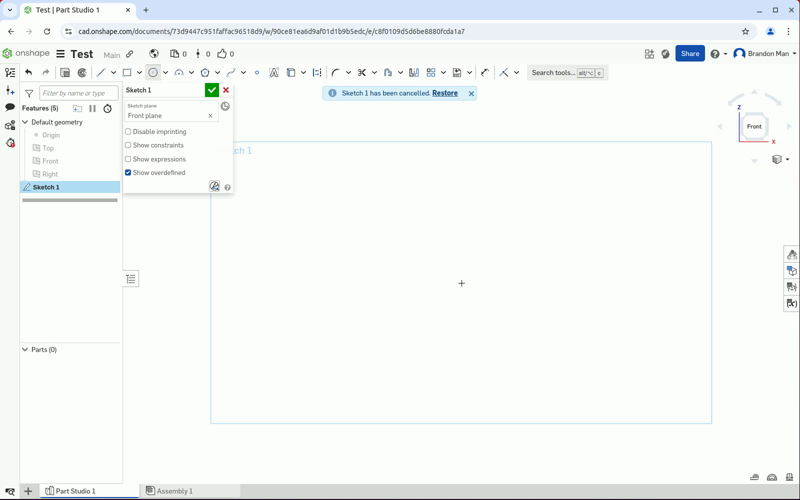
click(461, 282)
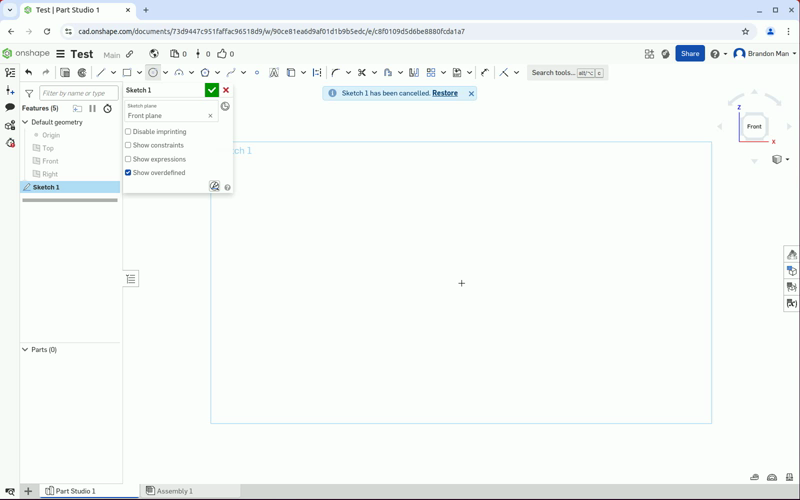
key_up(shift)
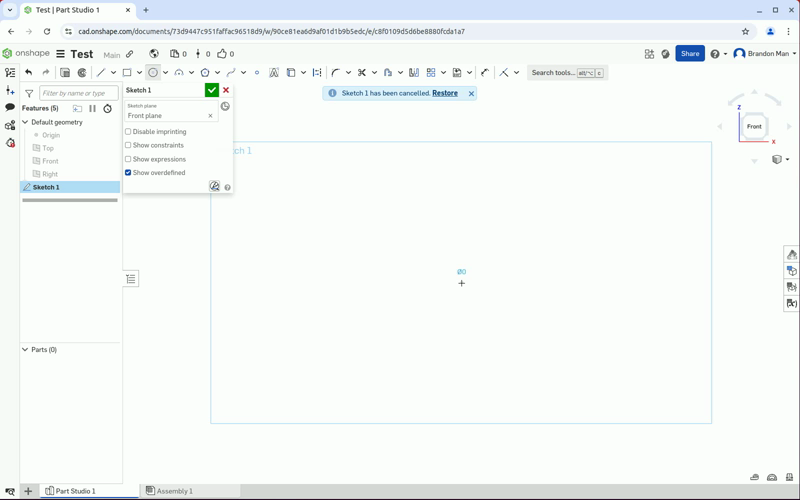
mouse_move(487, 282)
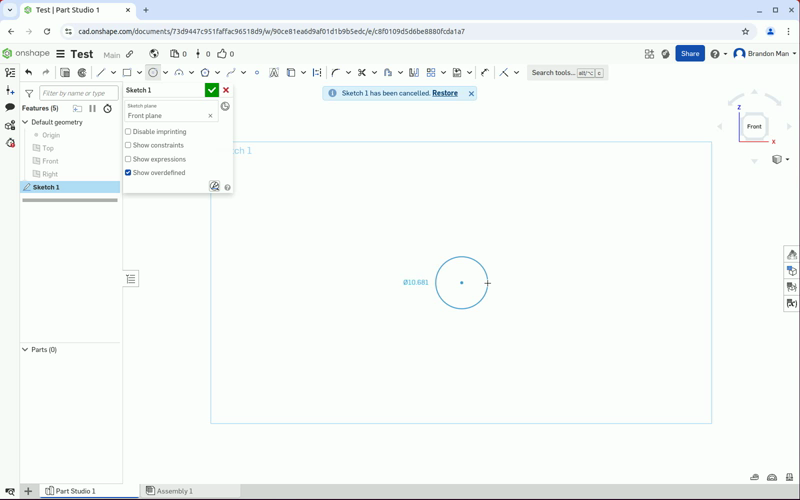
click(487, 282)
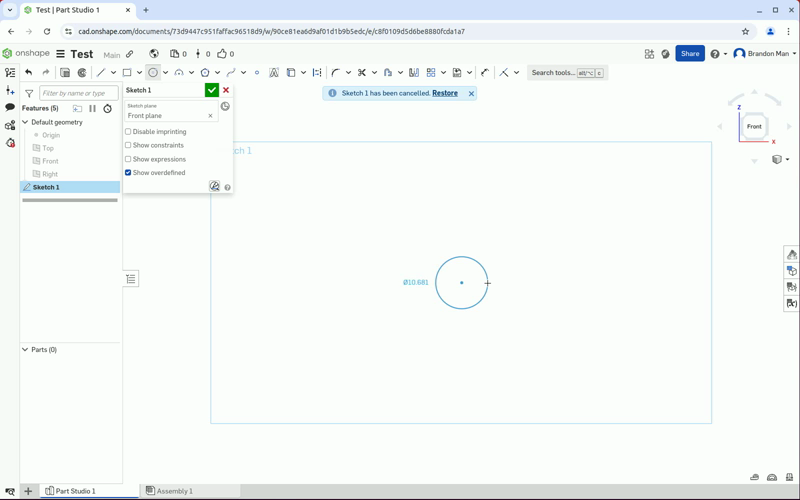
key(esc)
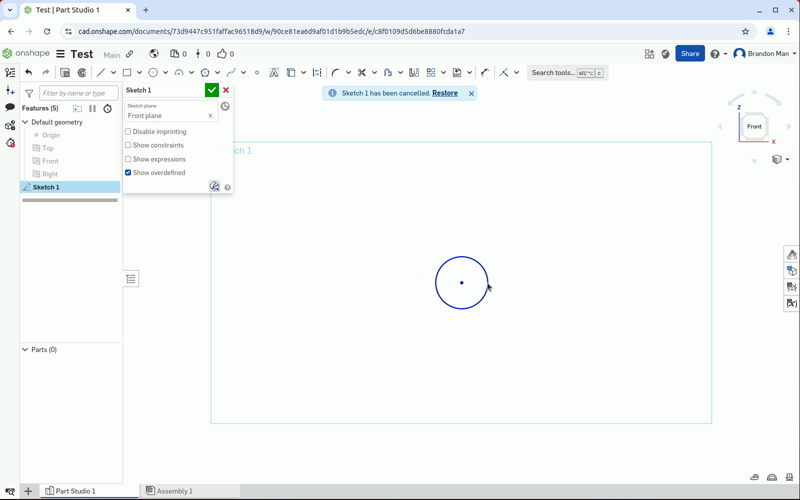
mouse_move(463, 261)
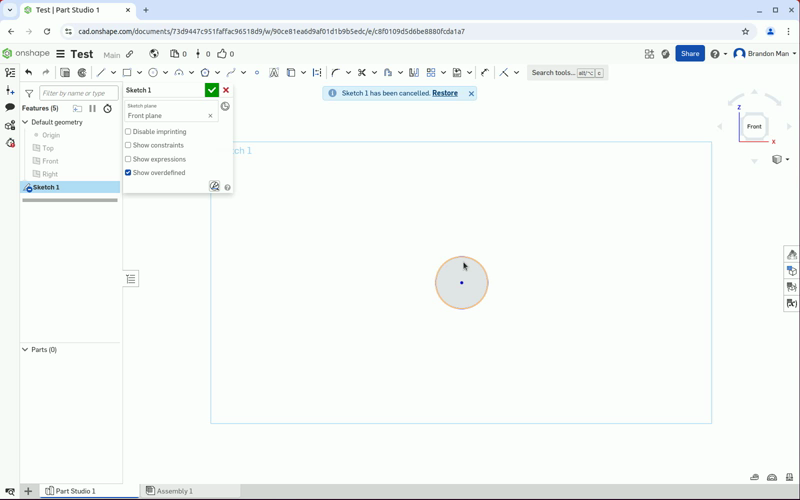
click(463, 261)
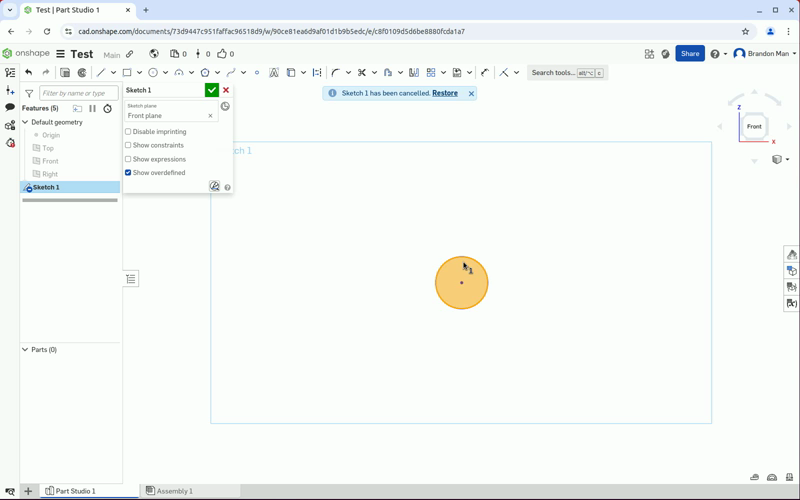
mouse_move(73, 352)
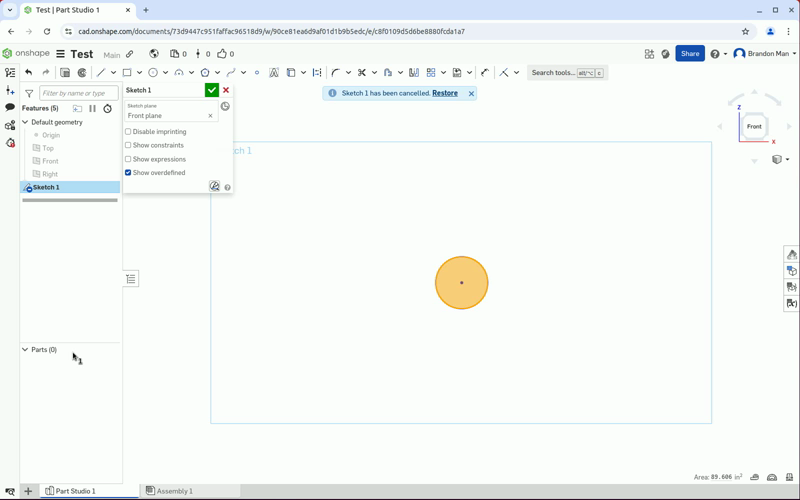
key(shift+y)
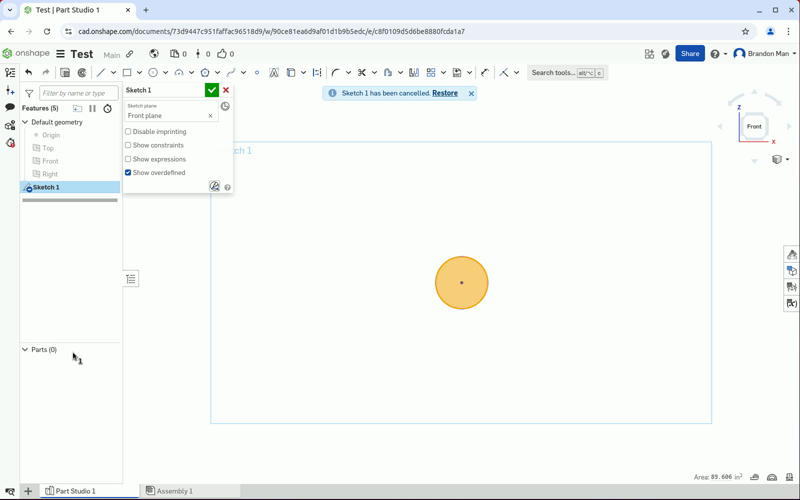
key(shift+e)
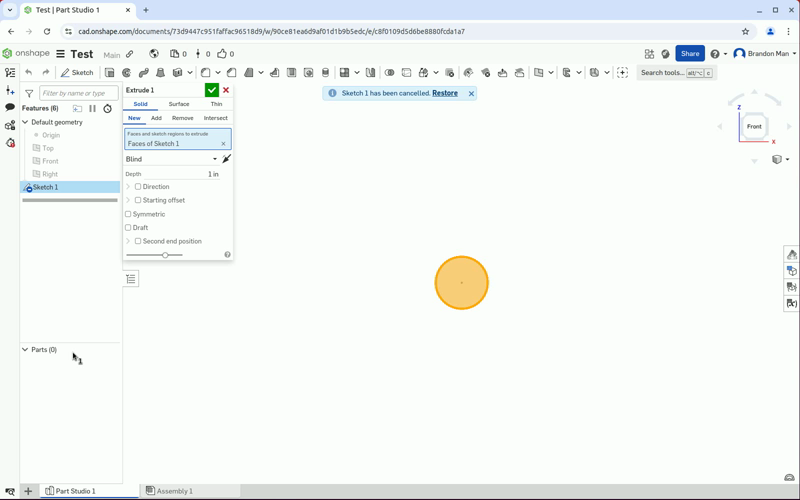
mouse_move(143, 106)
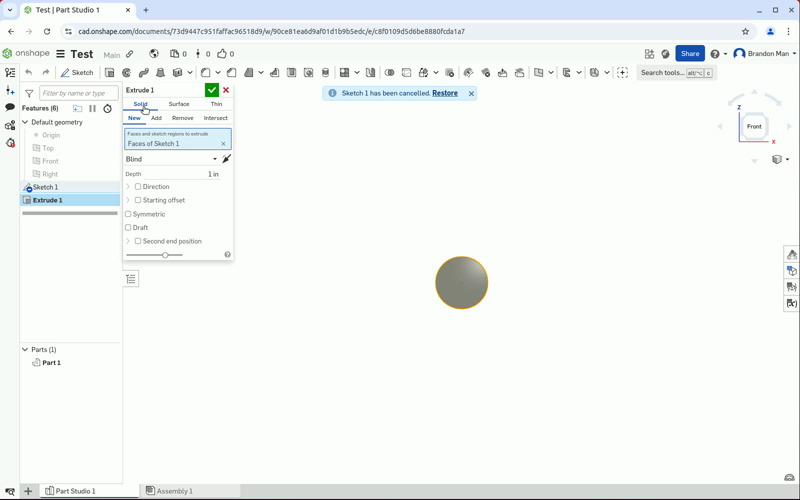
click(143, 106)
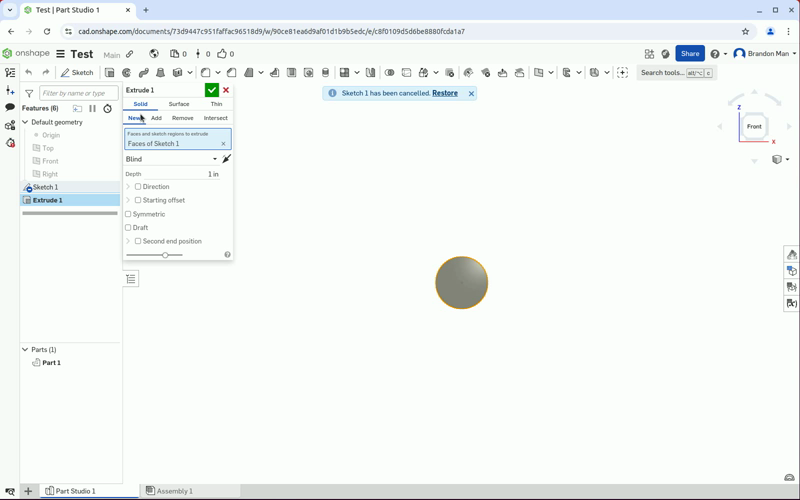
mouse_move(137, 120)
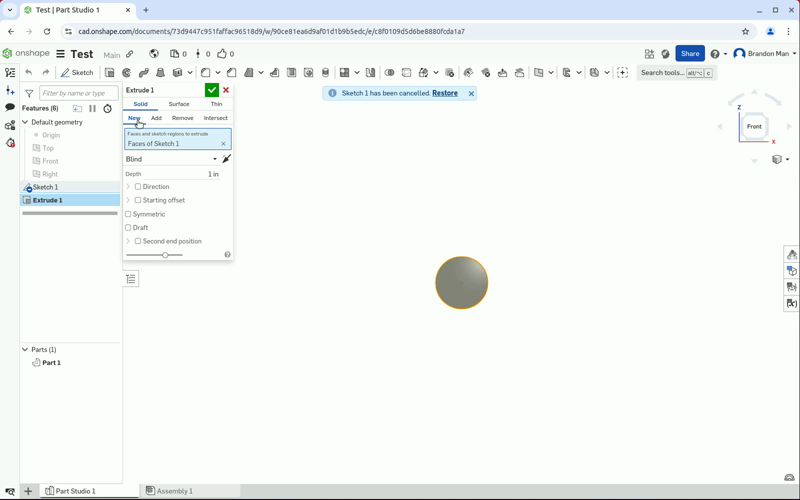
click(137, 120)
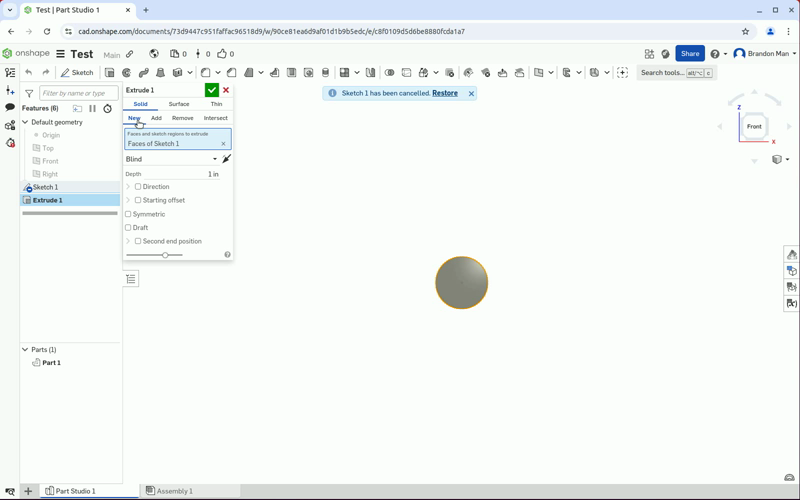
key(tab, 4)
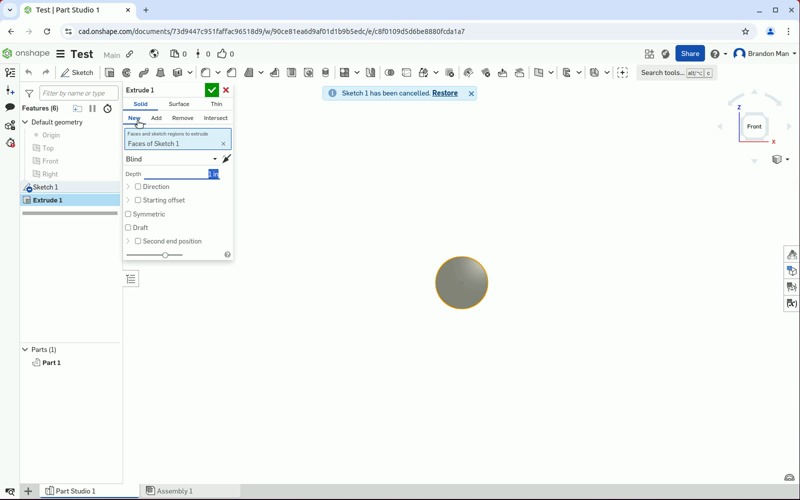
text(20.46)
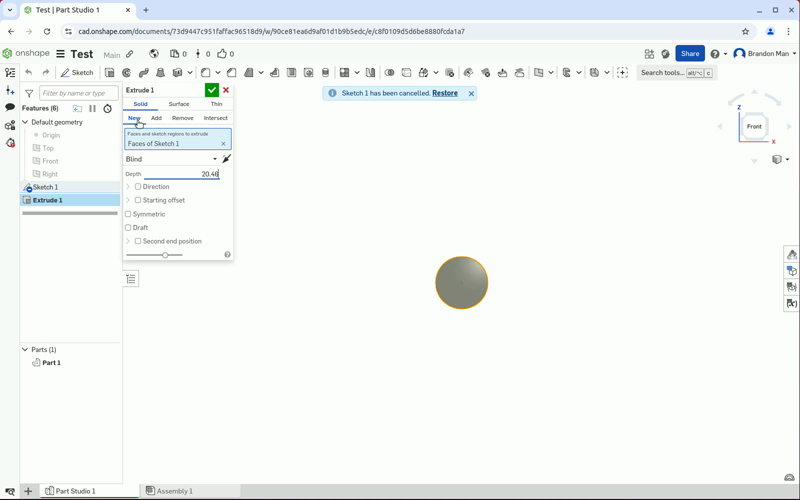
key(enter)
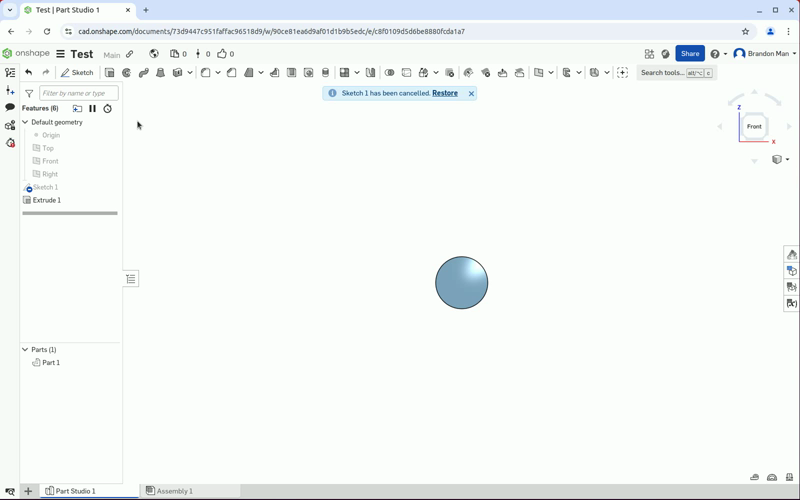
key(shift+h)
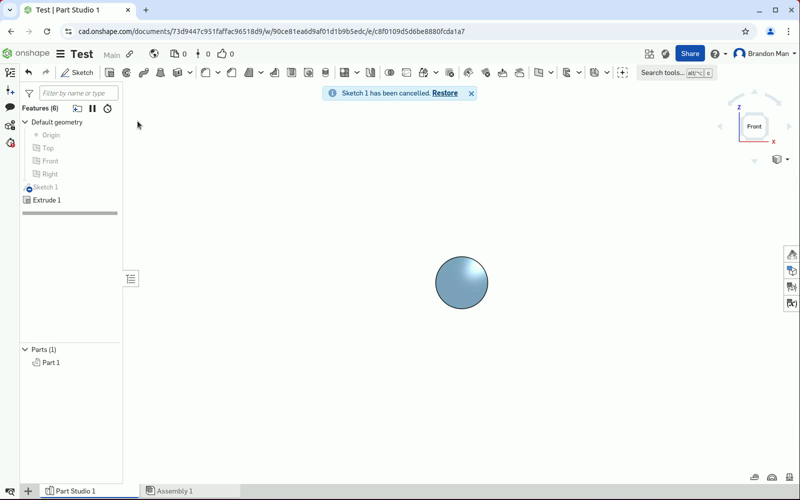
key(shift+h)
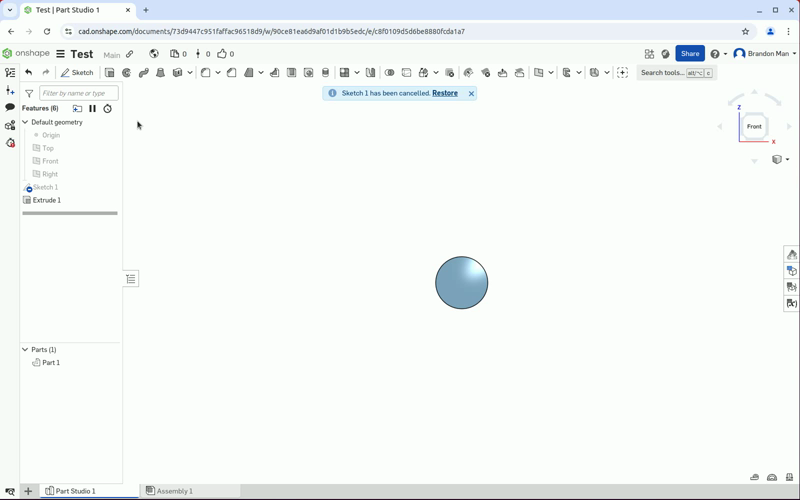
mouse_move(73, 189)
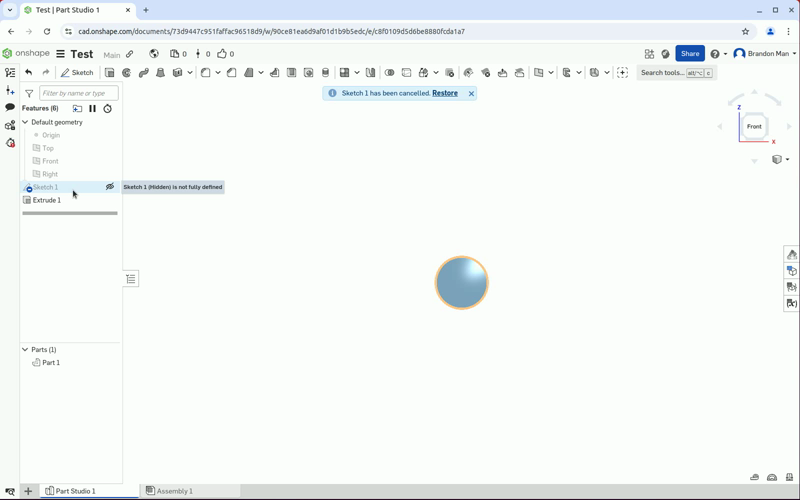
click(73, 189)
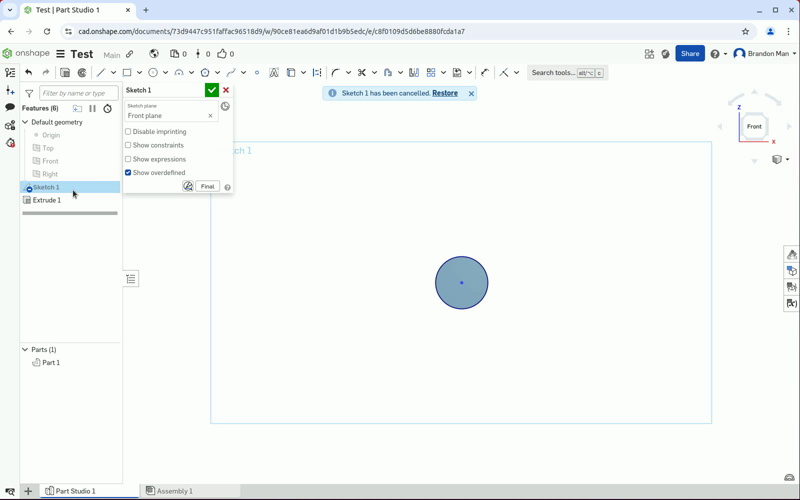
mouse_move(229, 92)
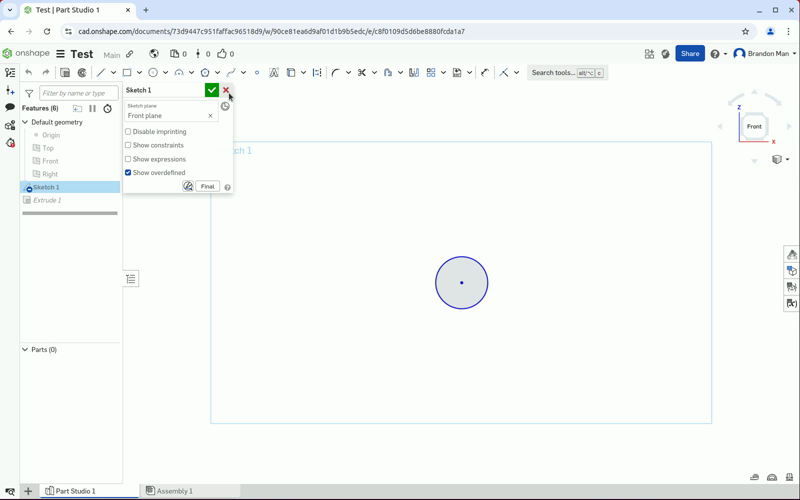
click(229, 92)
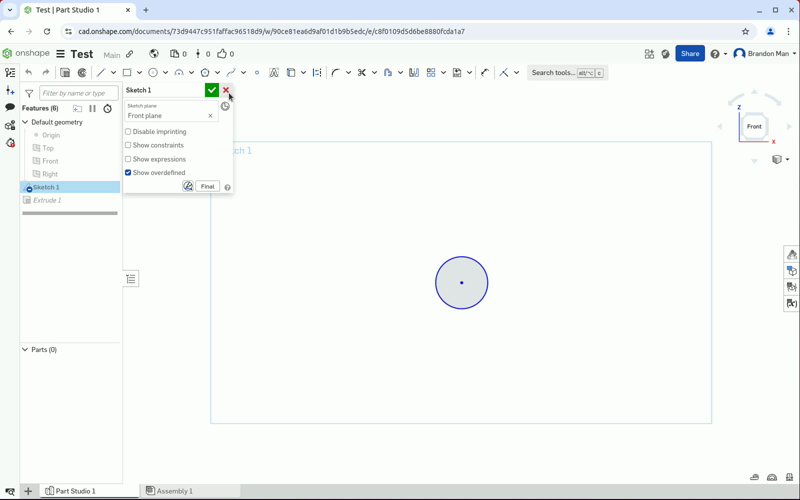
key(shift+s)
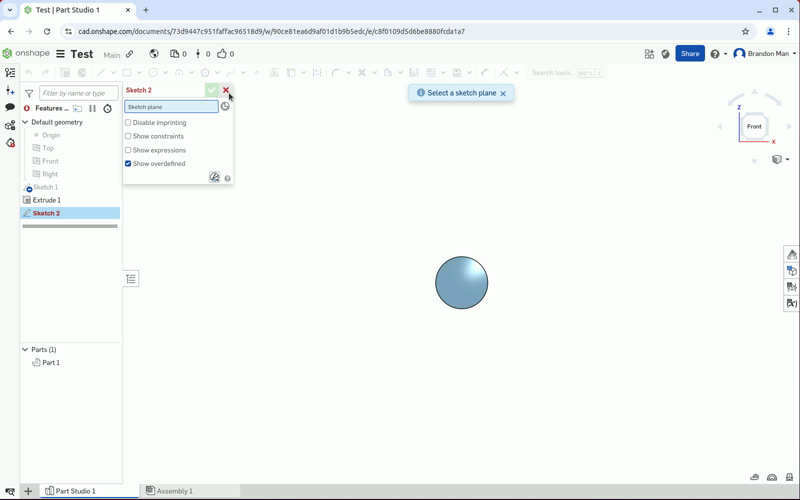
mouse_move(73, 163)
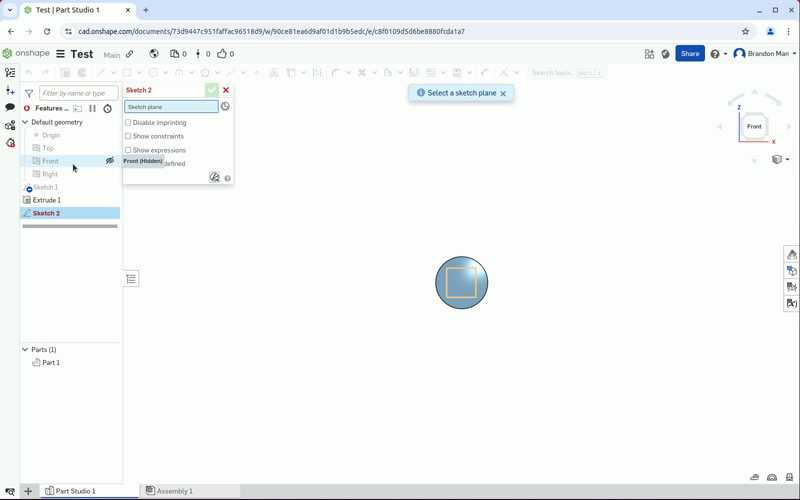
click(73, 163)
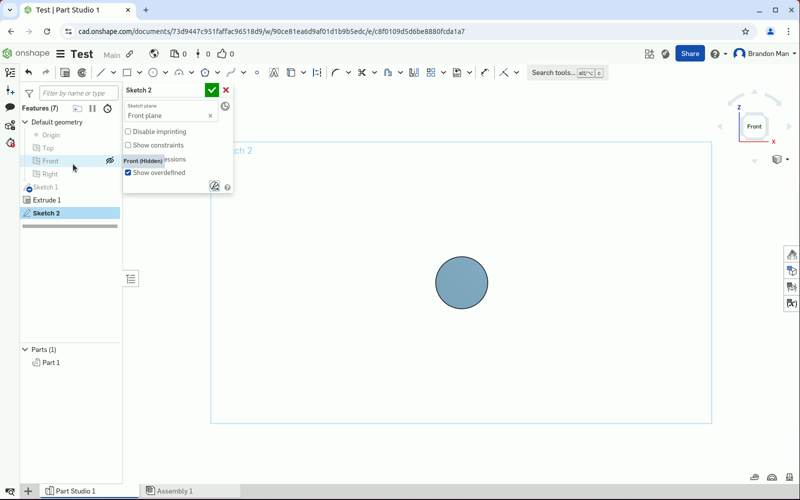
mouse_move(73, 352)
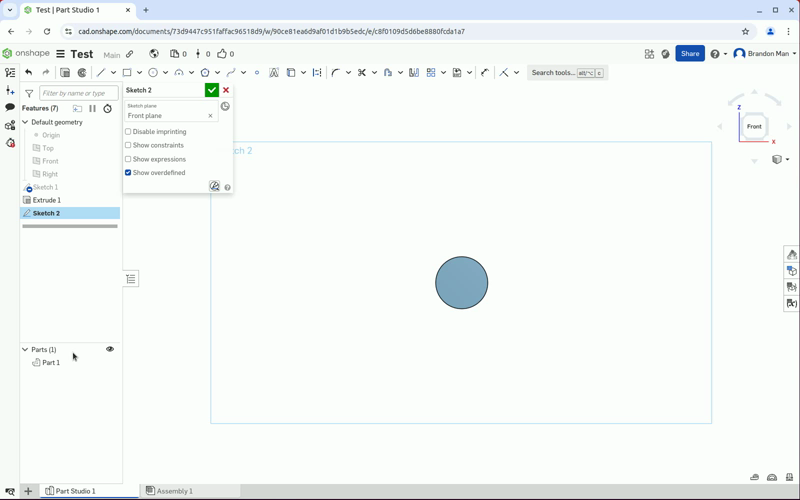
key(y)
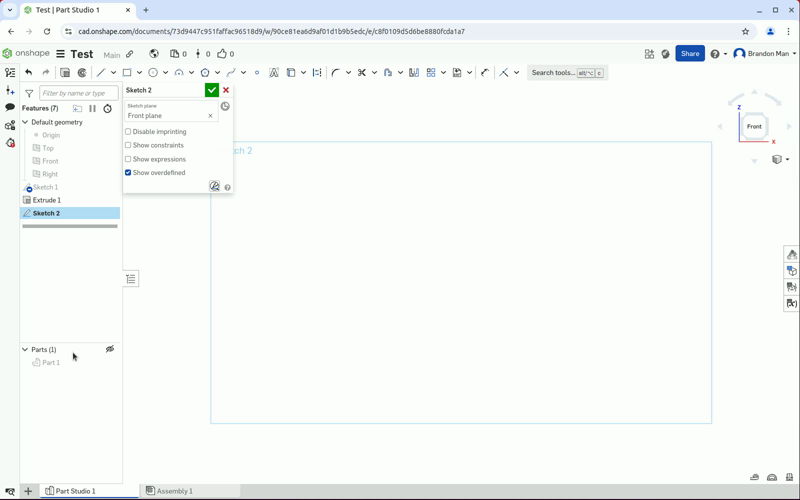
key(a)
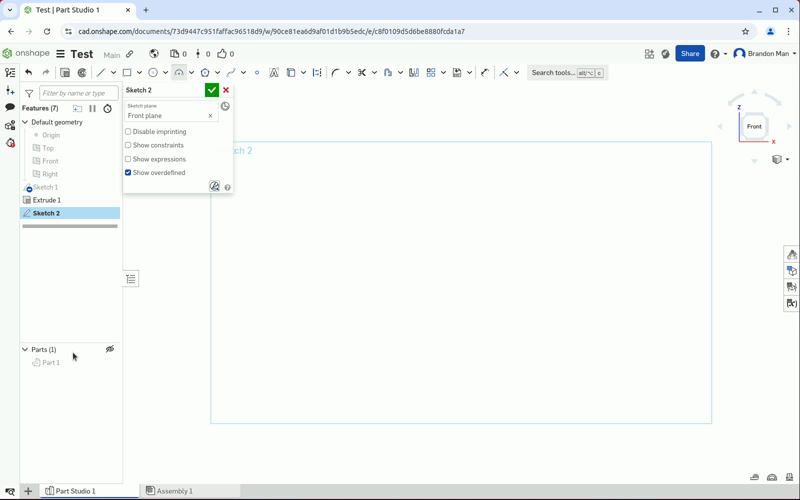
key_down(shift)
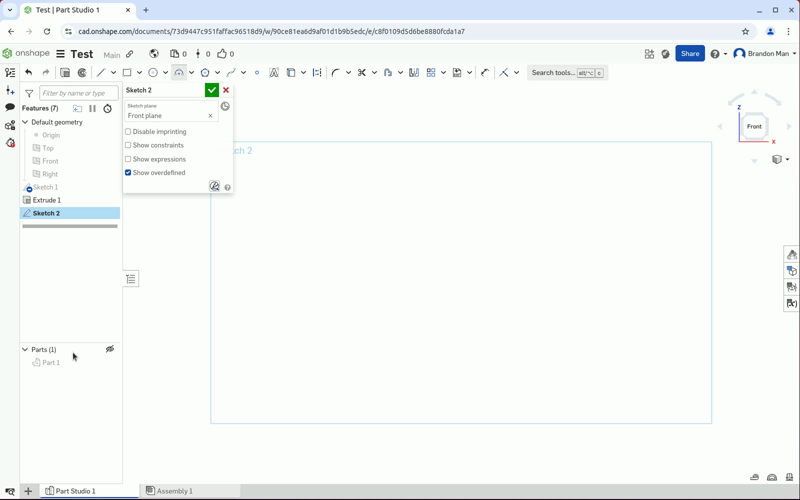
mouse_move(464, 258)
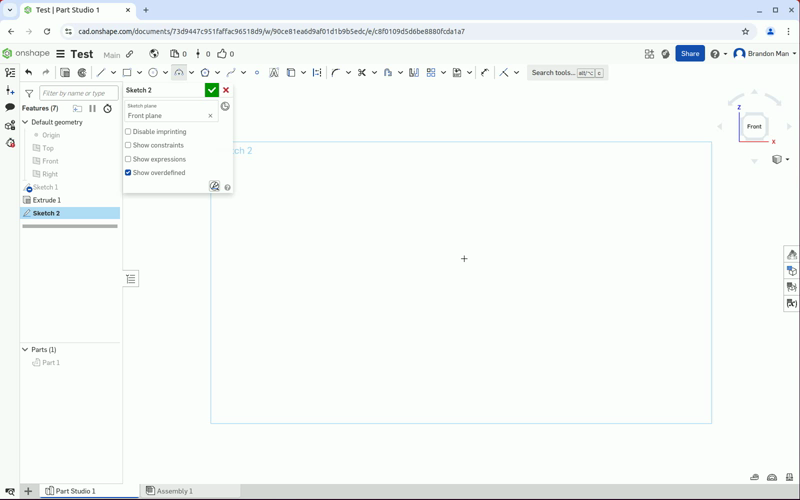
click(464, 258)
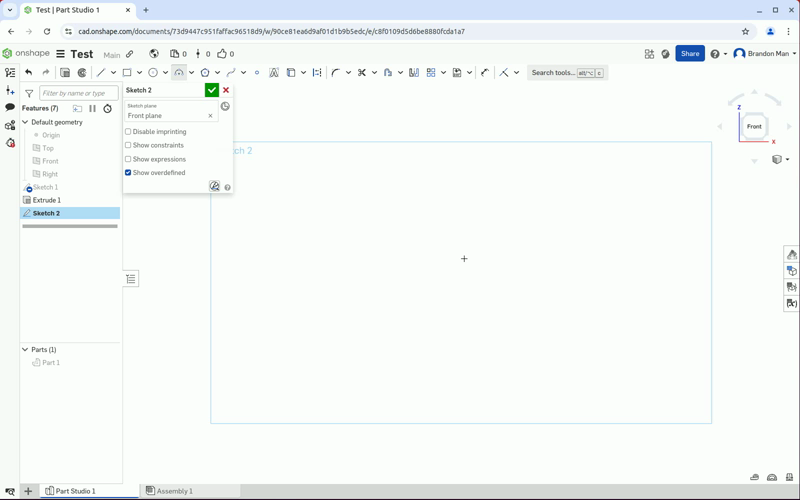
key_up(shift)
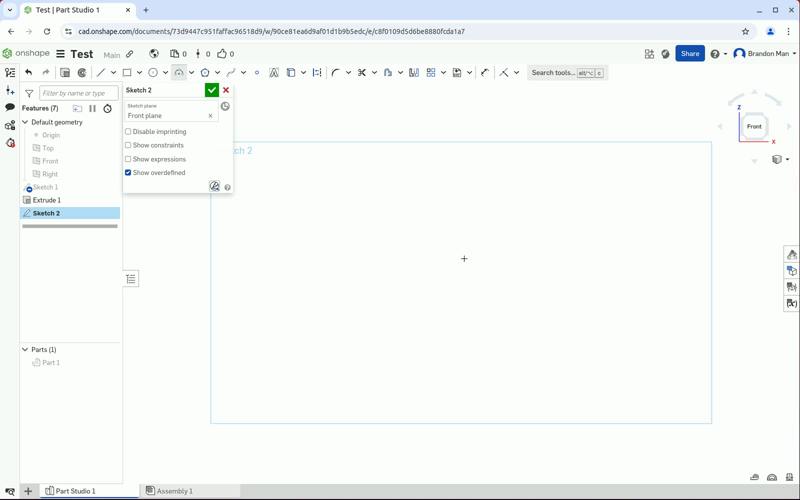
key_down(shift)
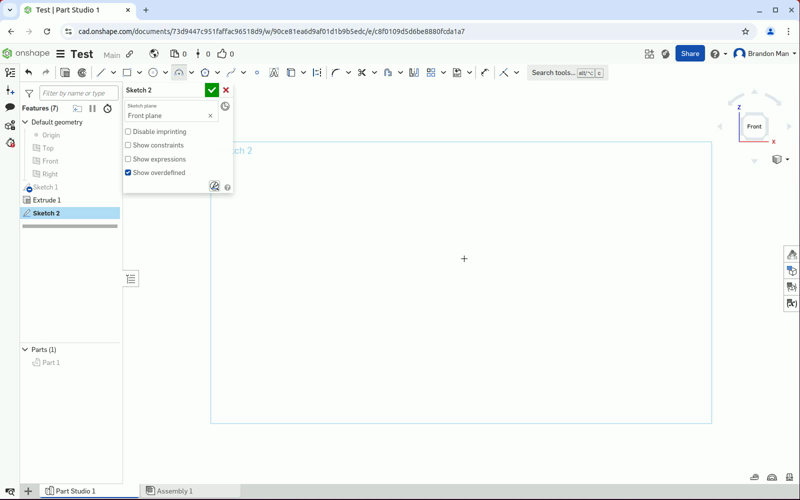
mouse_move(486, 282)
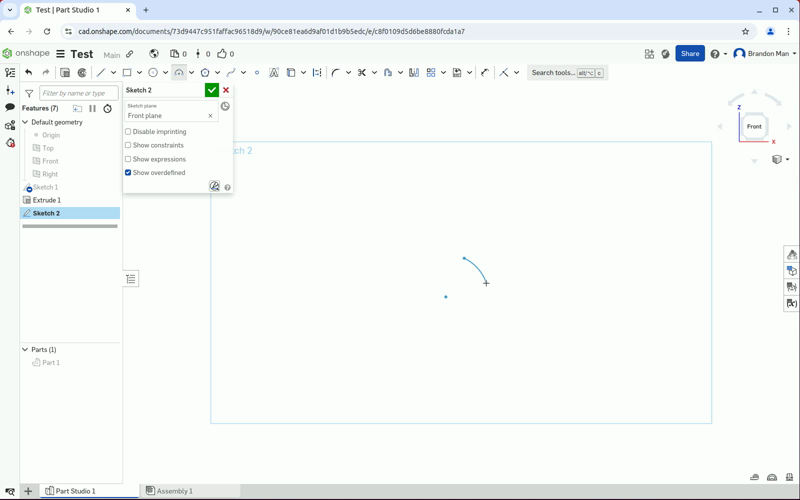
click(486, 282)
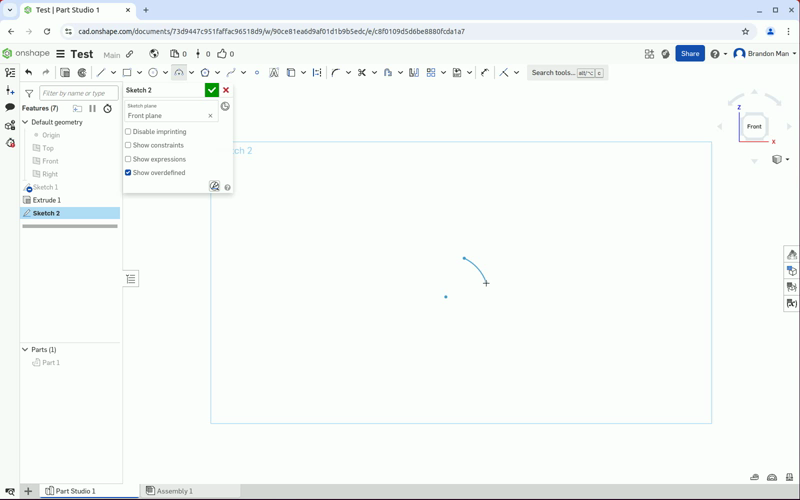
mouse_move(479, 266)
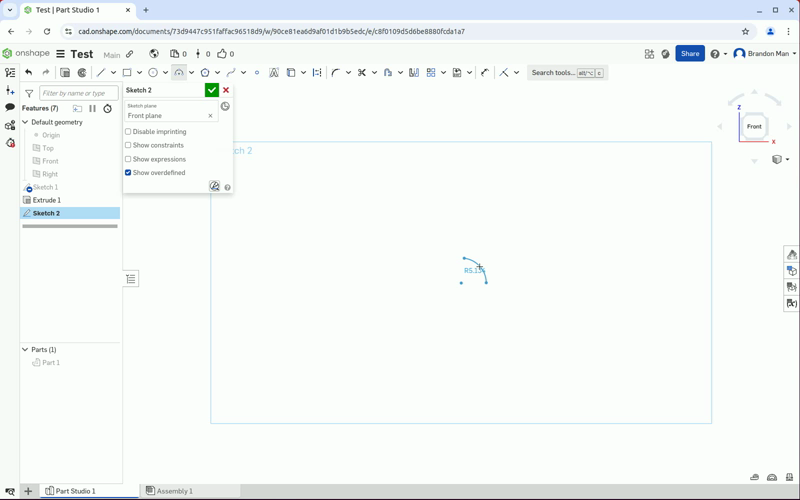
click(479, 266)
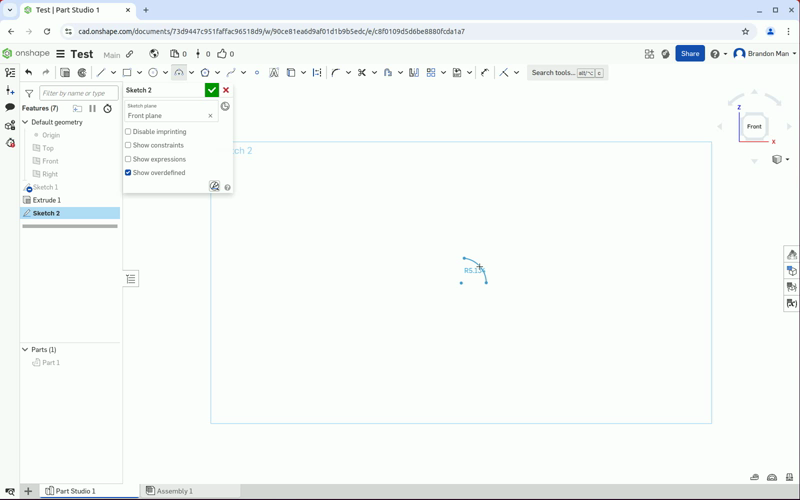
key_up(shift)
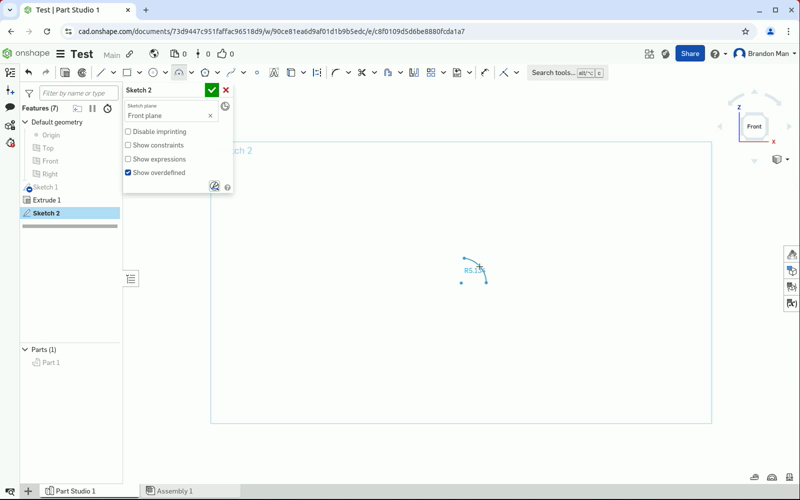
key(esc)
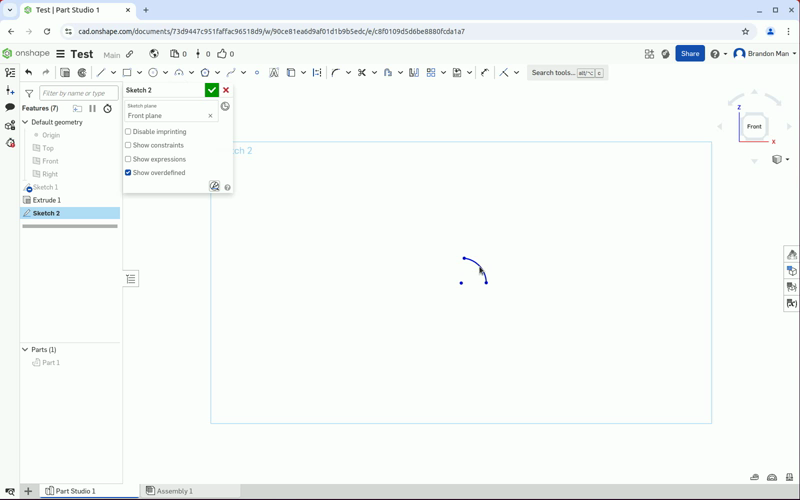
key(l)
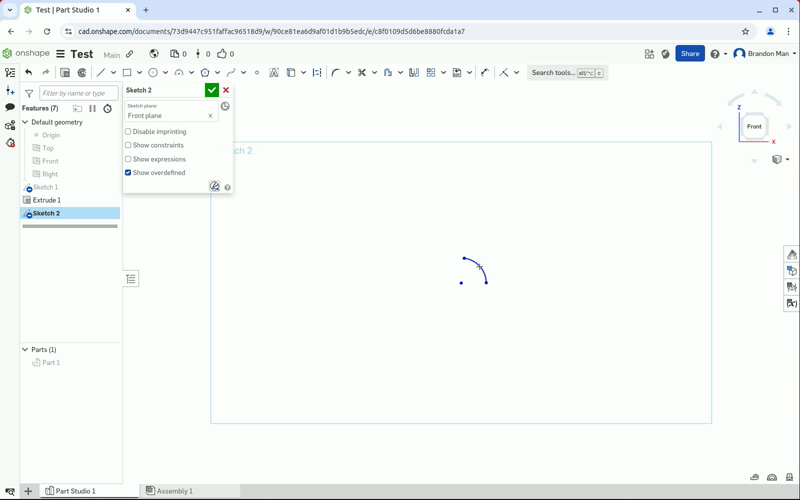
mouse_move(486, 282)
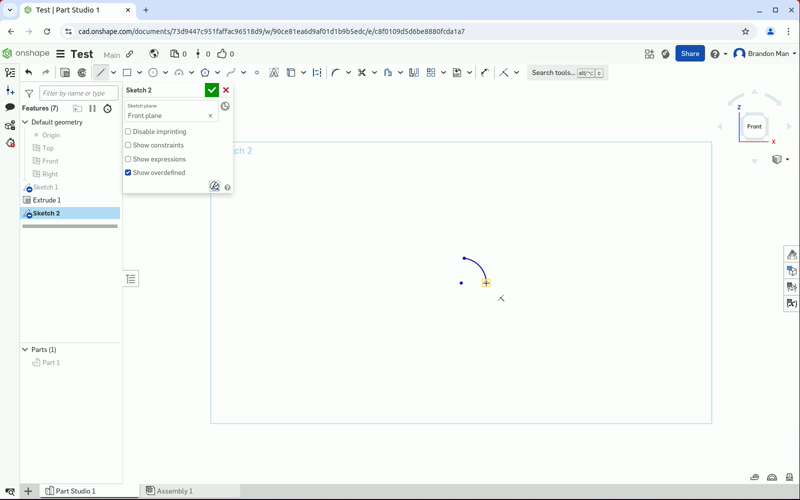
click(486, 282)
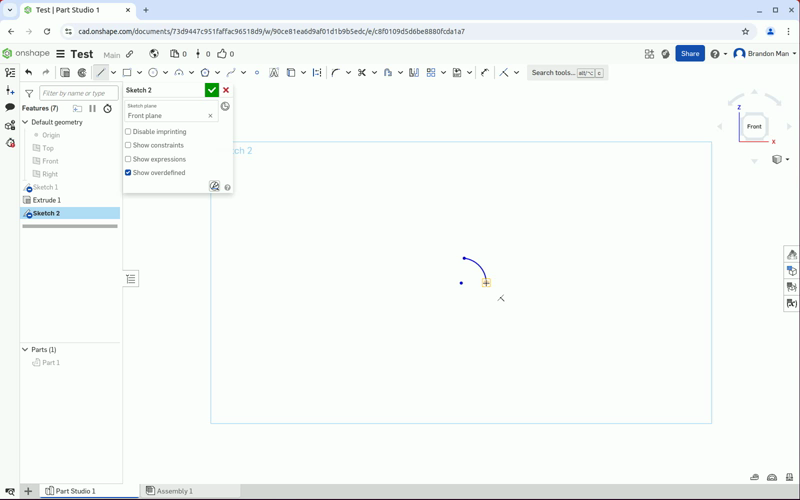
key_down(shift)
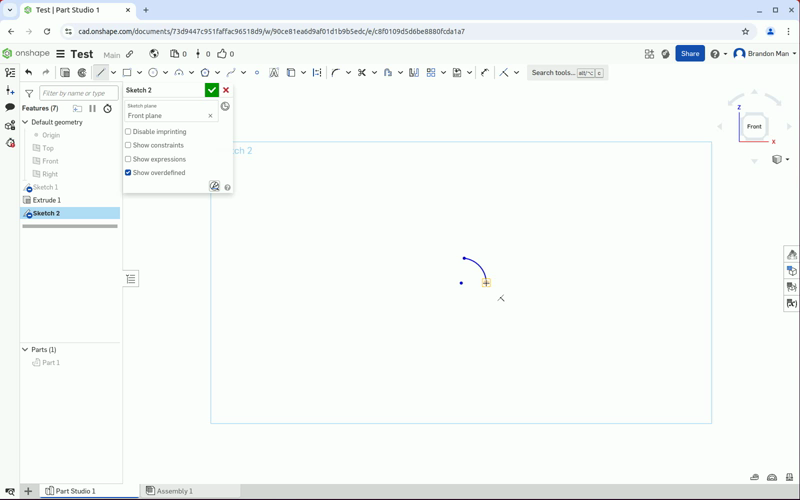
mouse_move(516, 282)
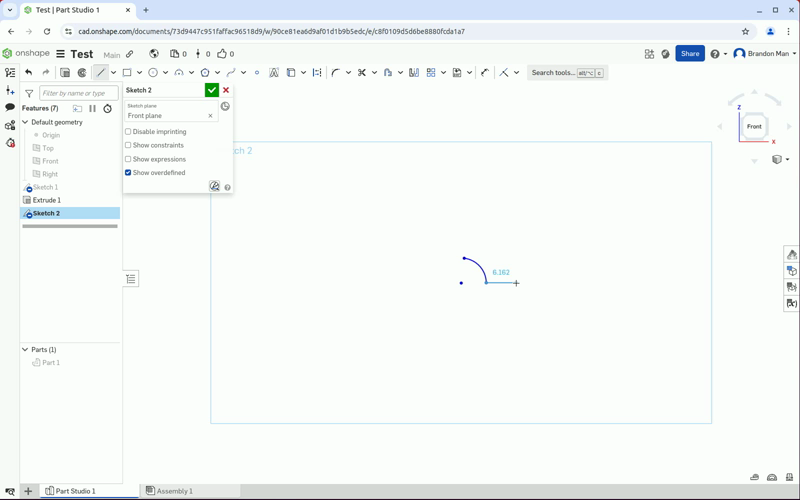
mouse_move(535, 282)
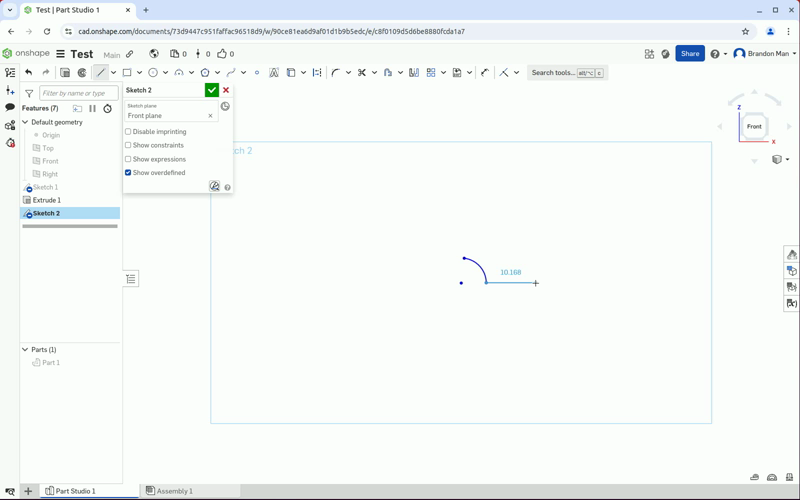
click(535, 282)
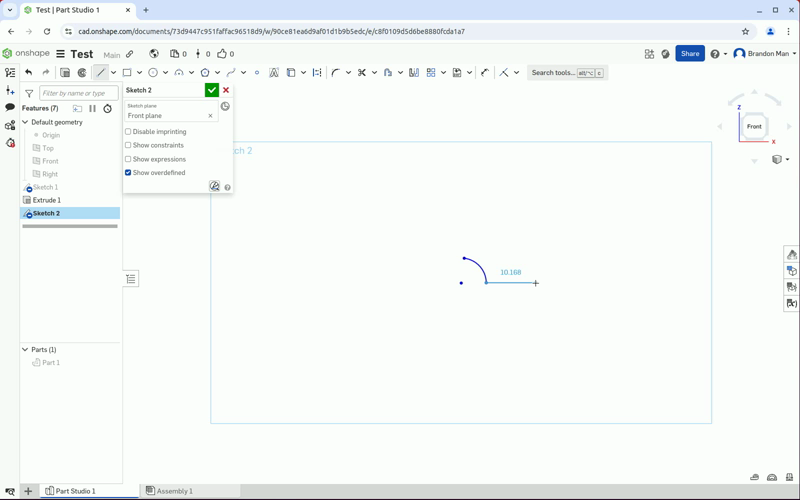
key_up(shift)
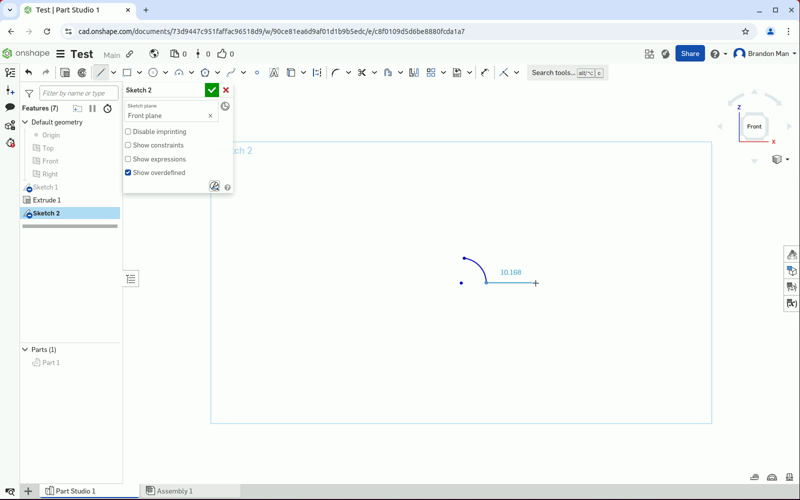
key(esc)
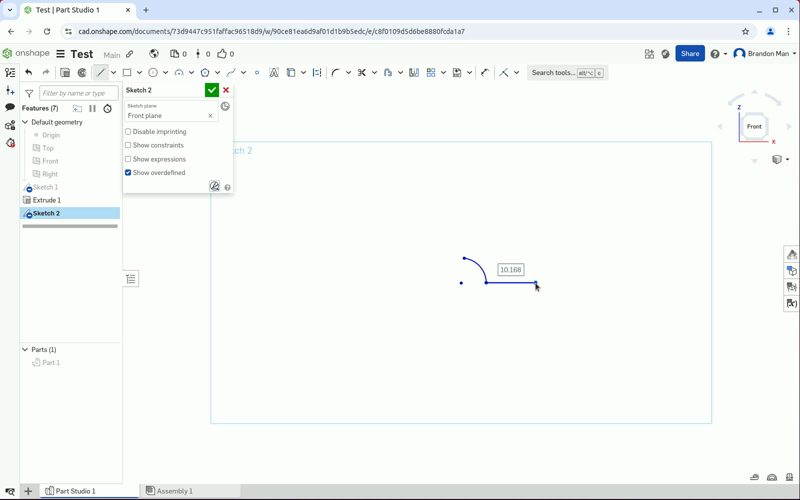
key(a)
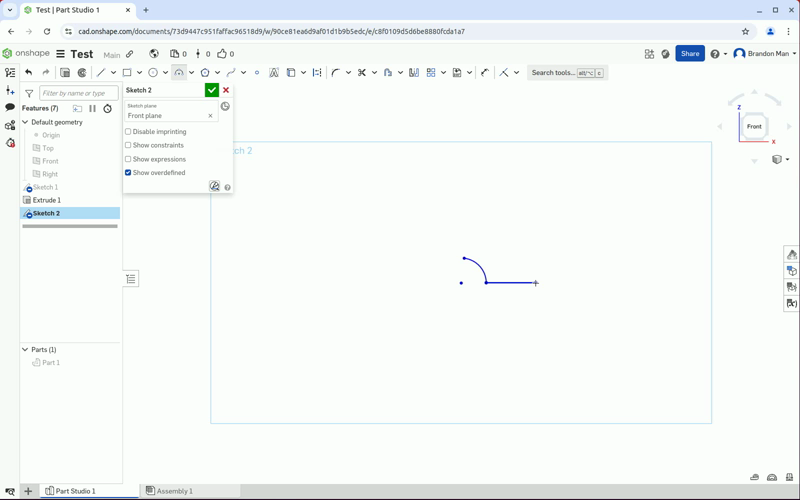
mouse_move(535, 282)
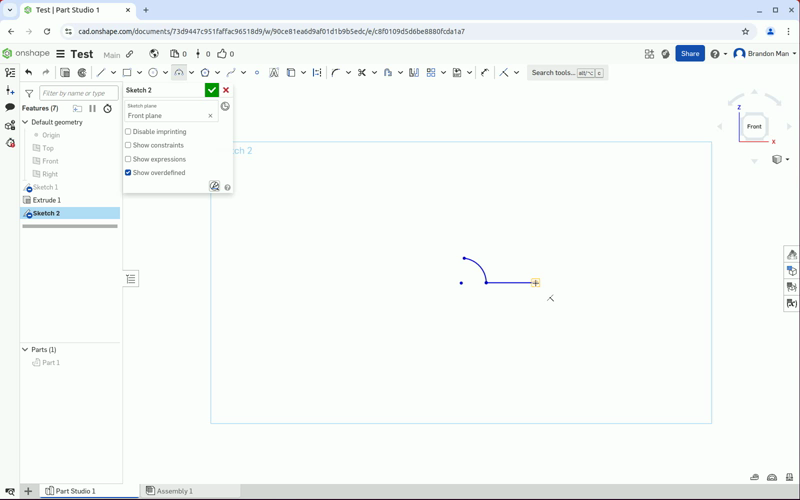
click(535, 282)
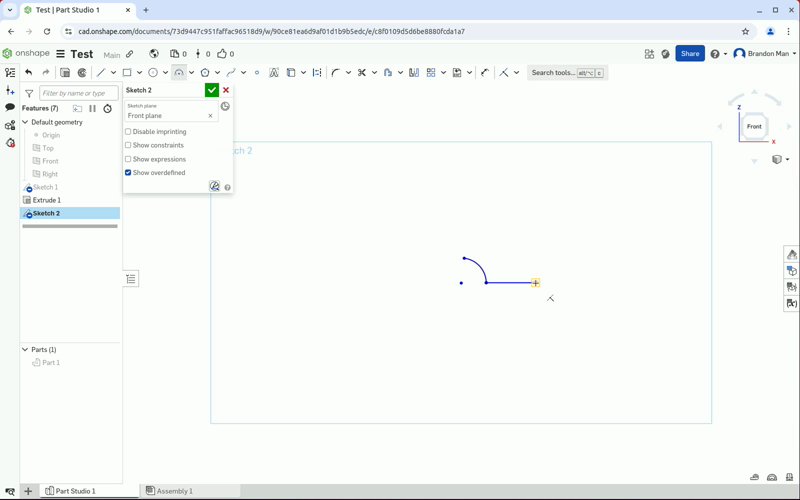
key_down(shift)
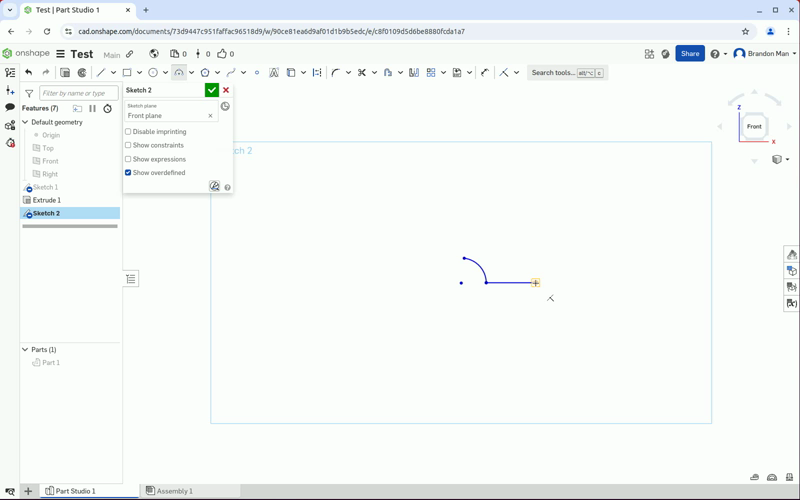
mouse_move(550, 270)
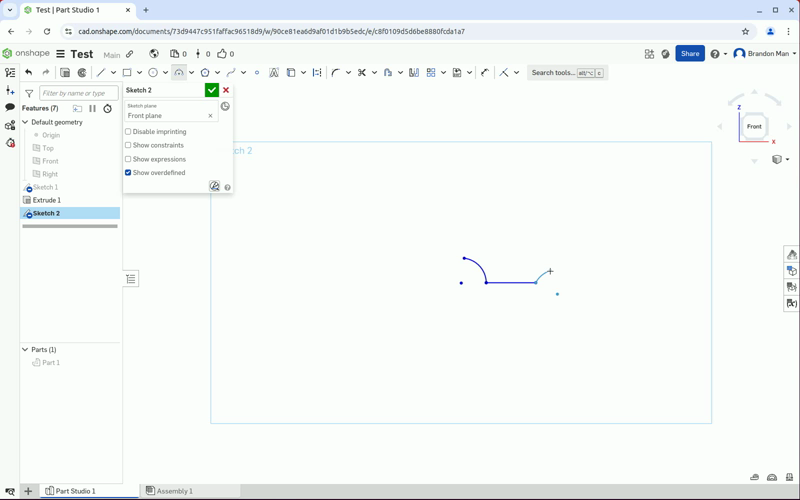
click(550, 270)
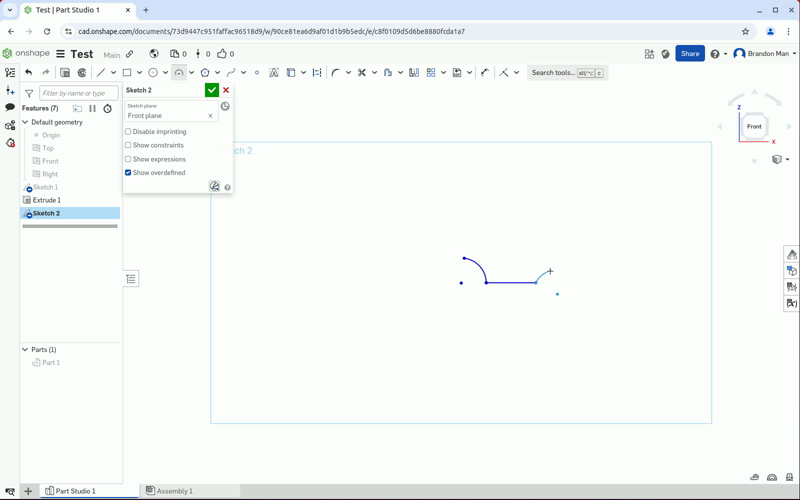
mouse_move(540, 273)
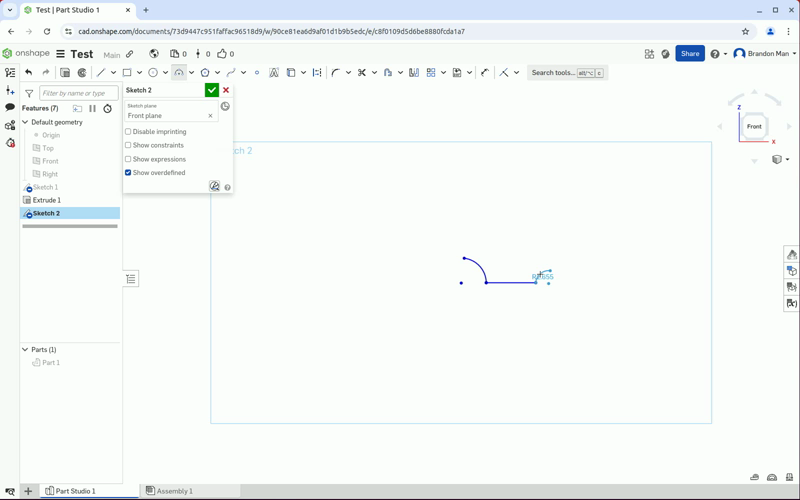
click(540, 273)
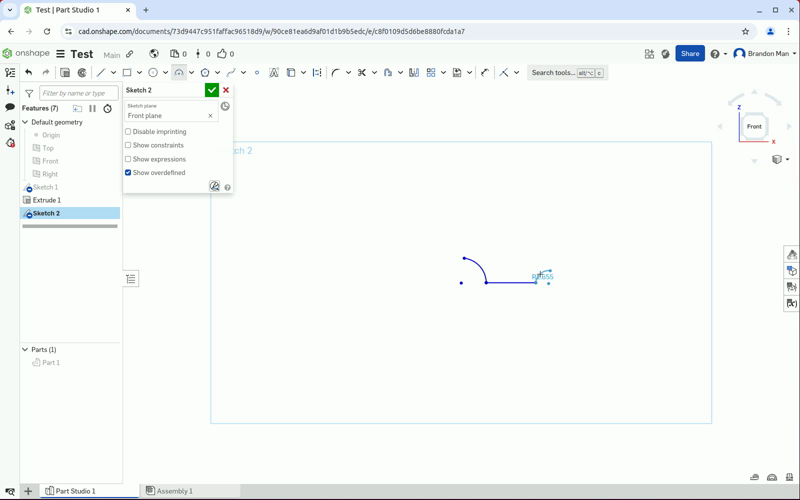
key_up(shift)
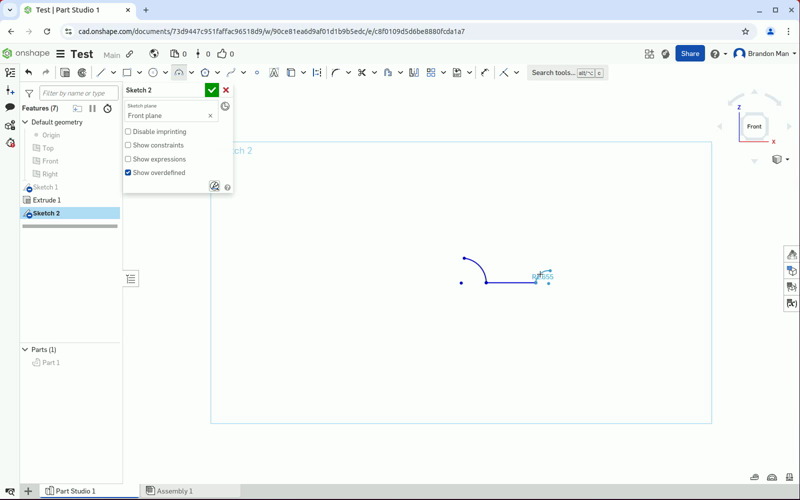
key(esc)
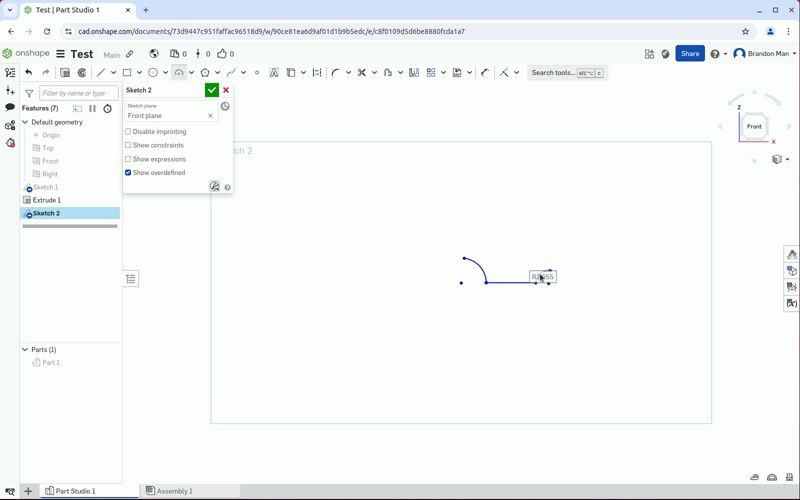
key(l)
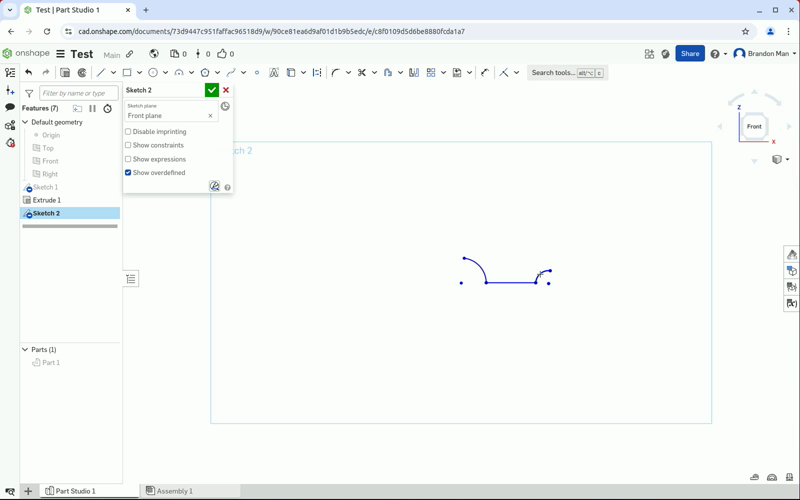
mouse_move(550, 270)
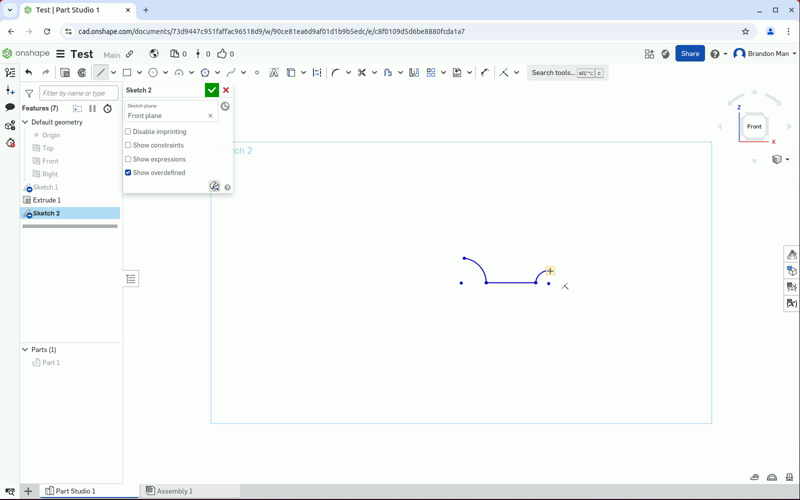
click(550, 270)
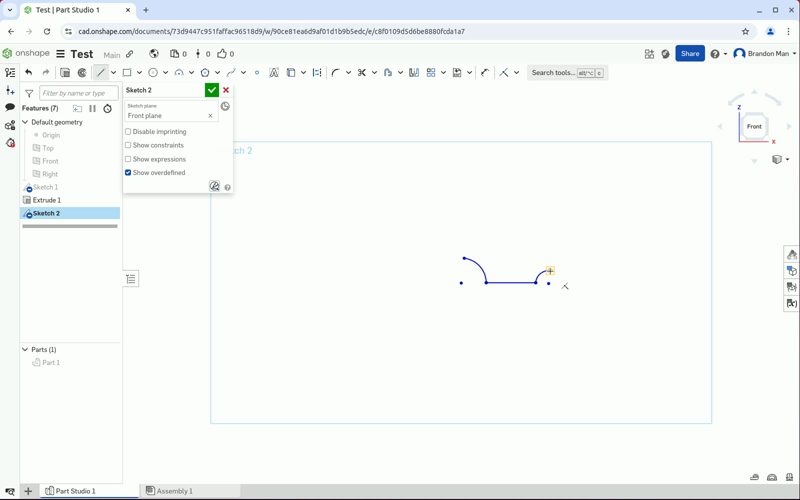
key_down(shift)
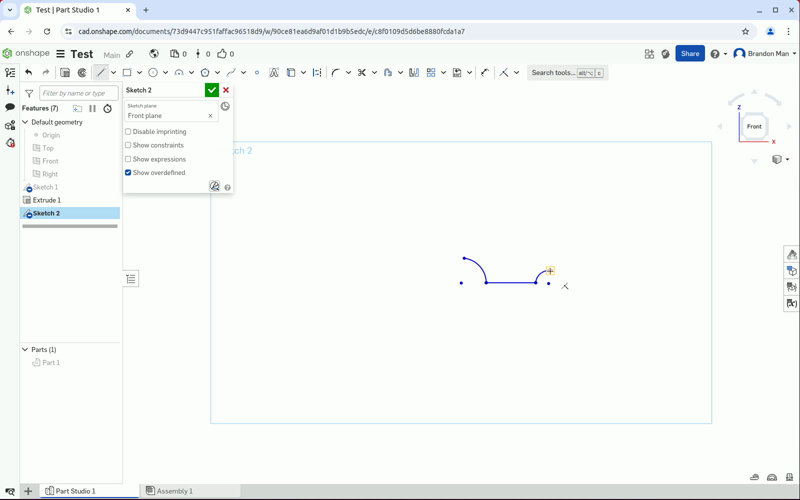
mouse_move(464, 258)
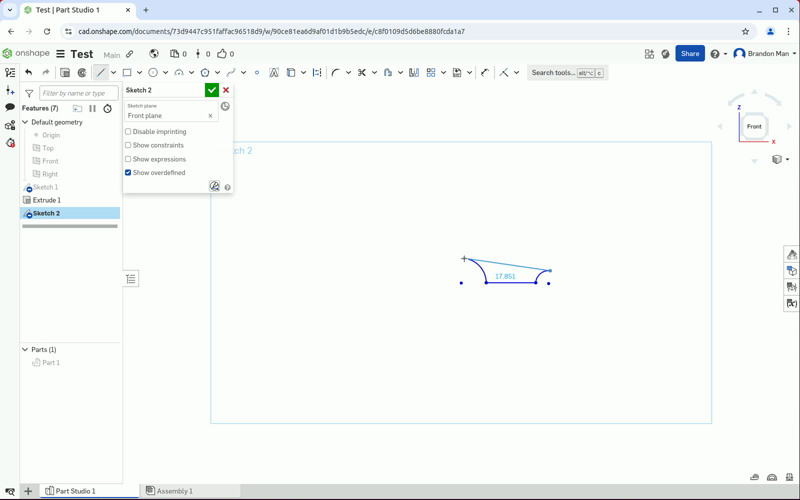
key_up(shift)
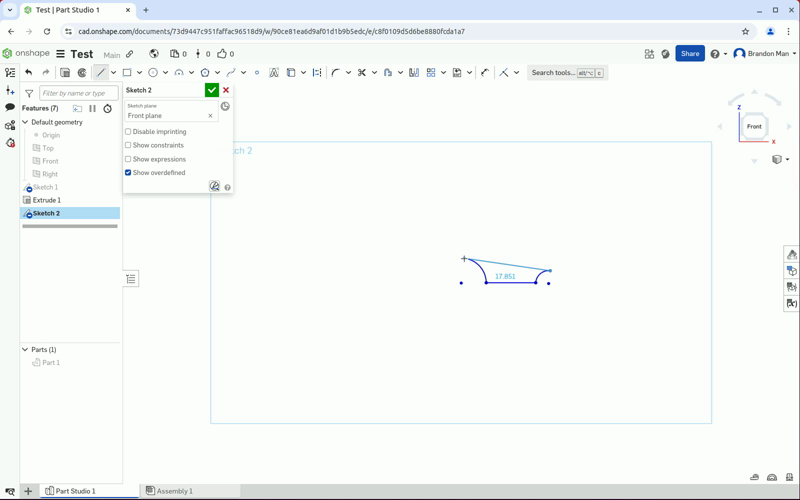
click(464, 258)
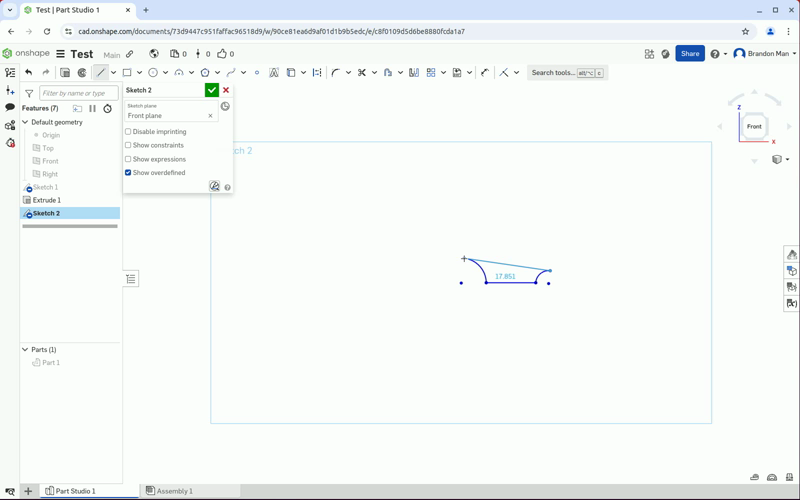
key(esc)
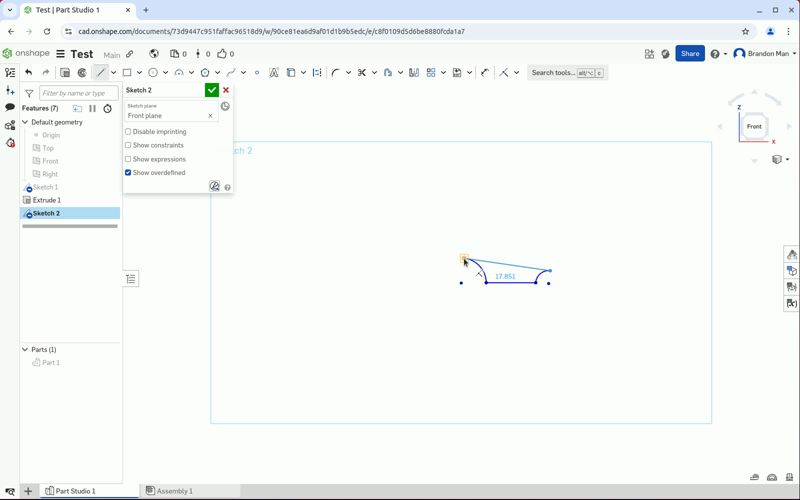
mouse_move(533, 281)
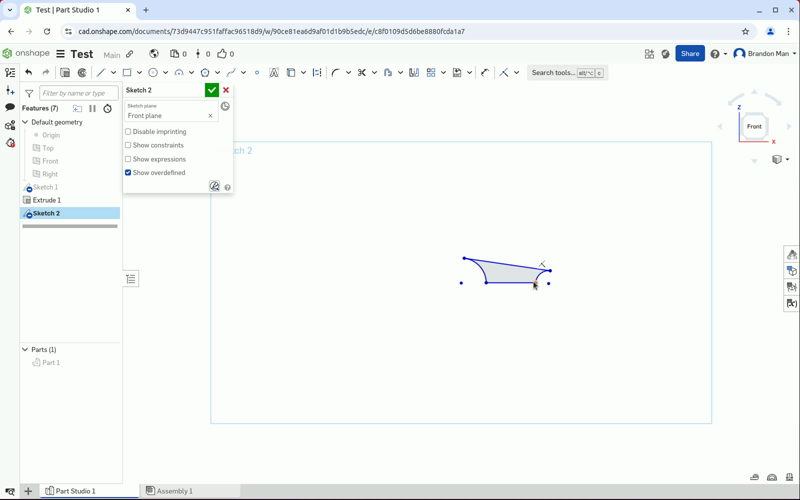
scroll(6)
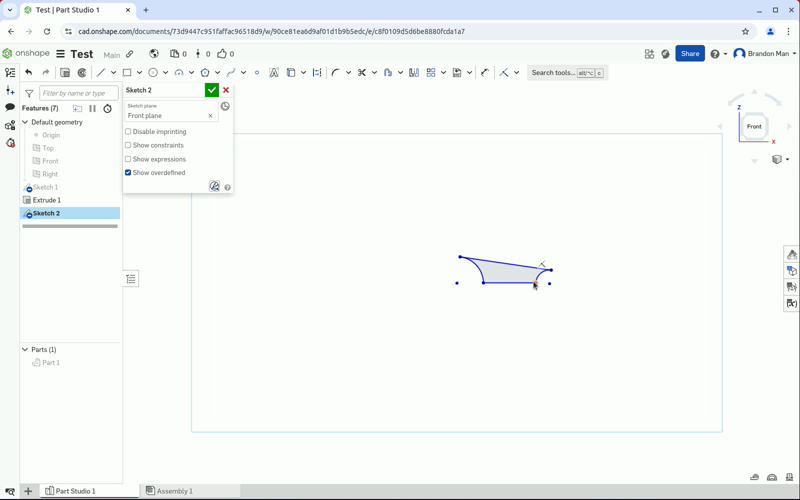
scroll(6)
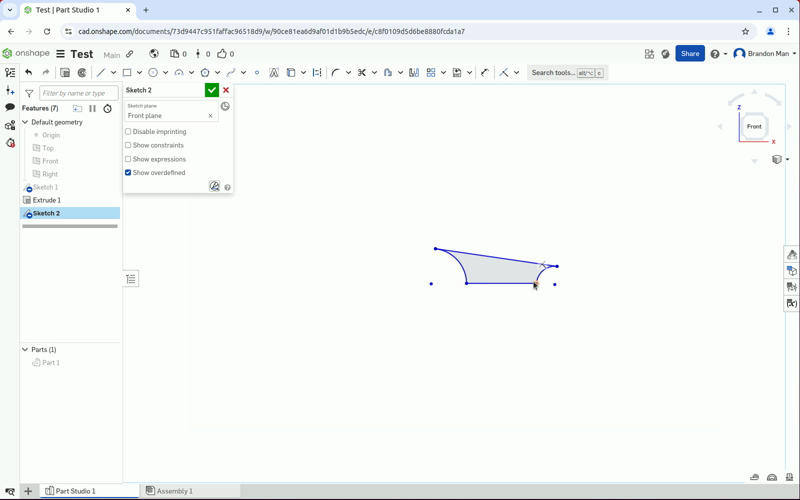
scroll(6)
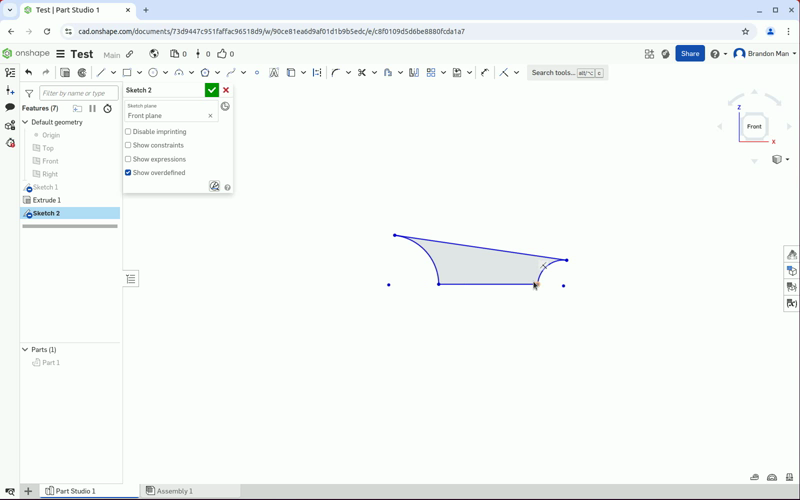
scroll(6)
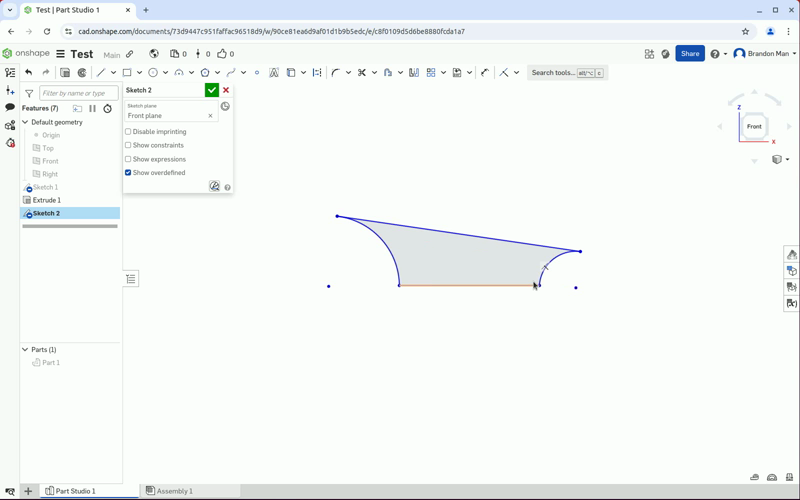
scroll(6)
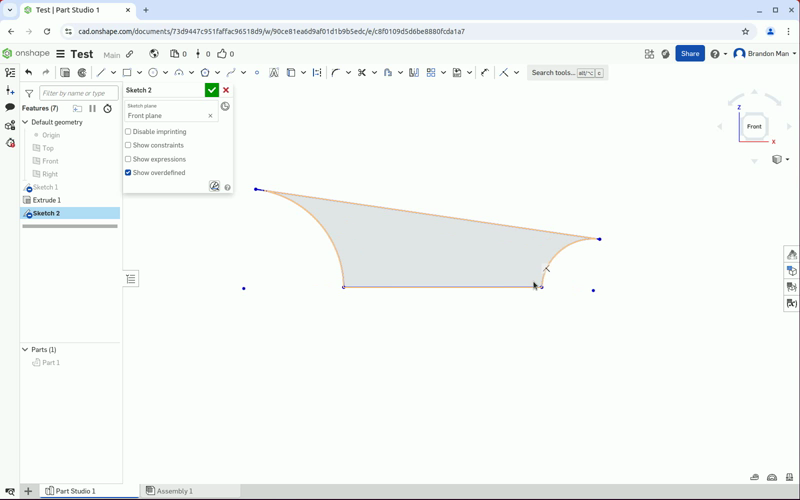
scroll(6)
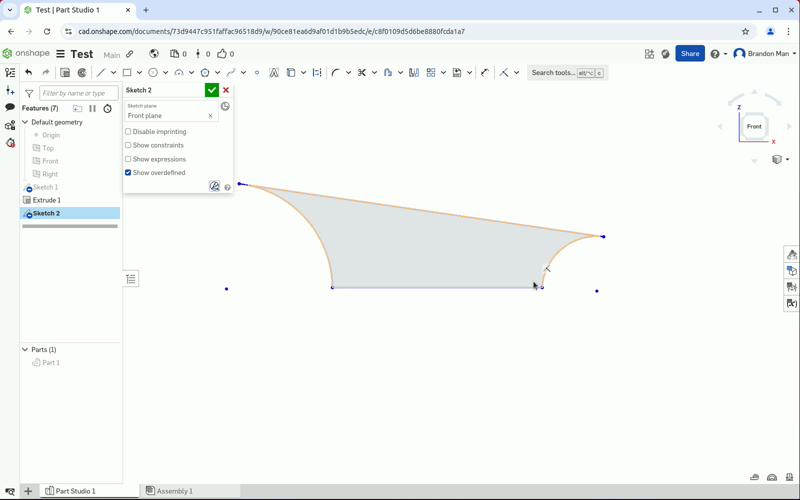
scroll(6)
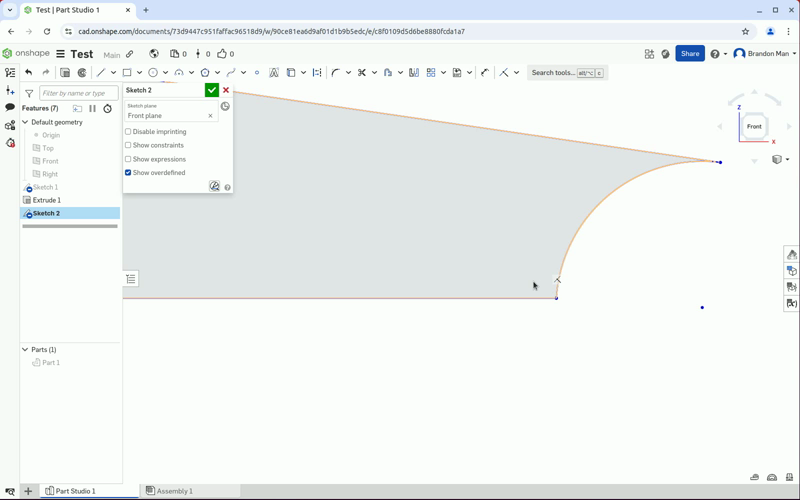
click(533, 281)
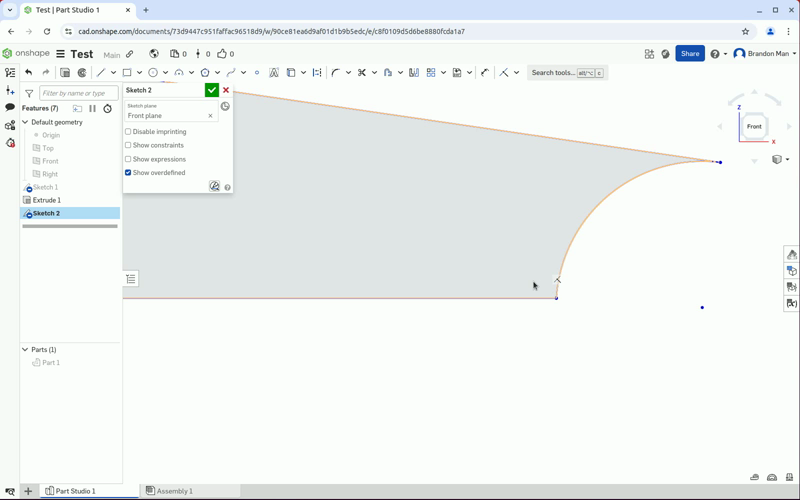
scroll(-6)
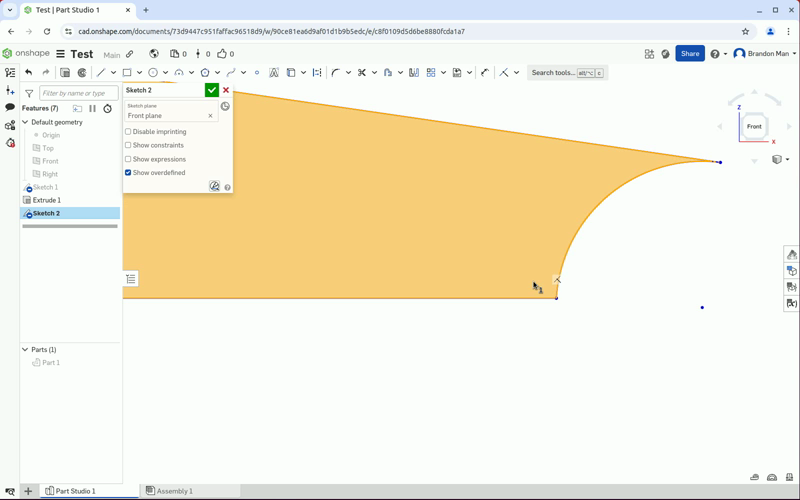
scroll(-6)
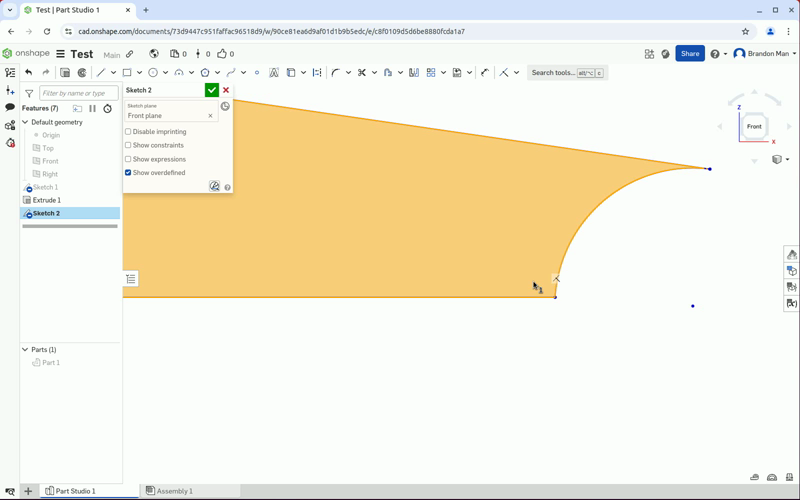
scroll(-6)
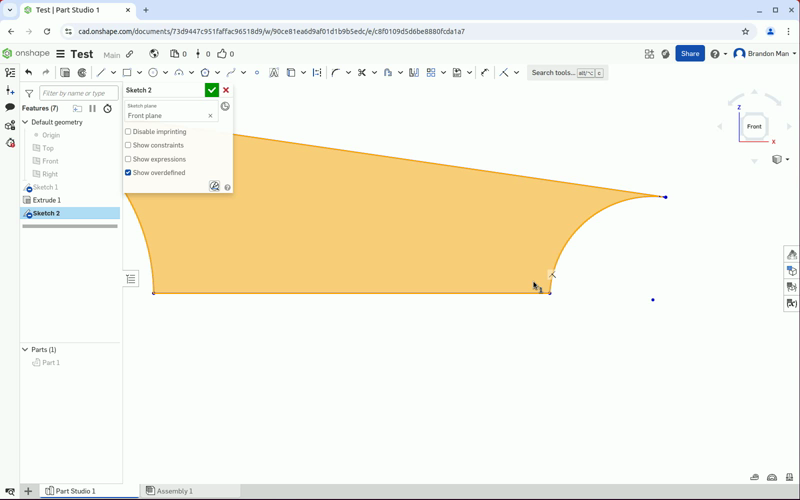
scroll(-6)
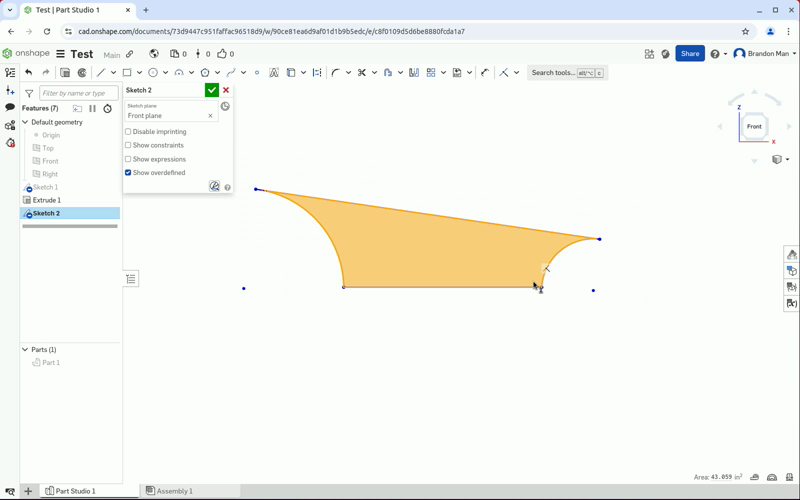
scroll(-6)
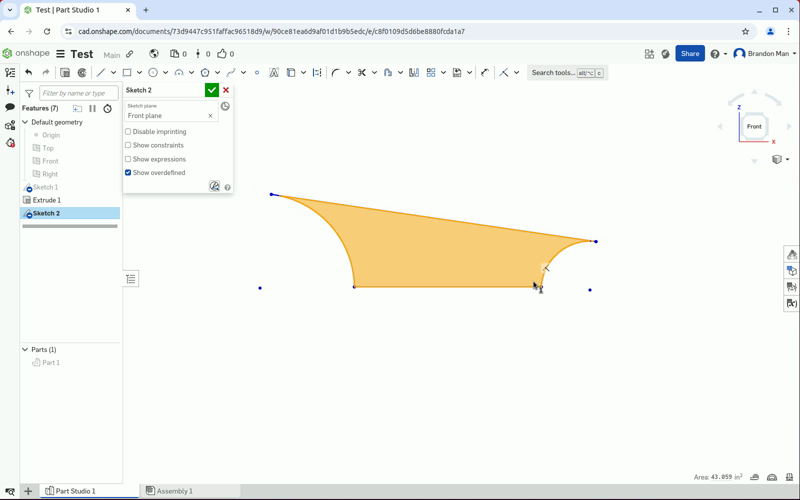
scroll(-6)
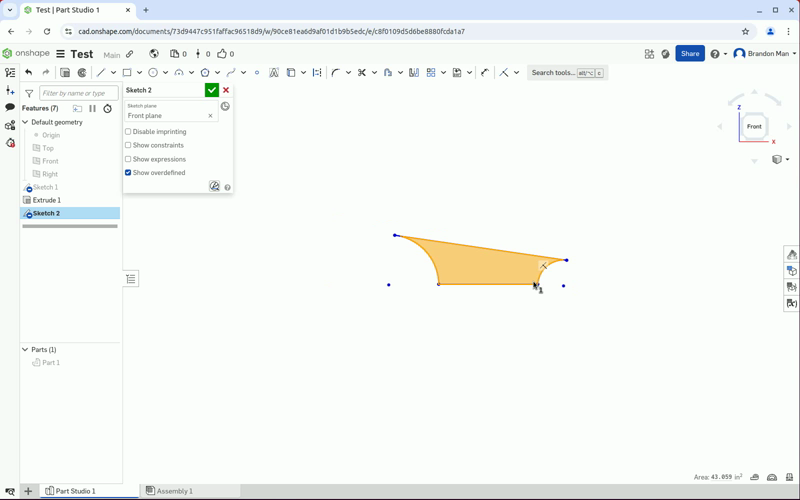
scroll(-6)
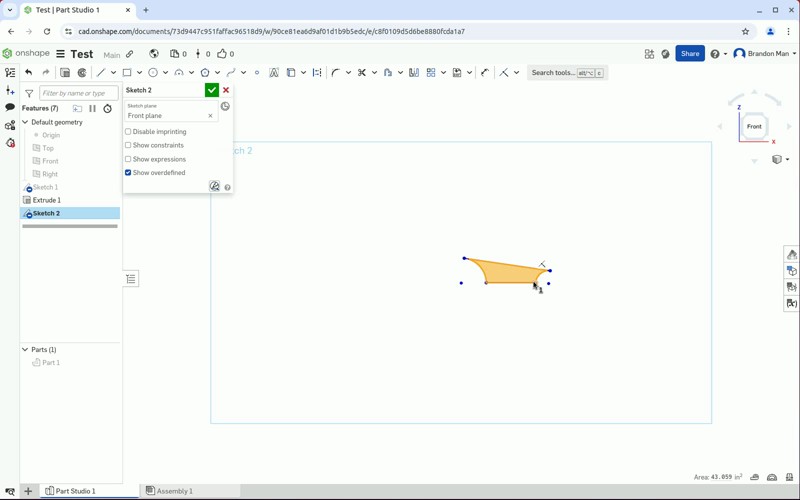
mouse_move(73, 352)
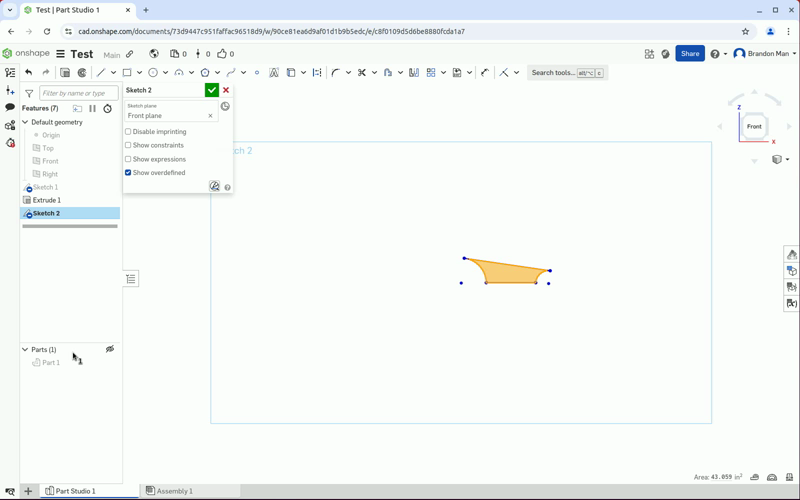
key(shift+y)
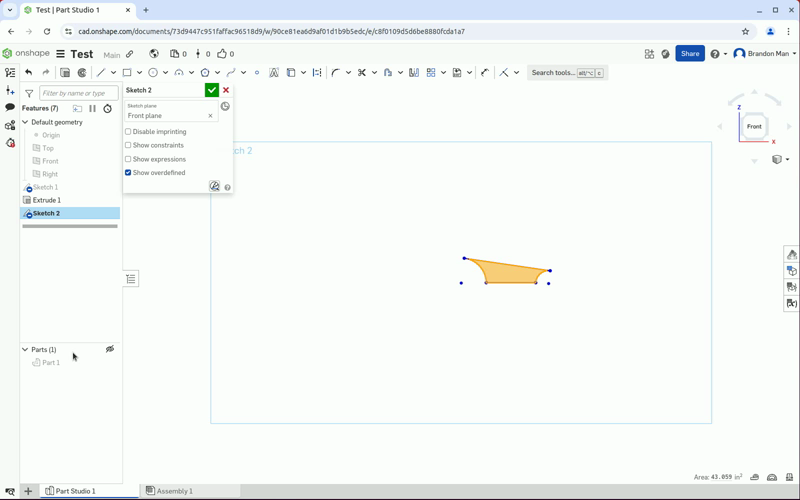
key(shift+e)
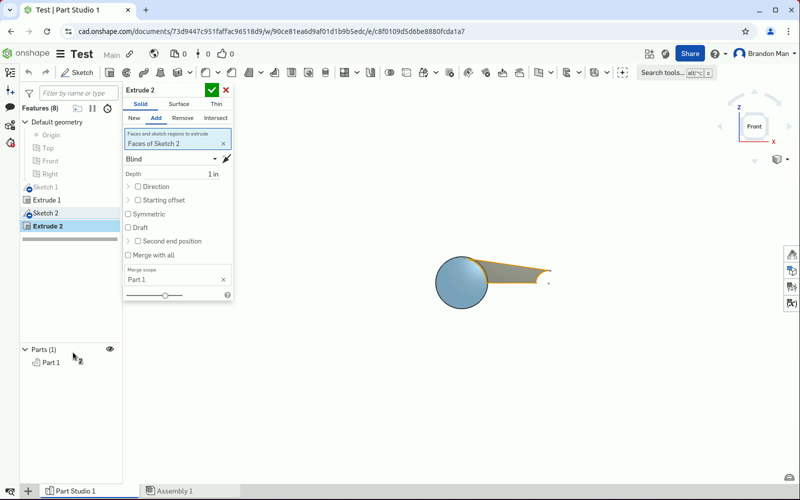
mouse_move(143, 106)
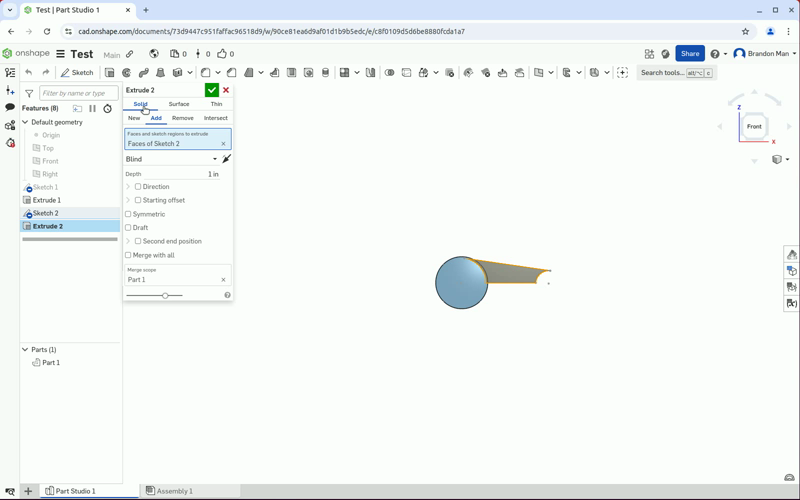
click(143, 106)
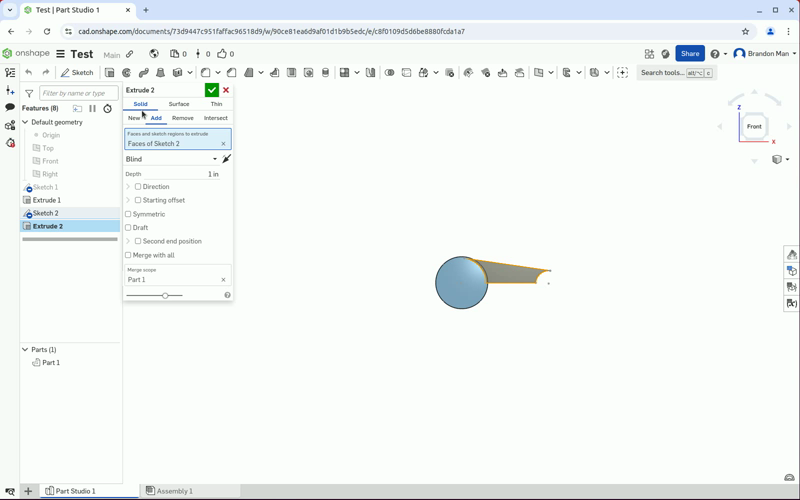
mouse_move(137, 120)
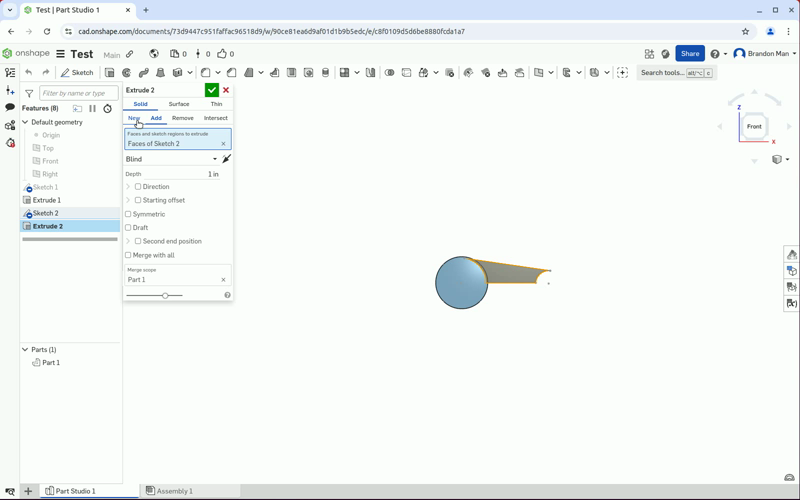
click(137, 120)
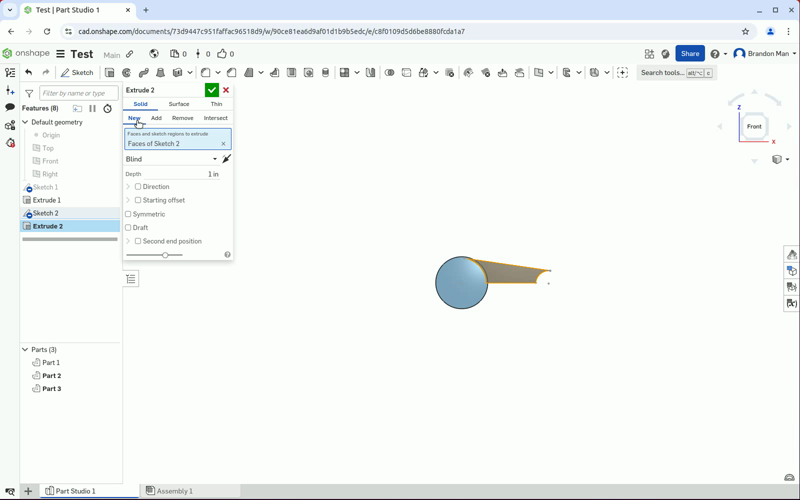
key(tab, 4)
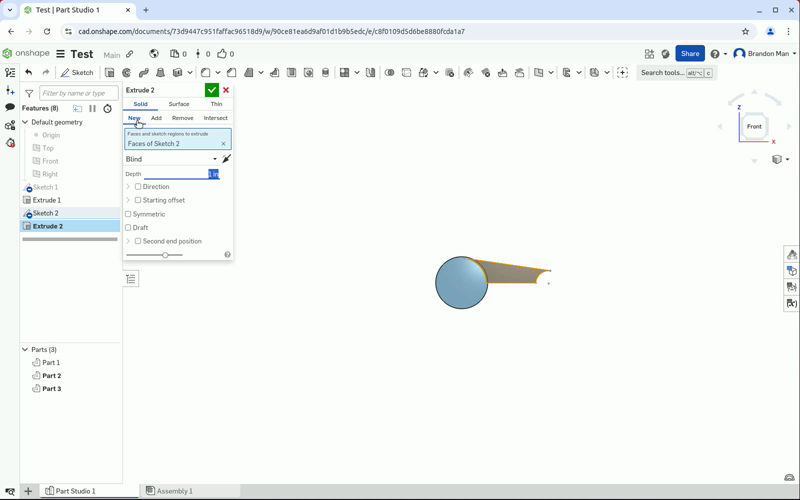
text(20.46)
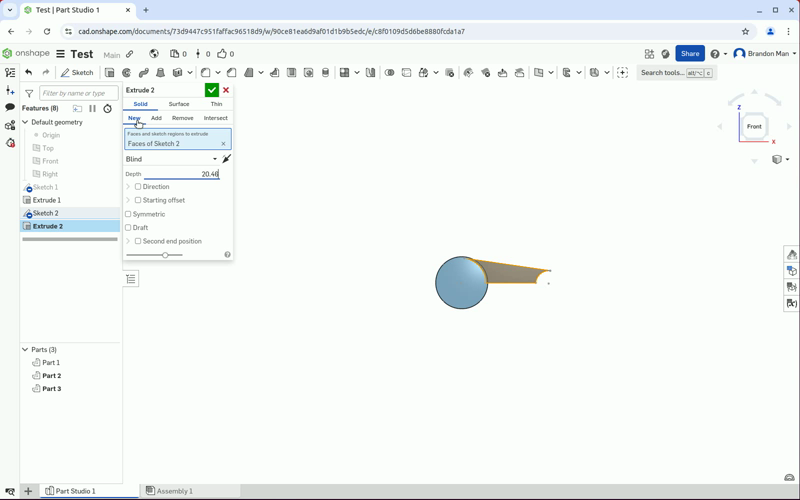
key(tab, 3)
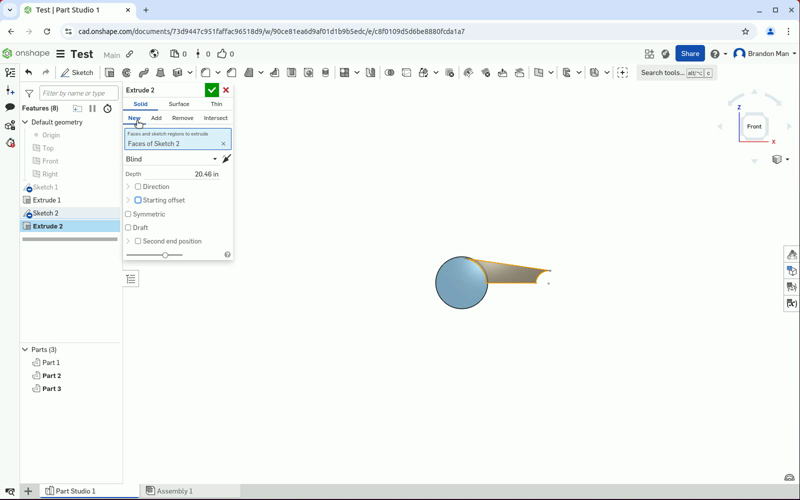
key(tab, 2)
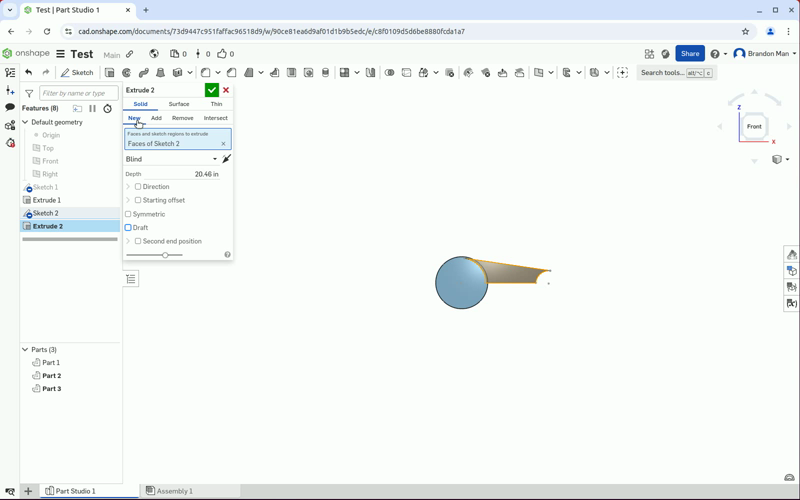
key(space)
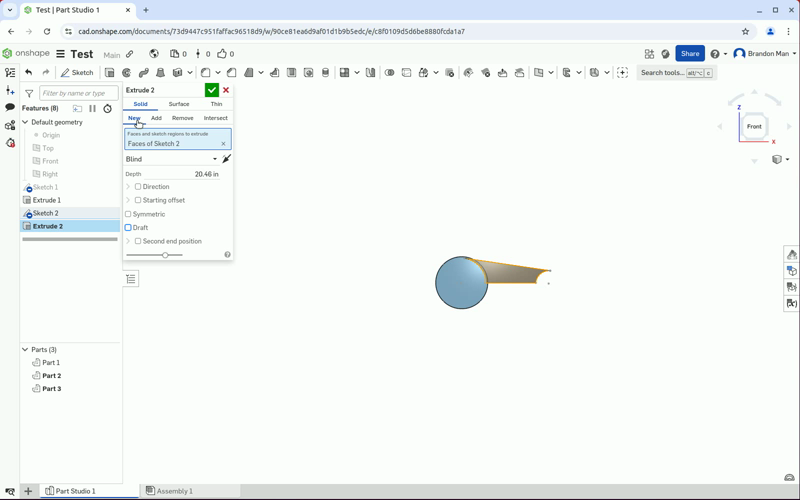
key(tab, 3)
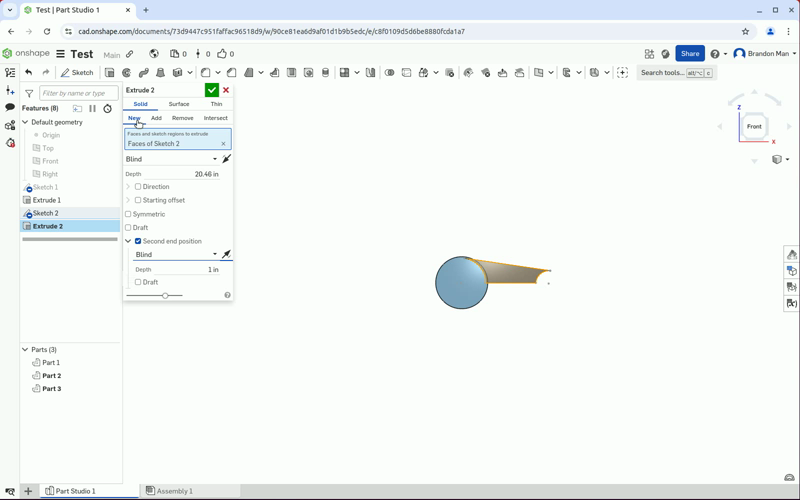
text(18.053)
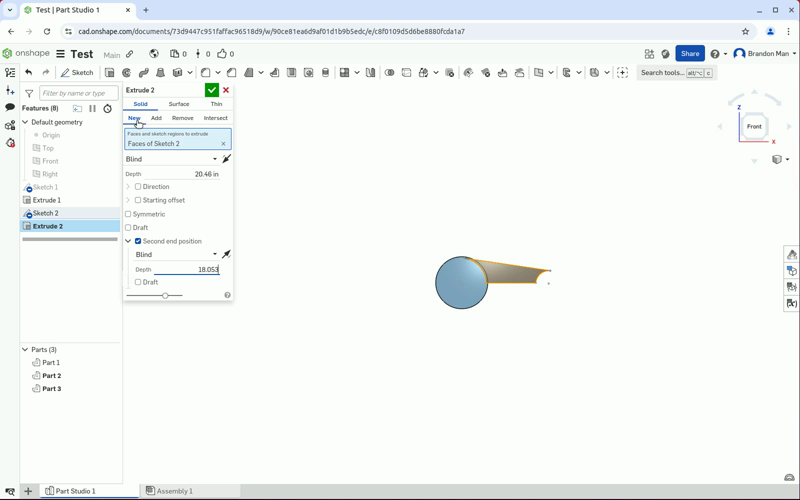
key(enter)
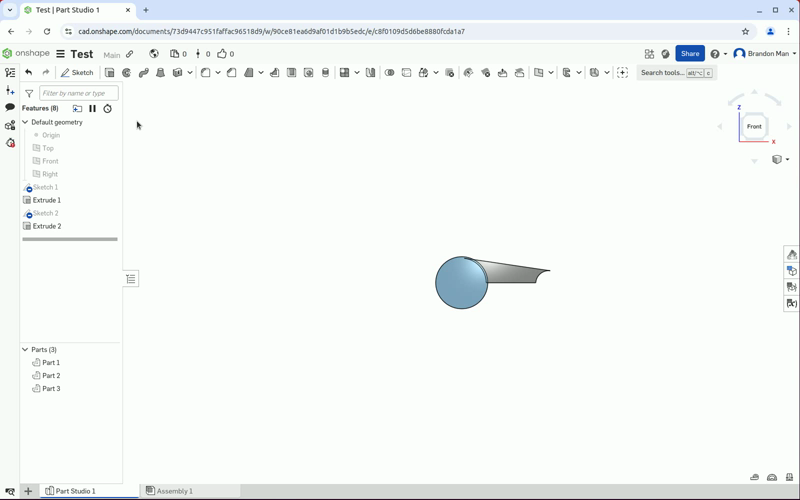
key(shift+h)
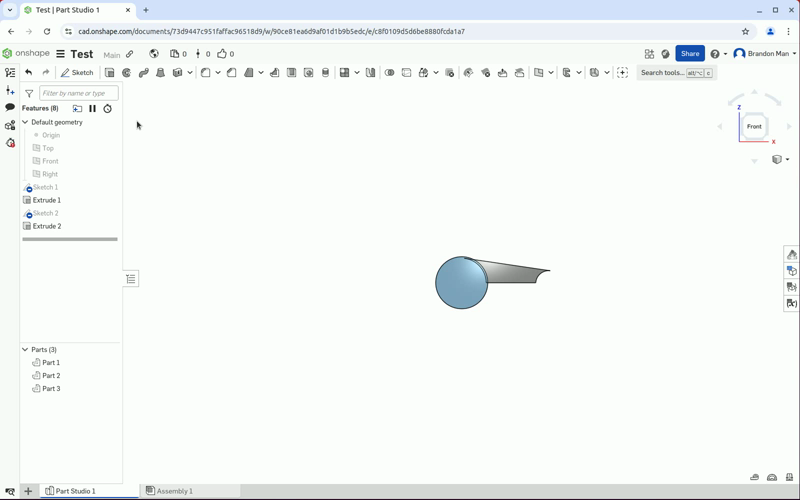
key(shift+h)
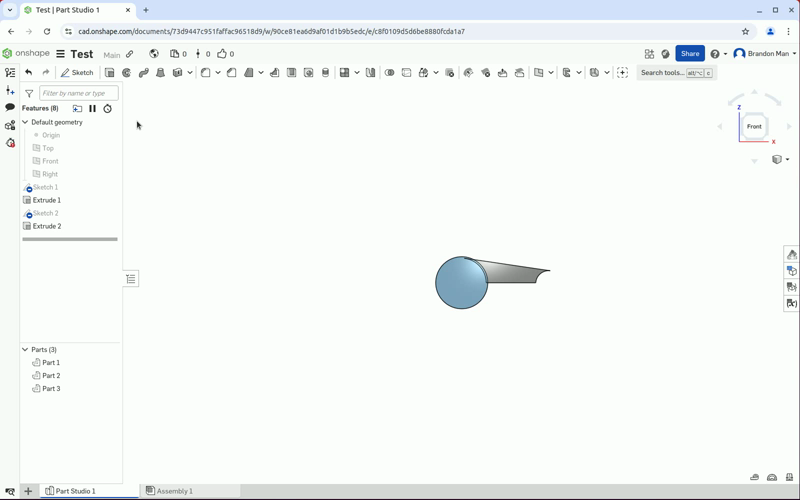
mouse_move(73, 189)
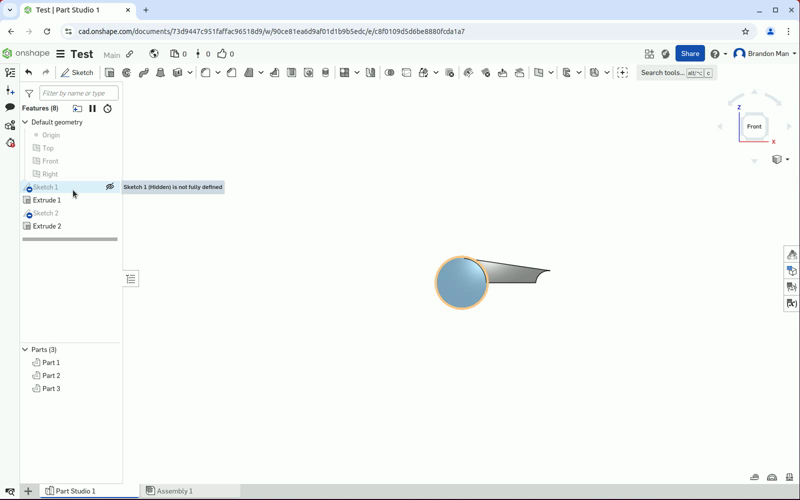
click(73, 189)
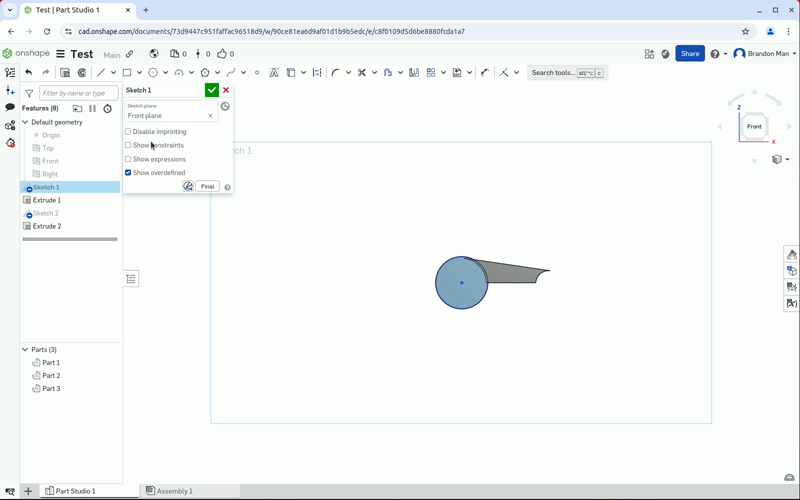
mouse_move(229, 92)
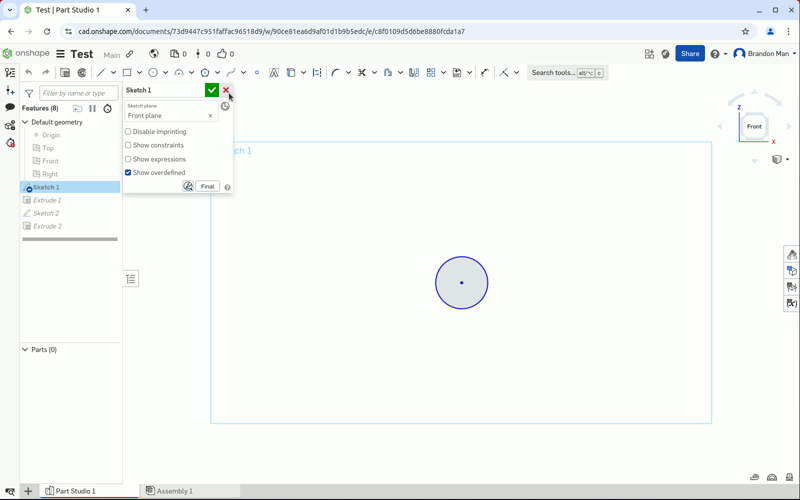
click(229, 92)
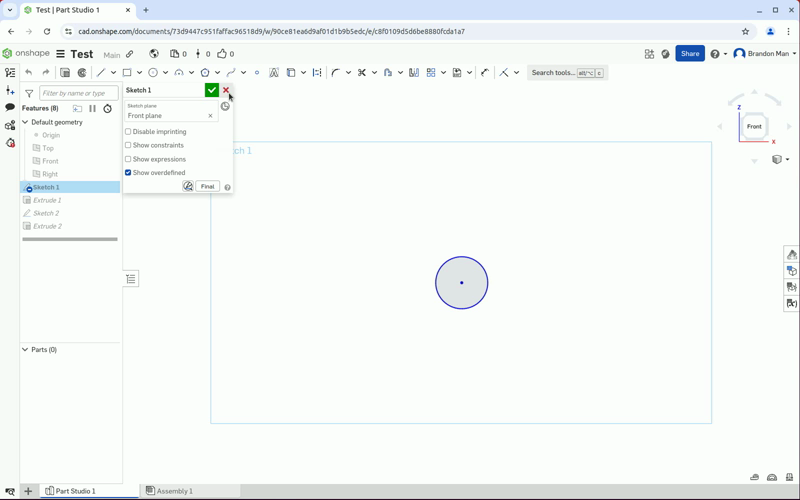
key(shift+s)
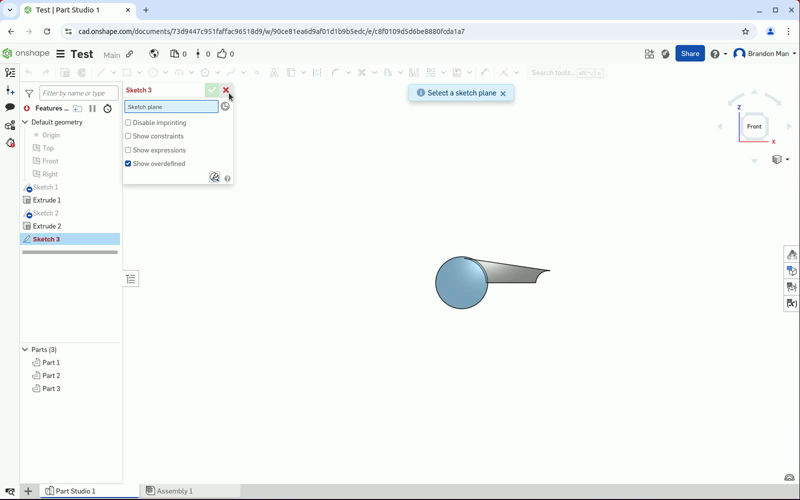
mouse_move(73, 163)
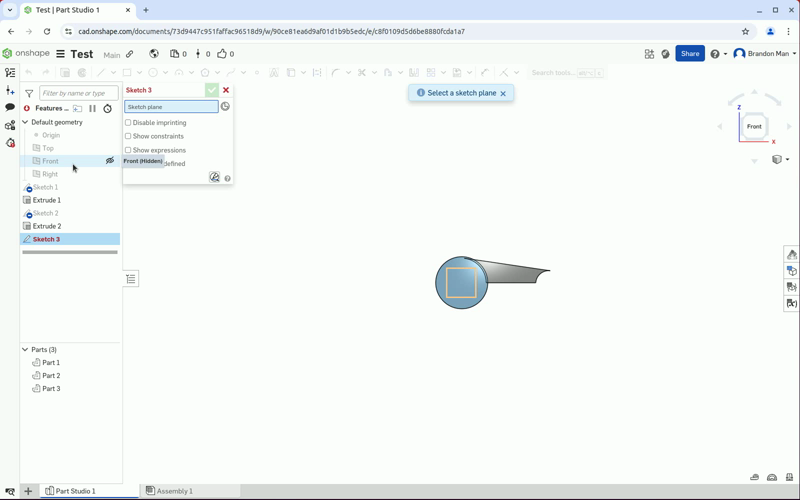
click(73, 163)
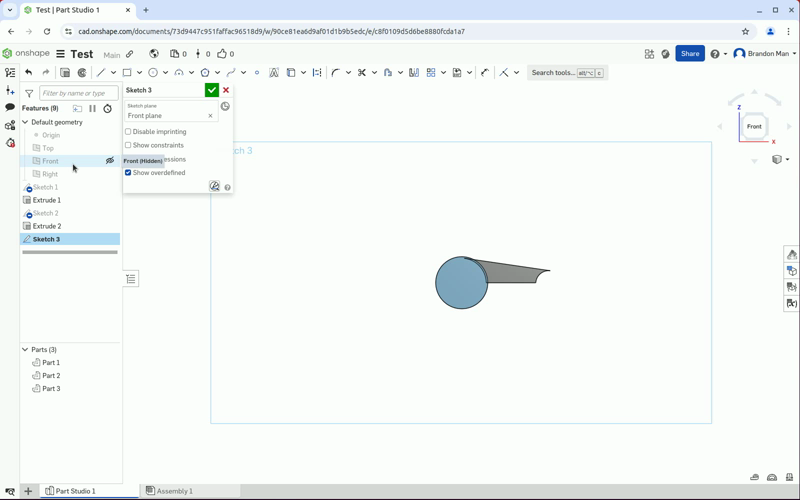
mouse_move(73, 352)
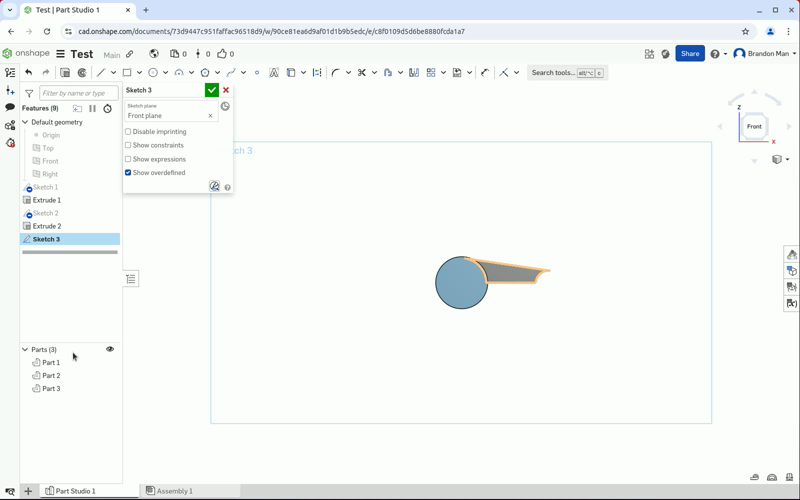
key(y)
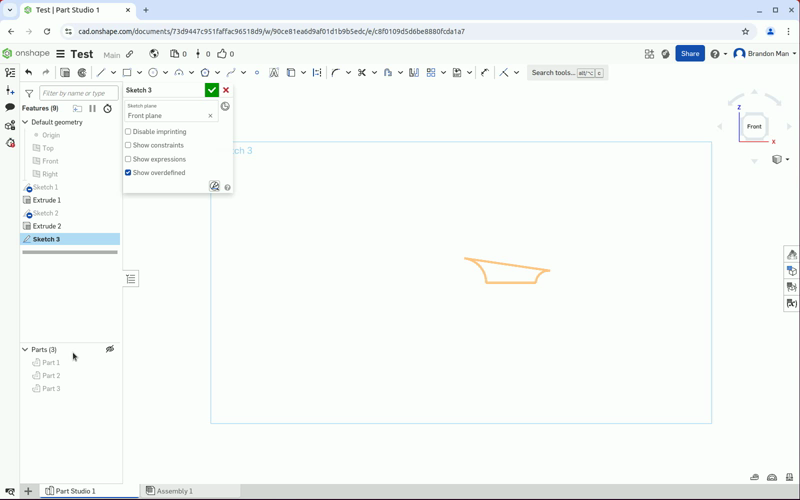
key(l)
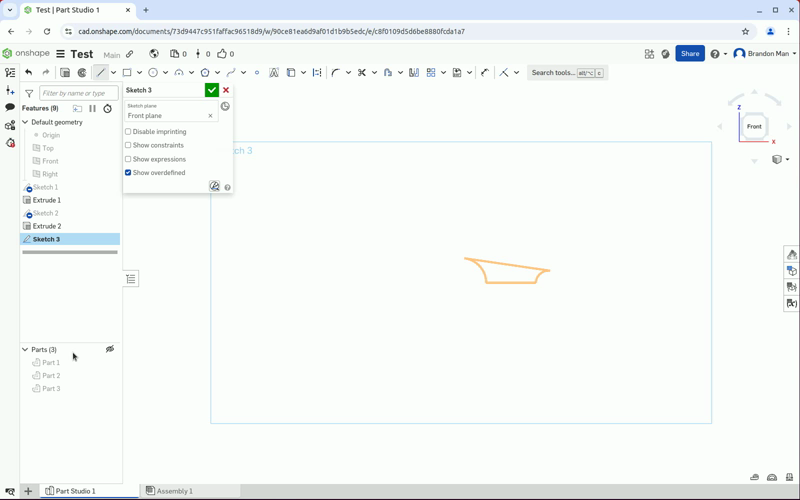
key_down(shift)
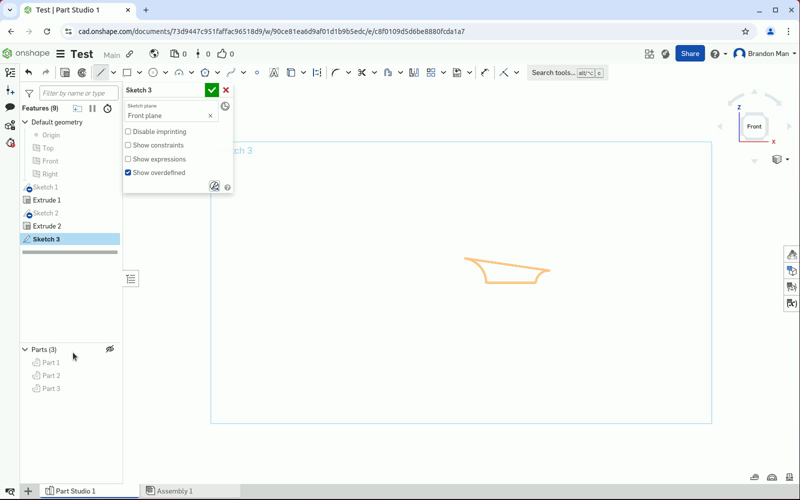
mouse_move(464, 307)
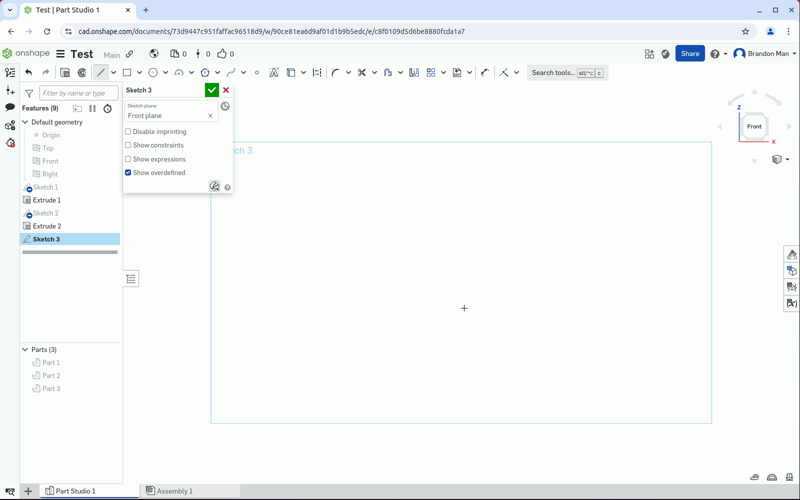
click(464, 307)
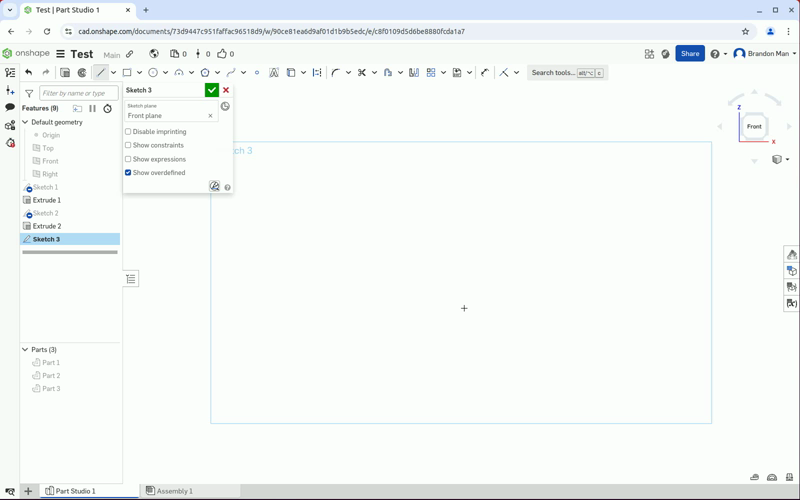
key_up(shift)
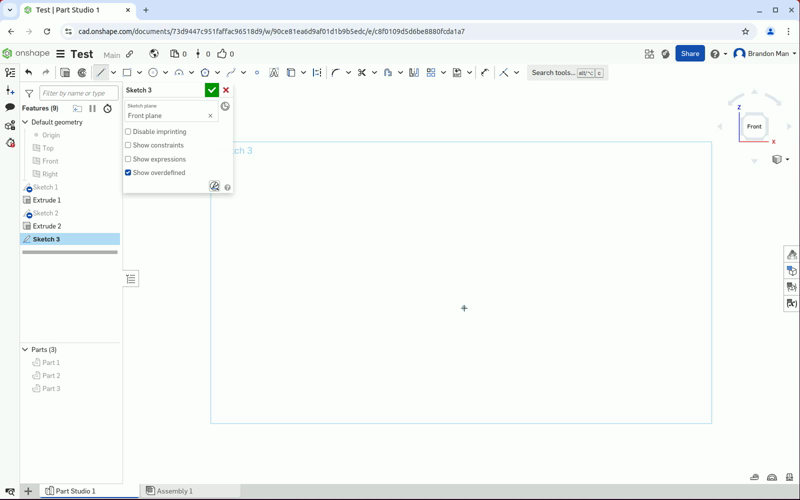
key_down(shift)
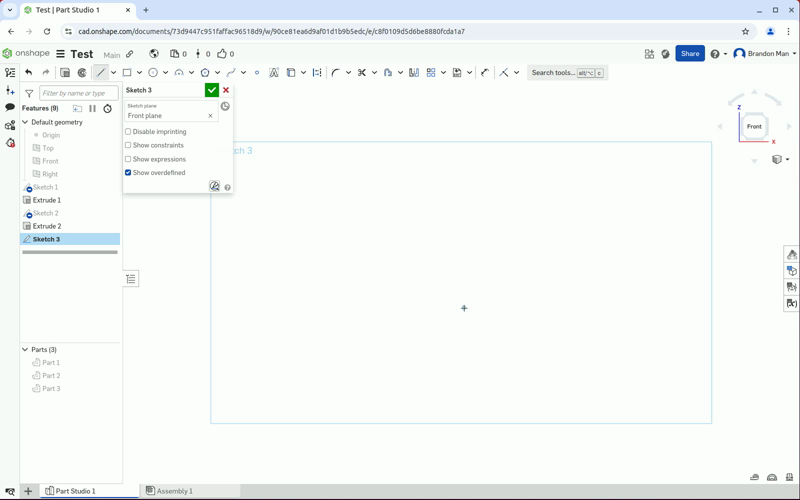
mouse_move(550, 294)
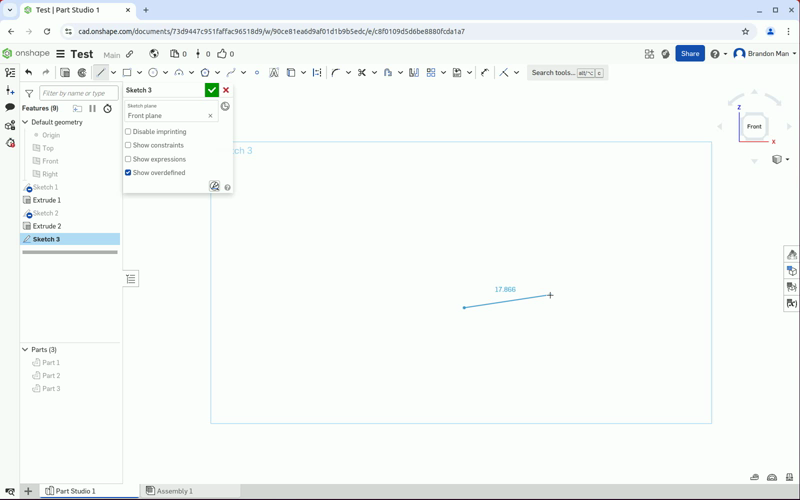
click(550, 294)
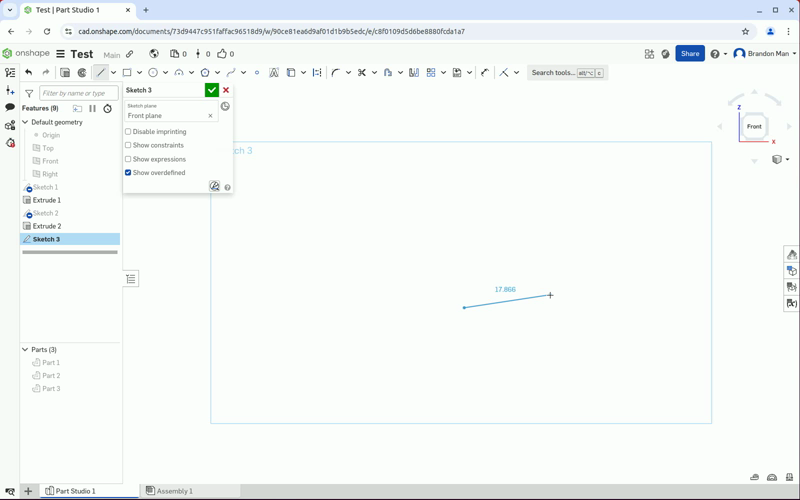
key_up(shift)
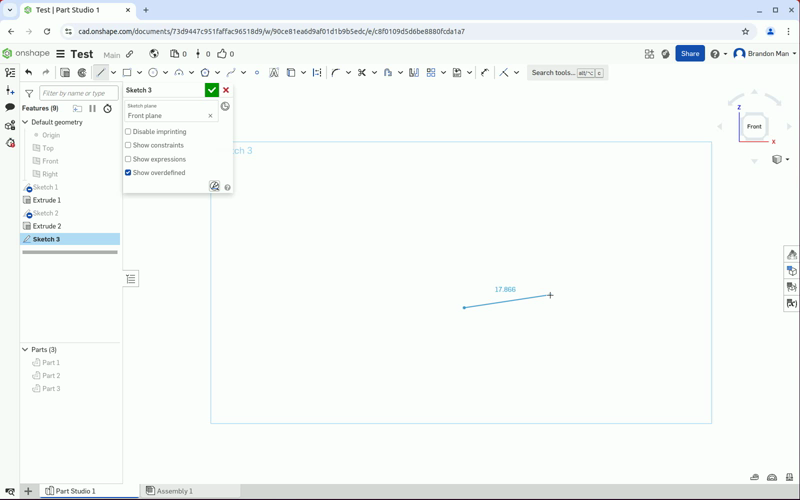
key(esc)
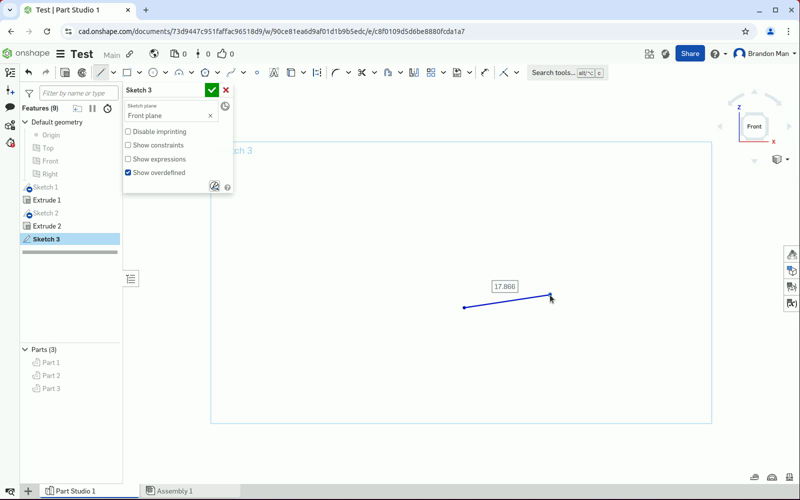
key(a)
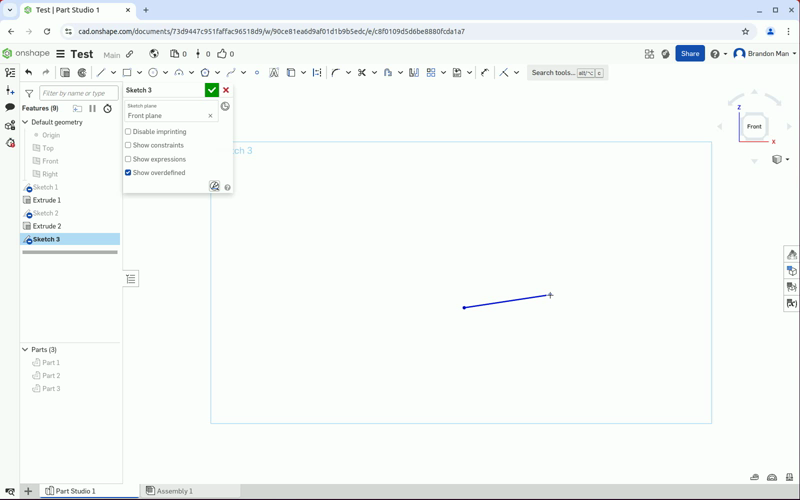
mouse_move(550, 294)
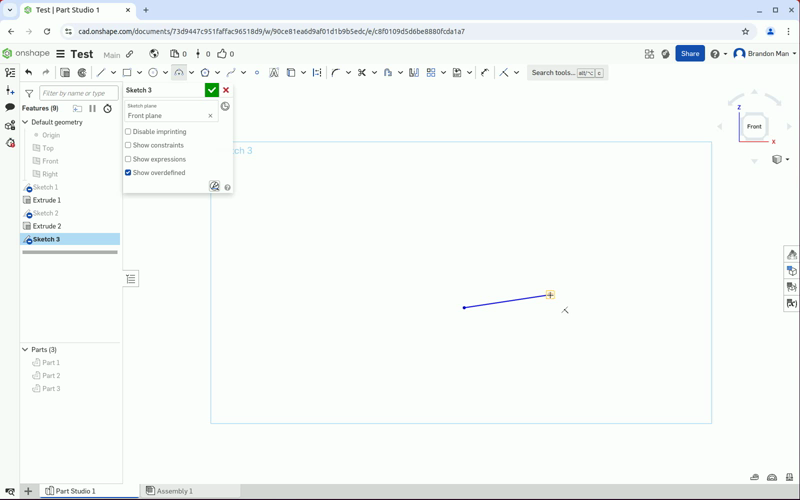
click(550, 294)
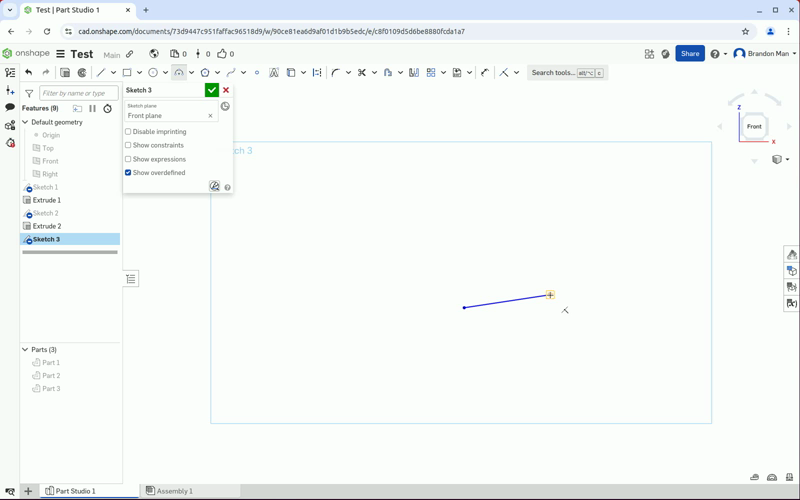
key_down(shift)
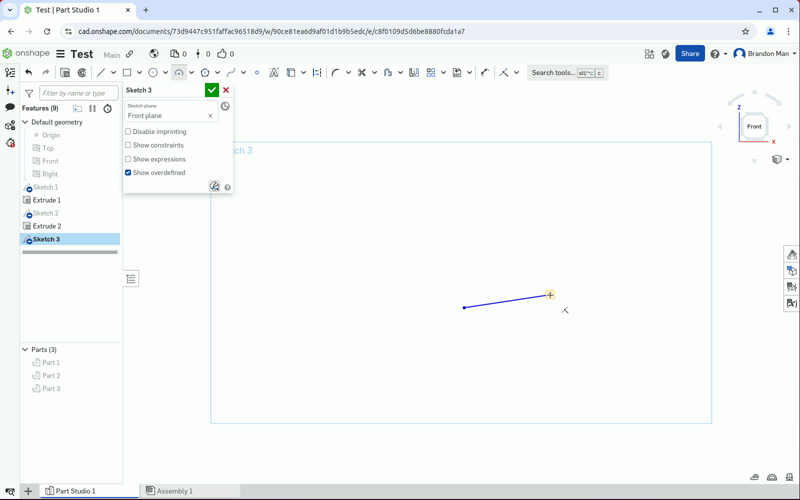
mouse_move(535, 283)
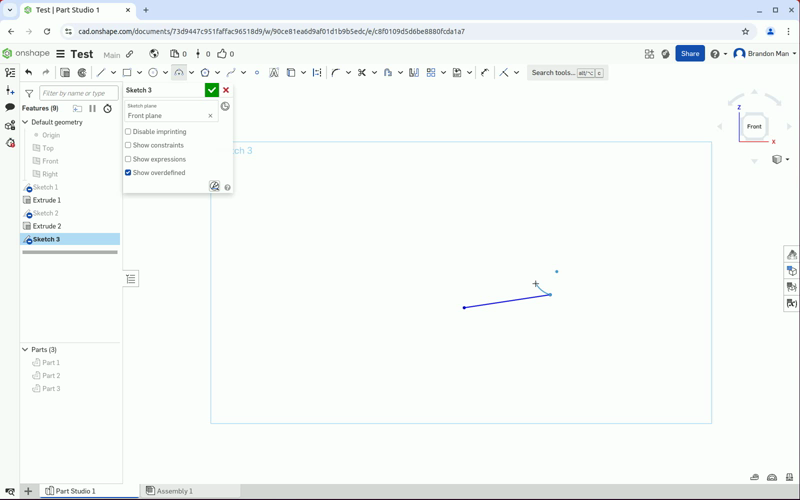
click(535, 283)
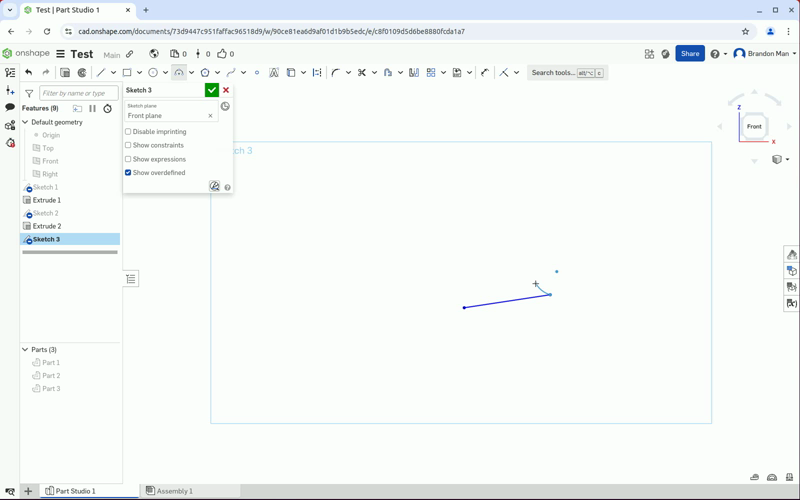
mouse_move(540, 292)
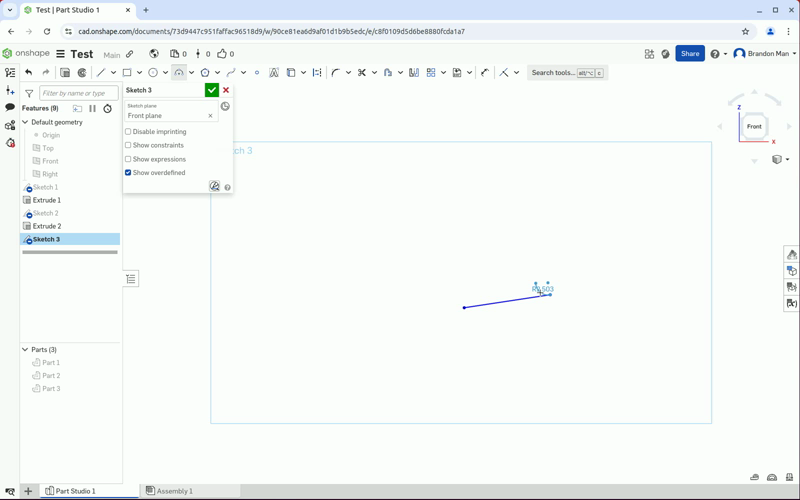
click(540, 292)
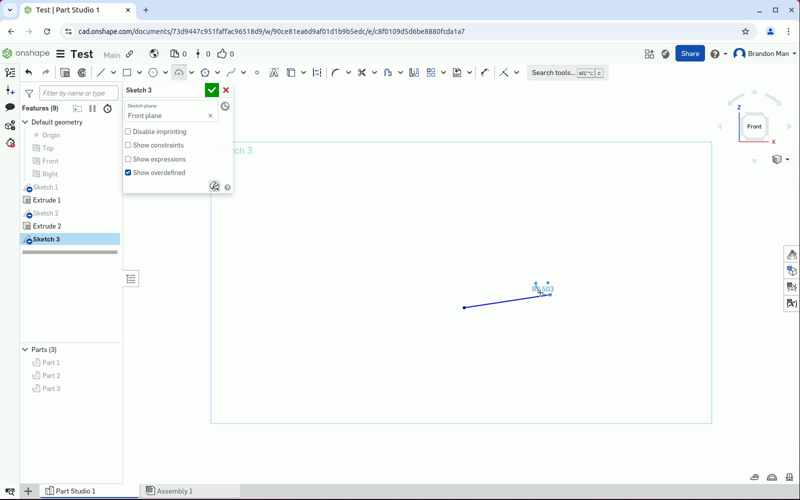
key_up(shift)
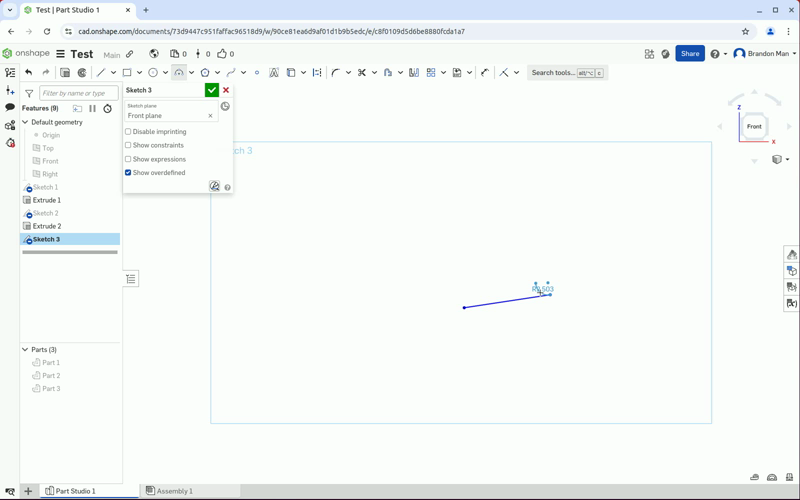
key(esc)
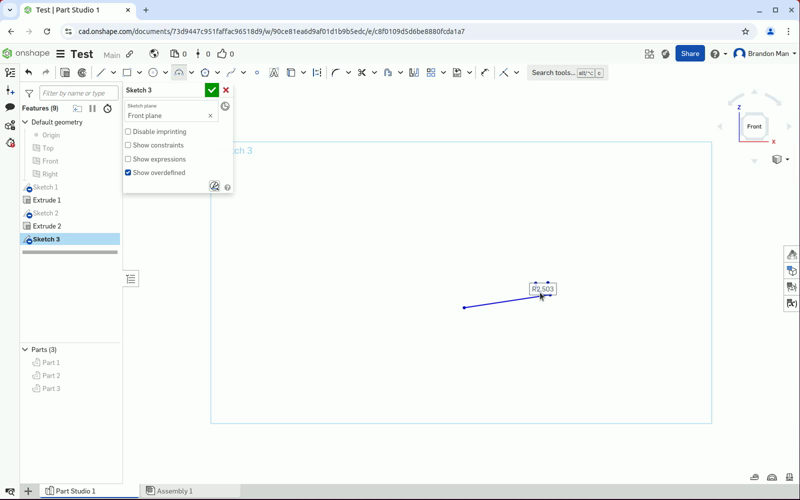
key(l)
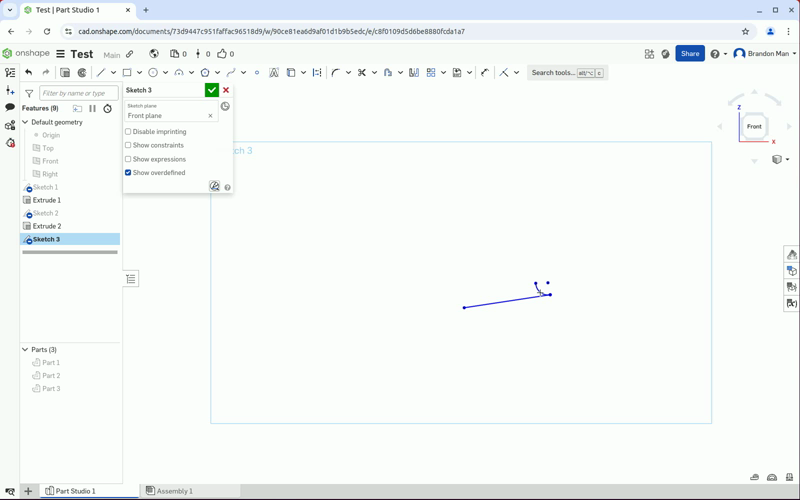
mouse_move(535, 283)
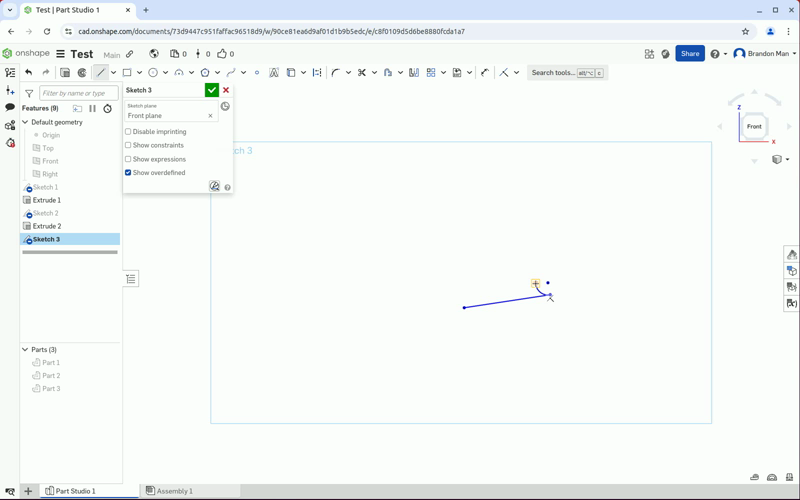
click(535, 283)
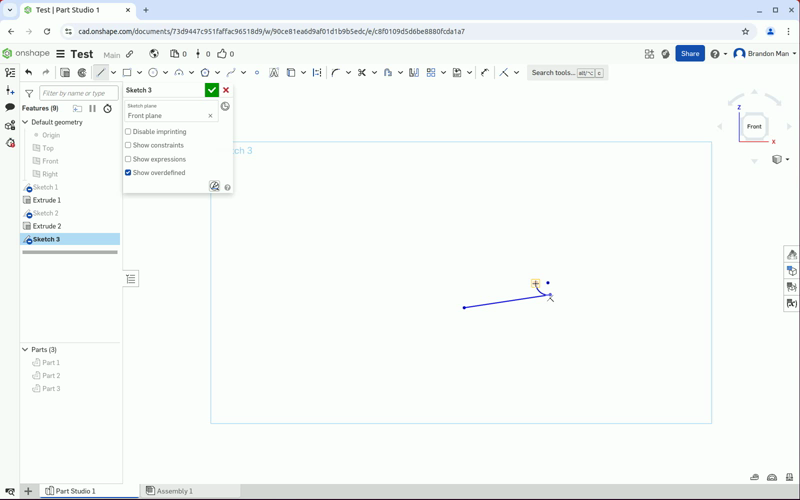
key_down(shift)
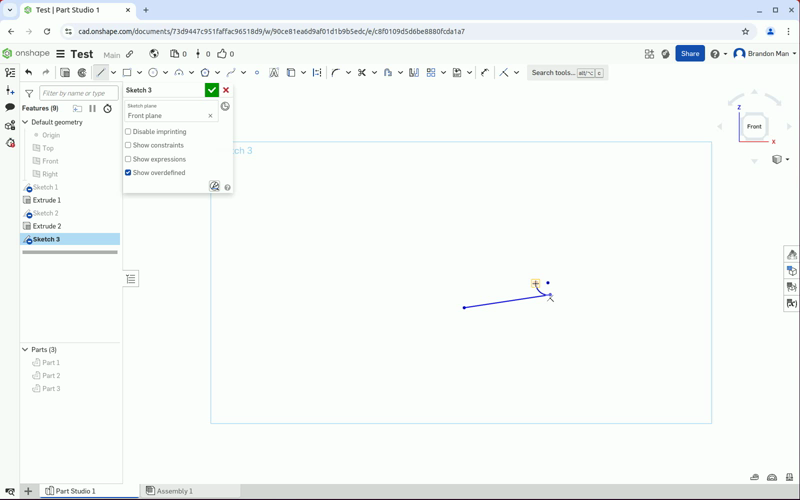
mouse_move(565, 283)
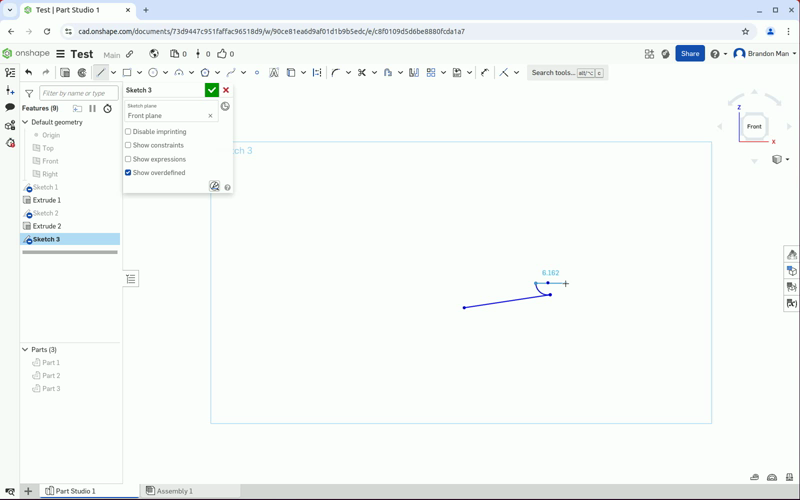
mouse_move(486, 283)
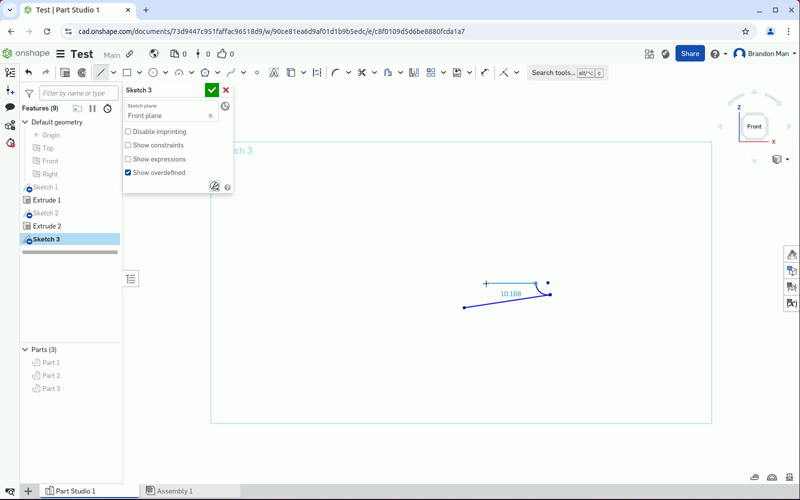
click(486, 283)
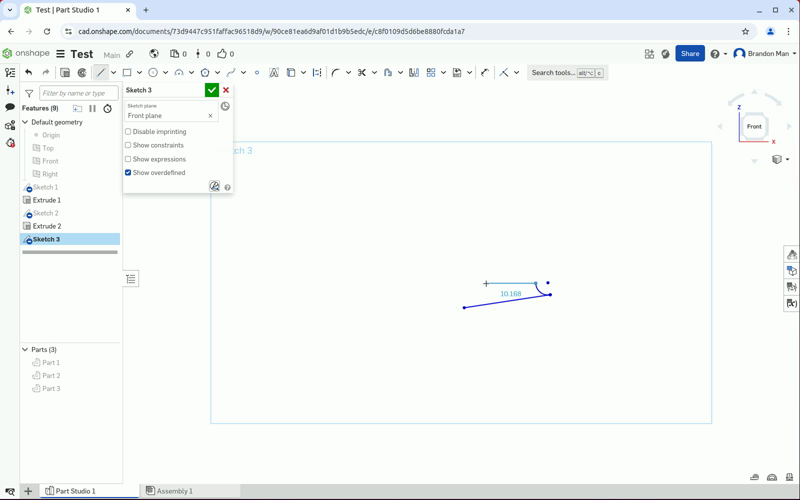
key_up(shift)
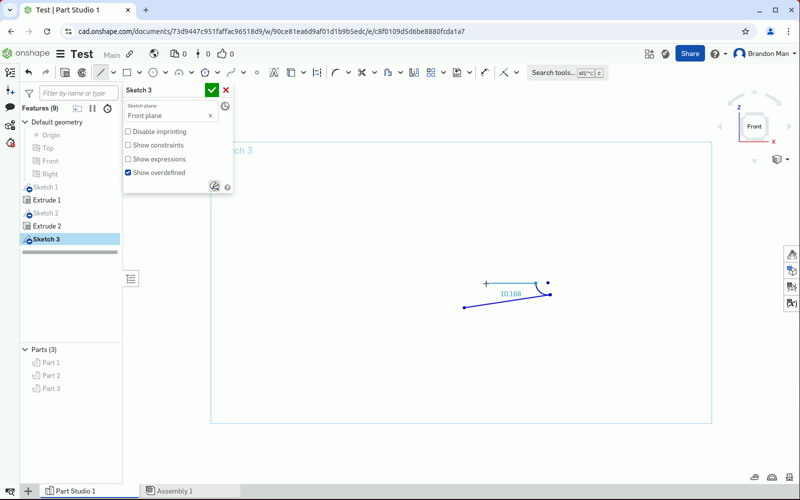
key(esc)
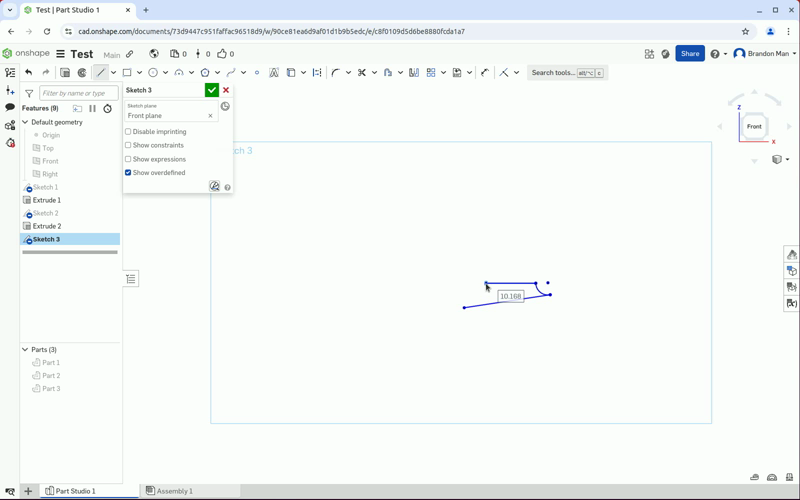
key(a)
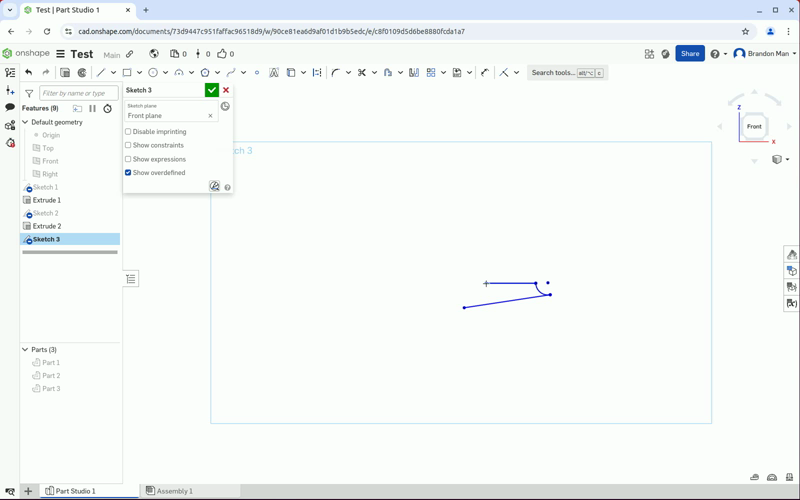
mouse_move(486, 283)
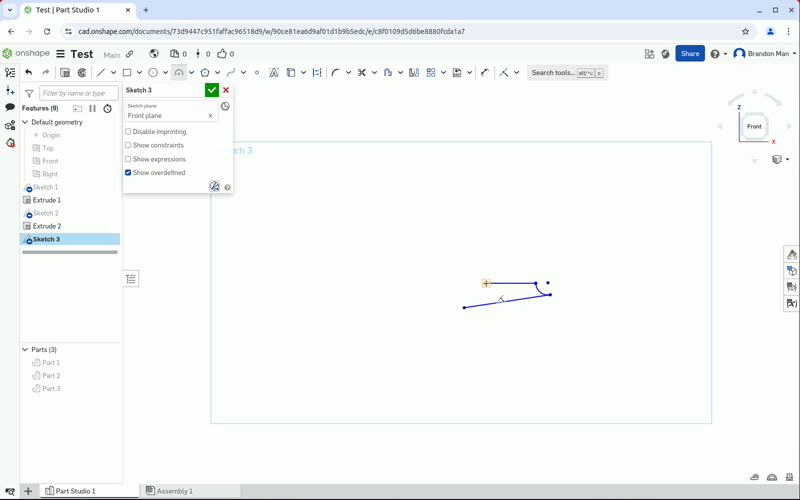
click(486, 283)
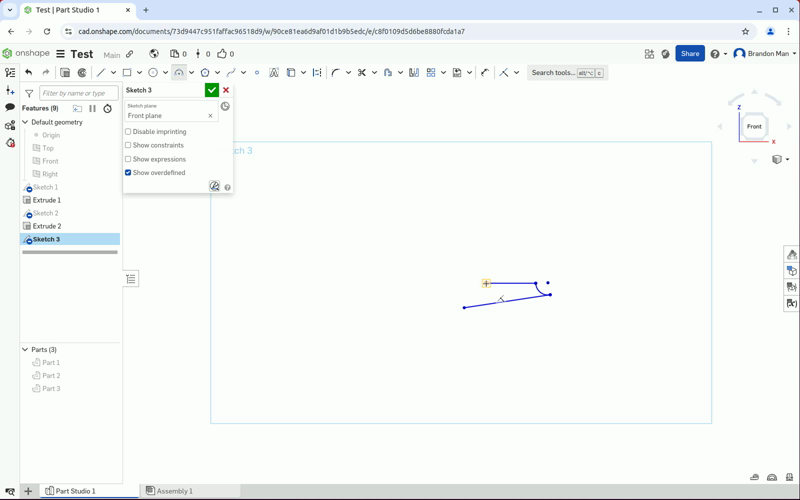
mouse_move(464, 307)
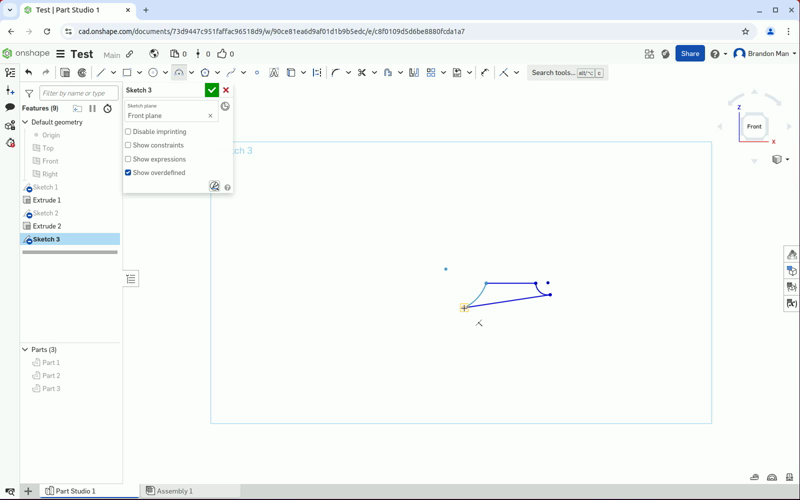
click(464, 307)
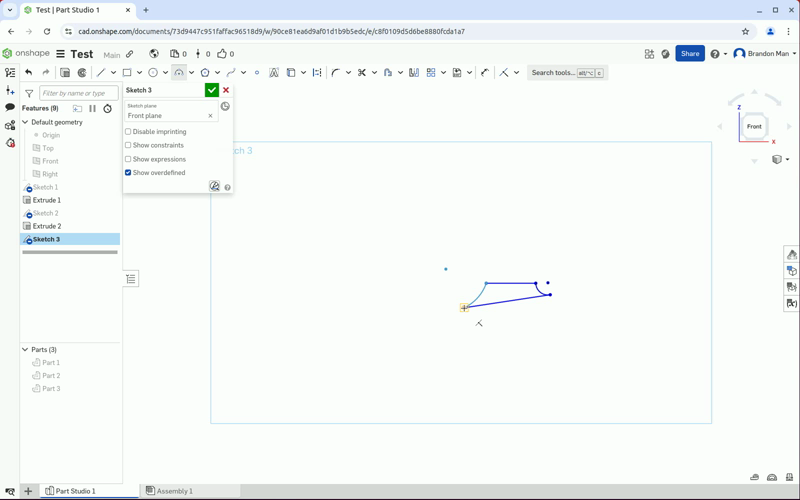
key_down(shift)
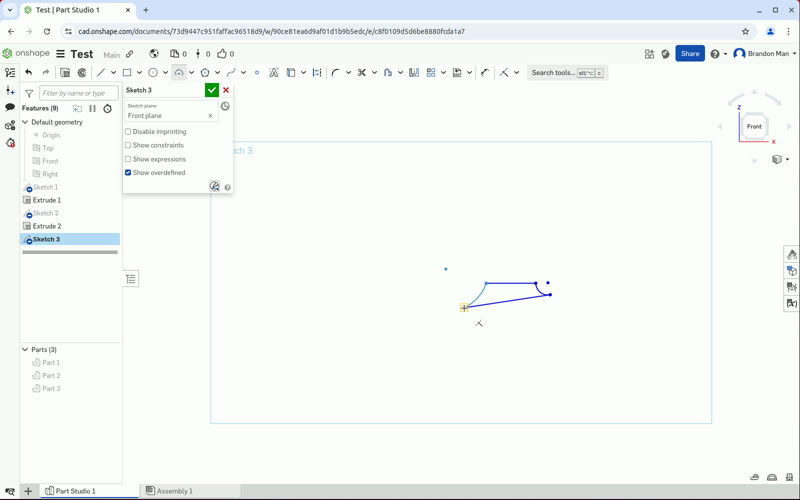
mouse_move(479, 299)
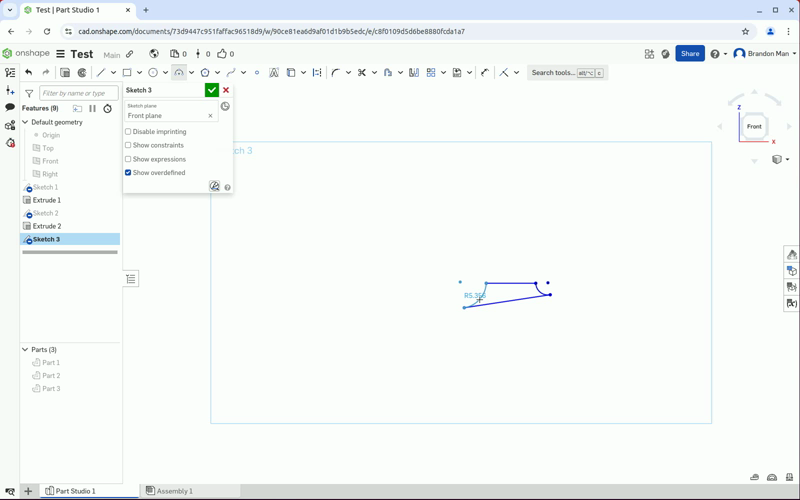
click(479, 299)
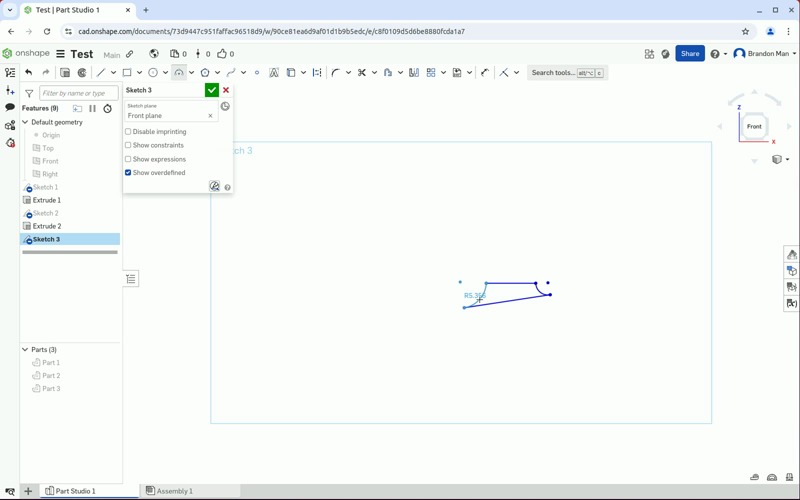
key_up(shift)
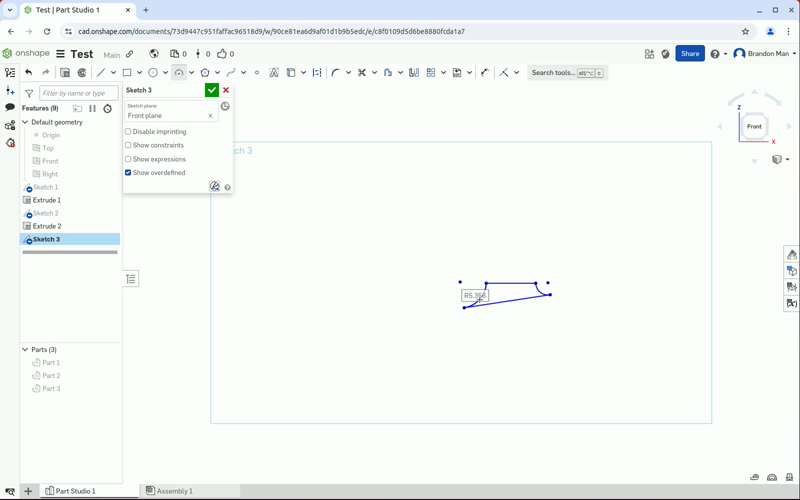
key(esc)
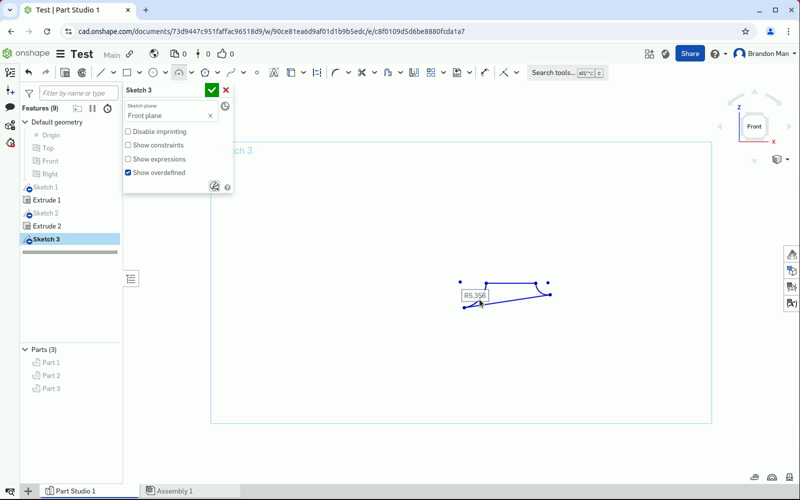
mouse_move(505, 298)
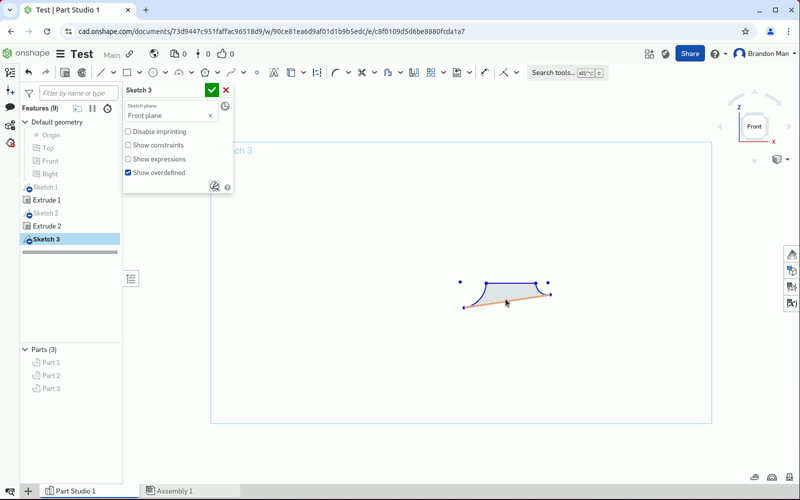
scroll(6)
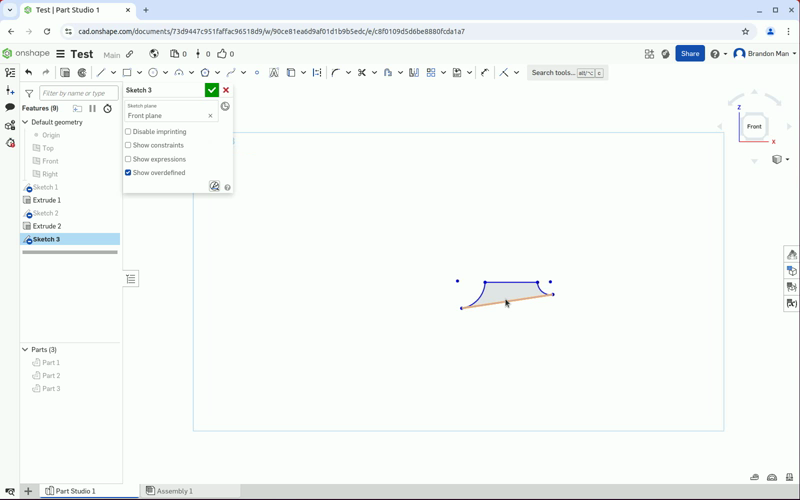
scroll(6)
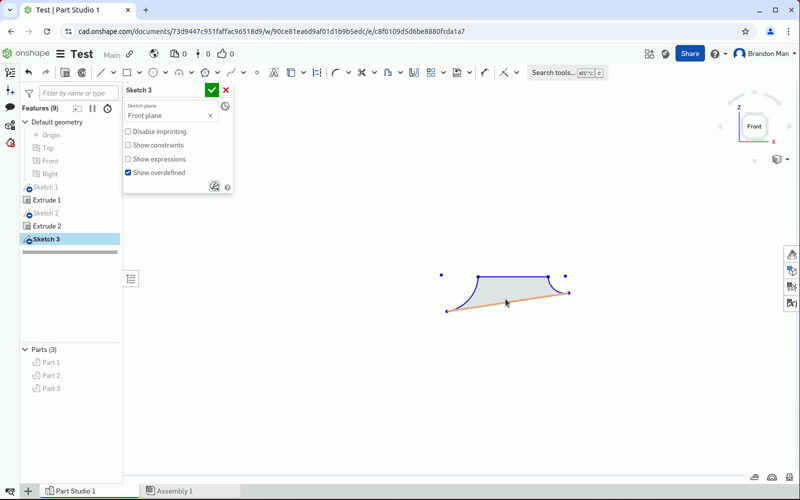
scroll(6)
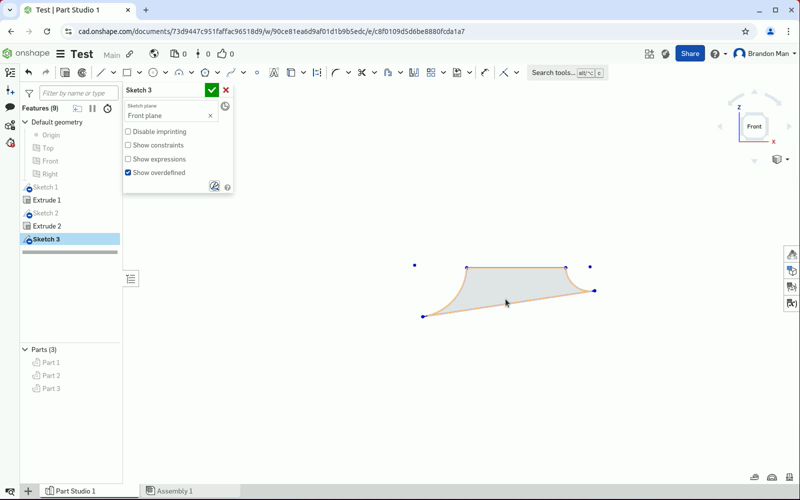
scroll(6)
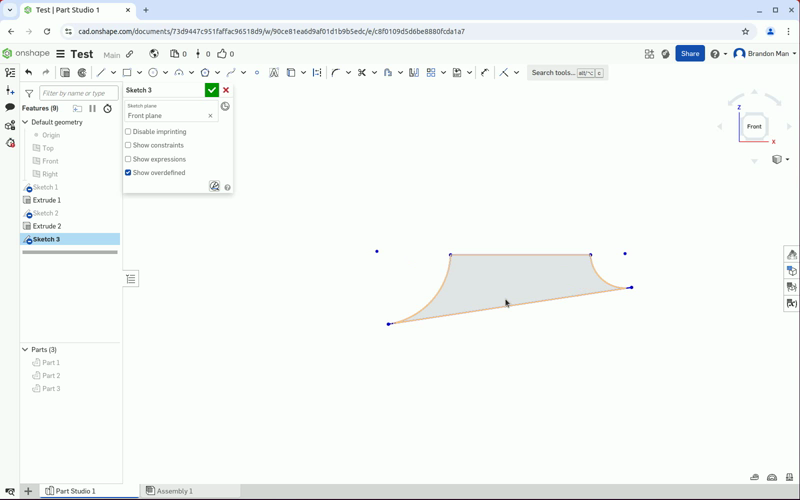
scroll(6)
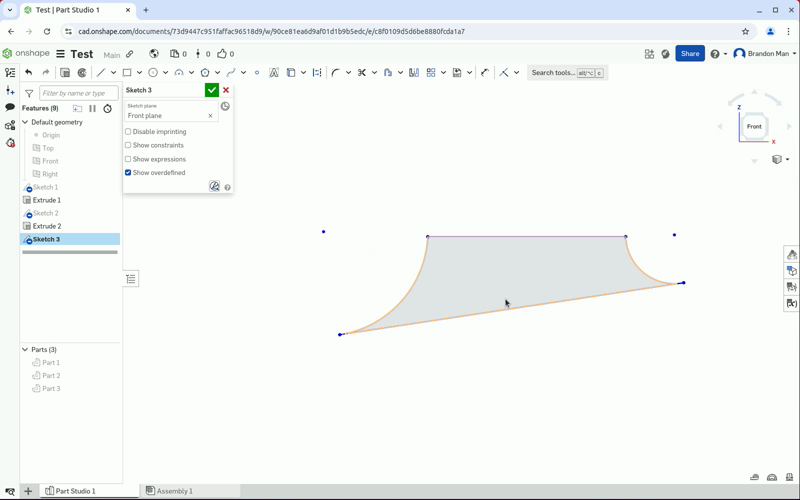
scroll(6)
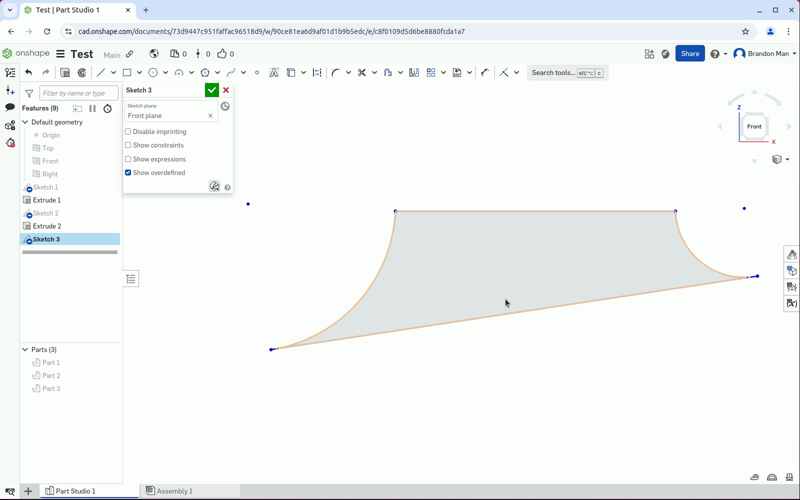
scroll(6)
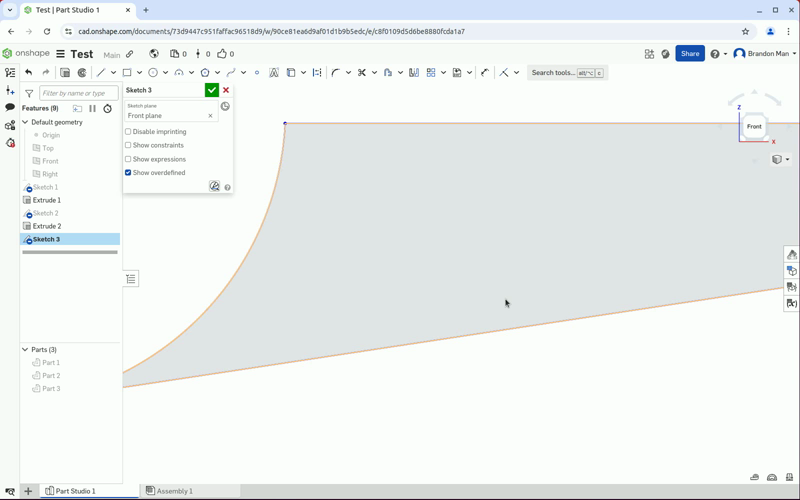
click(505, 298)
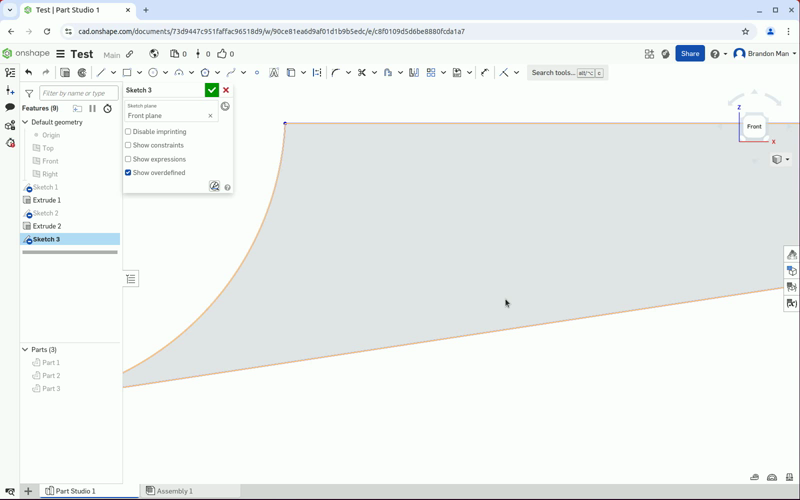
scroll(-6)
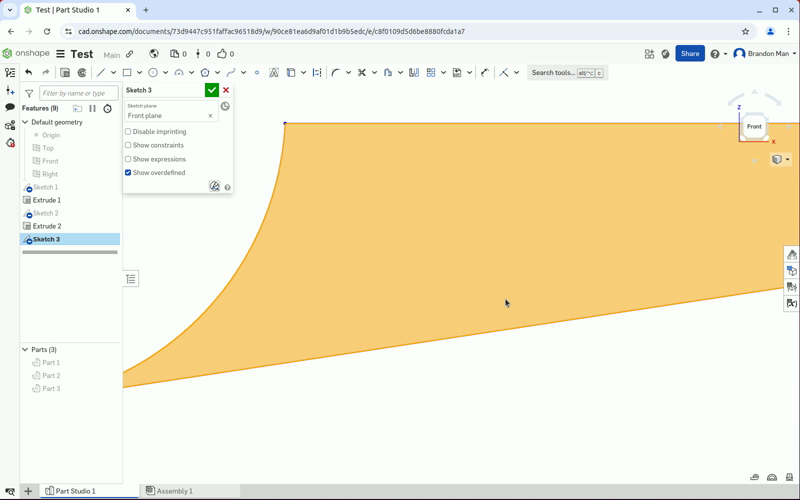
scroll(-6)
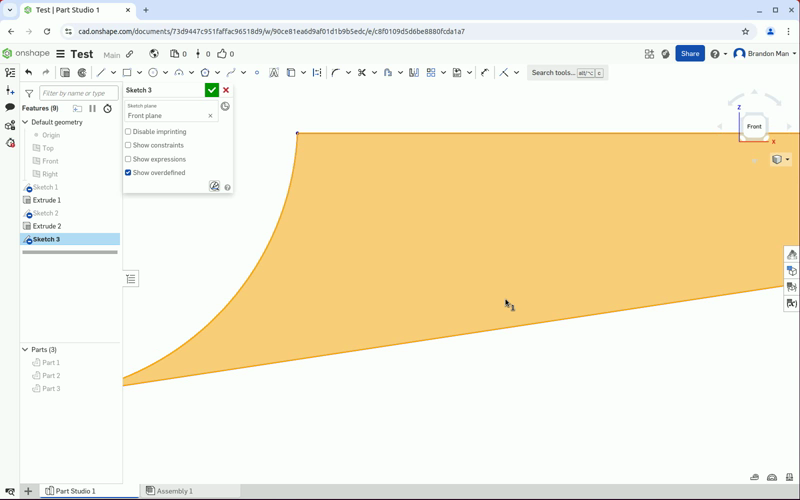
scroll(-6)
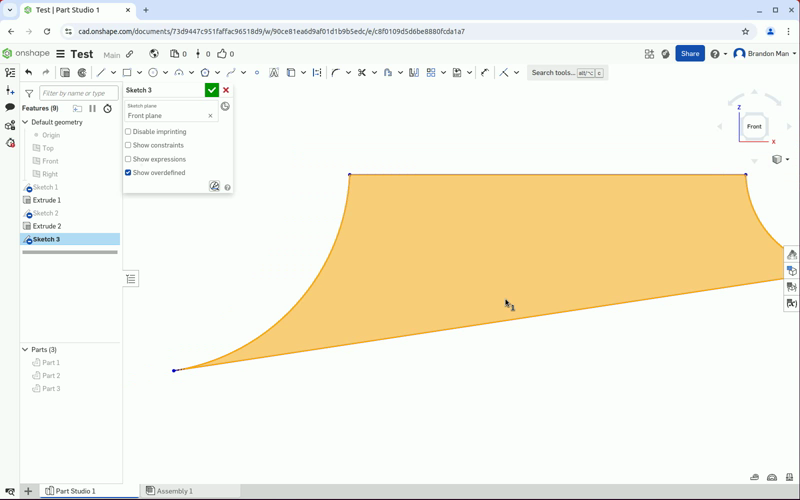
scroll(-6)
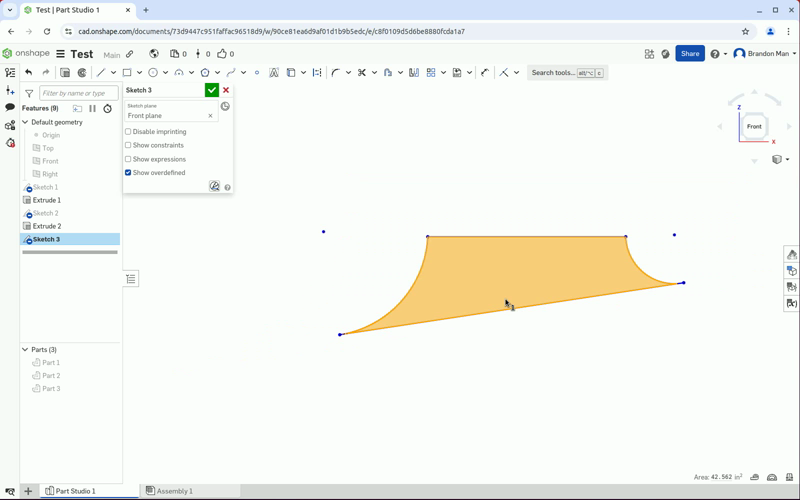
scroll(-6)
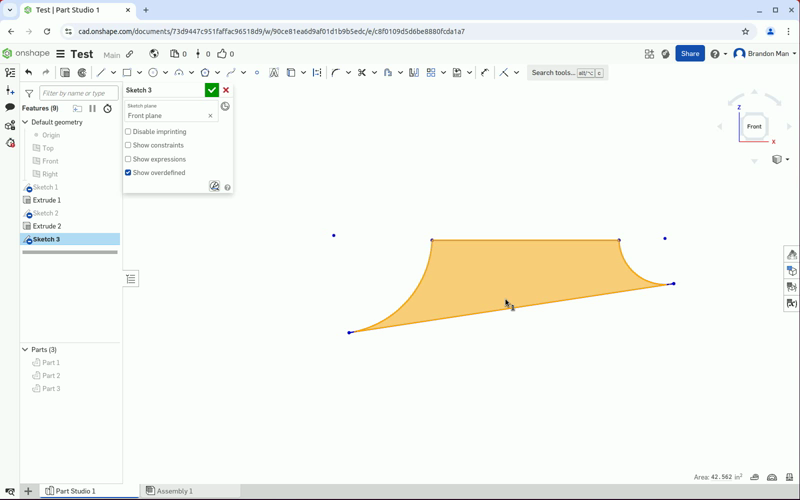
scroll(-6)
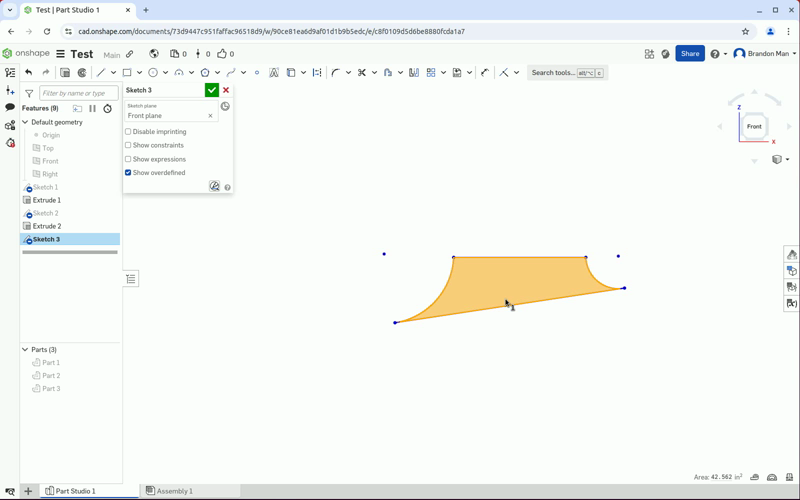
scroll(-6)
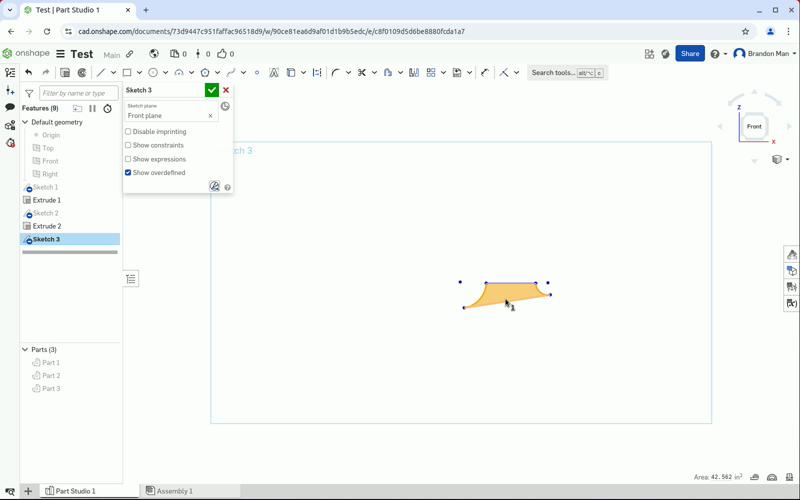
mouse_move(73, 352)
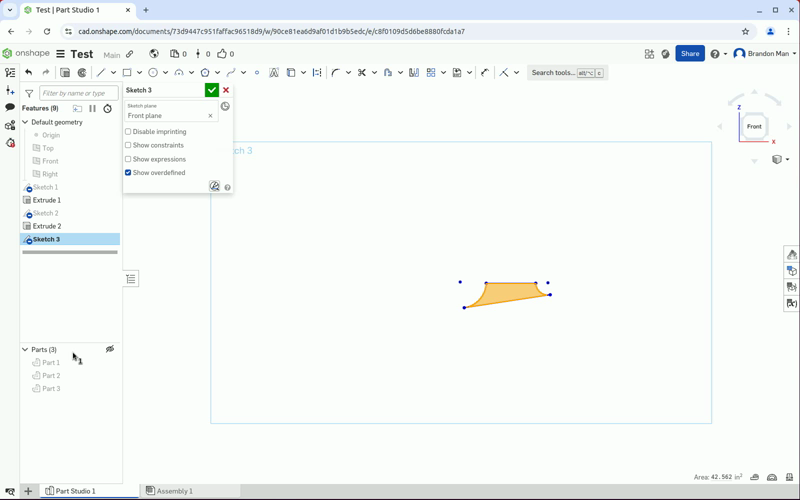
key(shift+y)
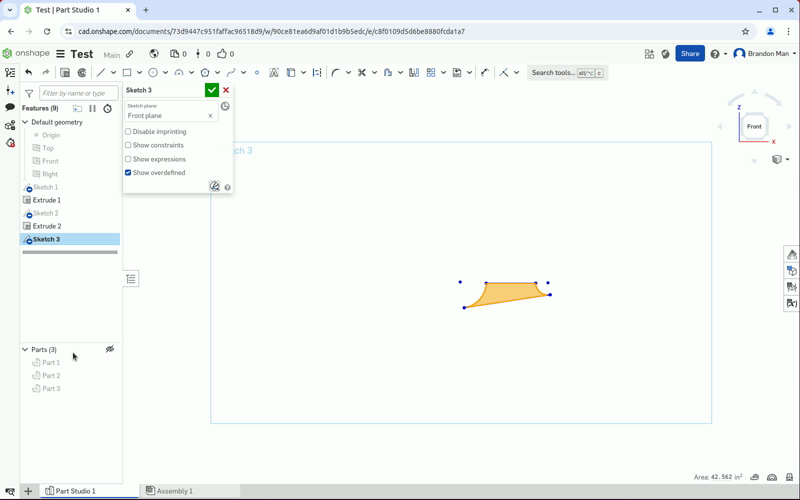
key(shift+e)
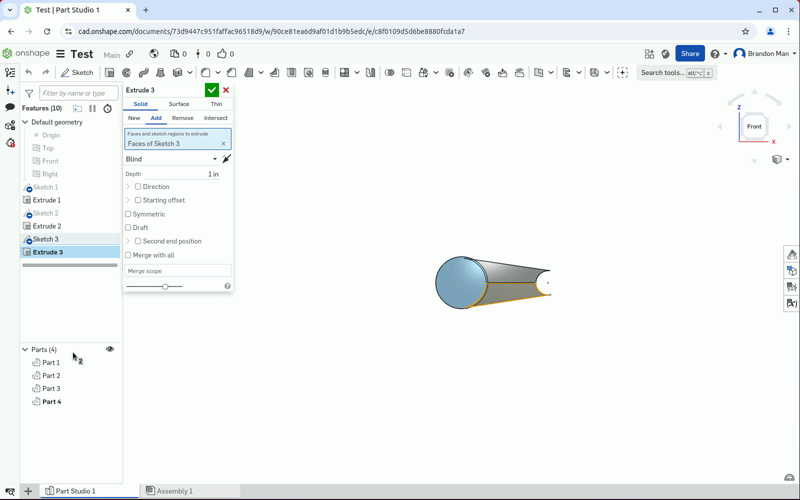
mouse_move(143, 106)
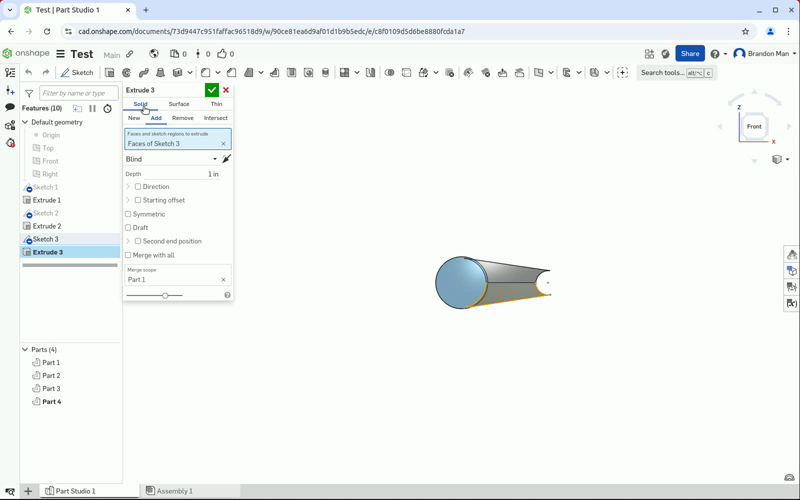
click(143, 106)
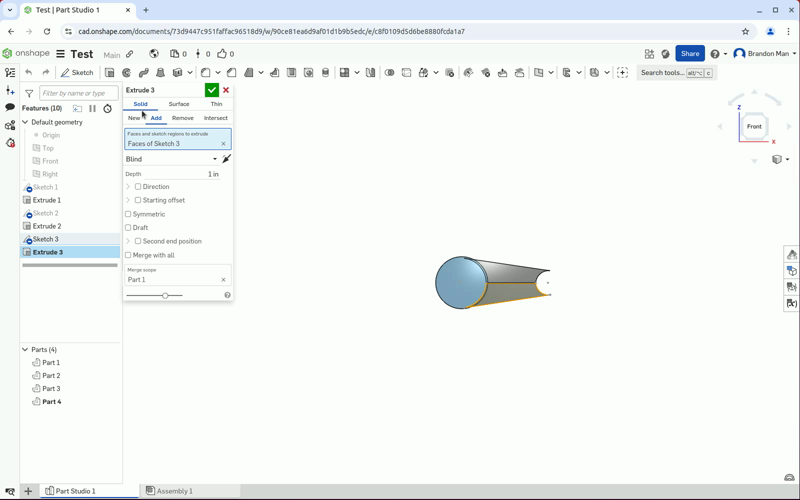
mouse_move(137, 120)
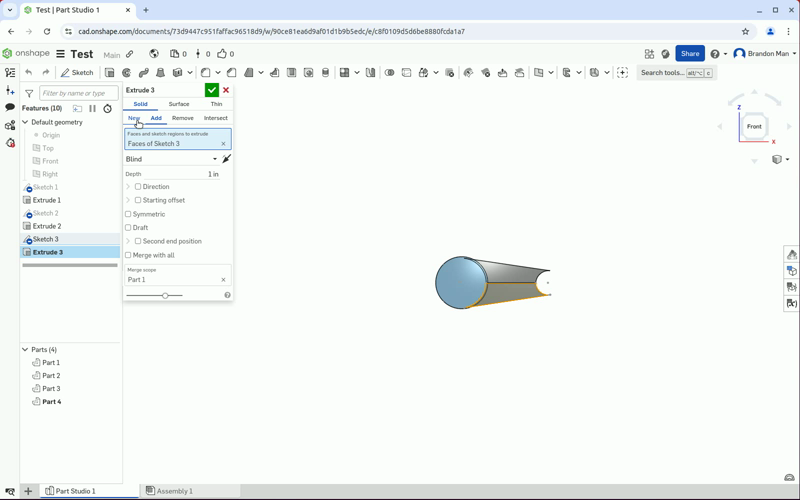
click(137, 120)
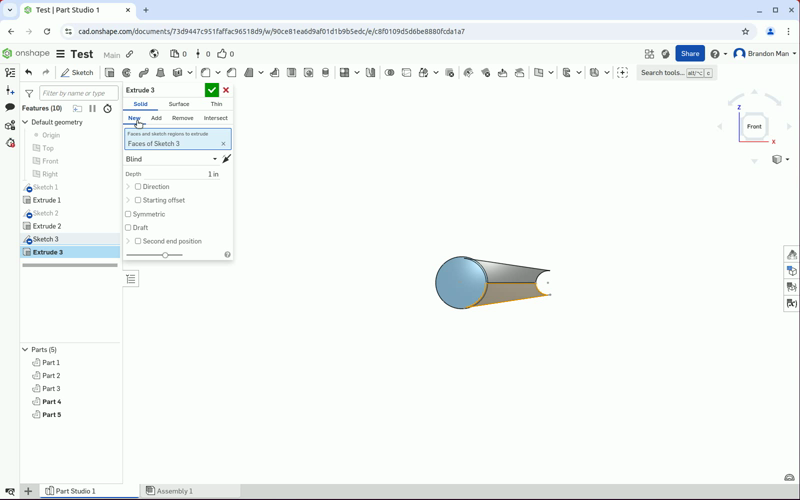
key(tab, 4)
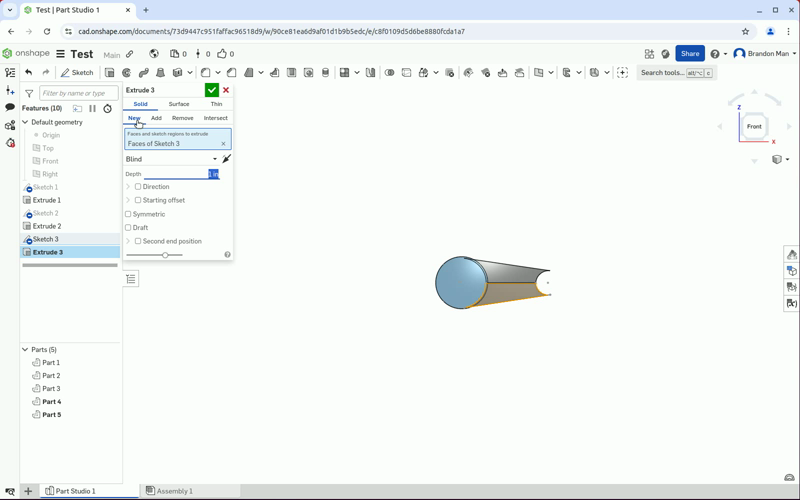
text(20.46)
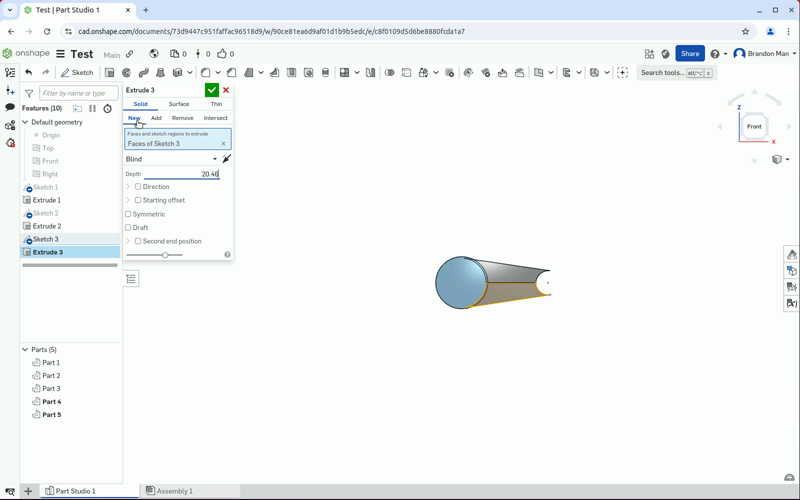
key(tab, 3)
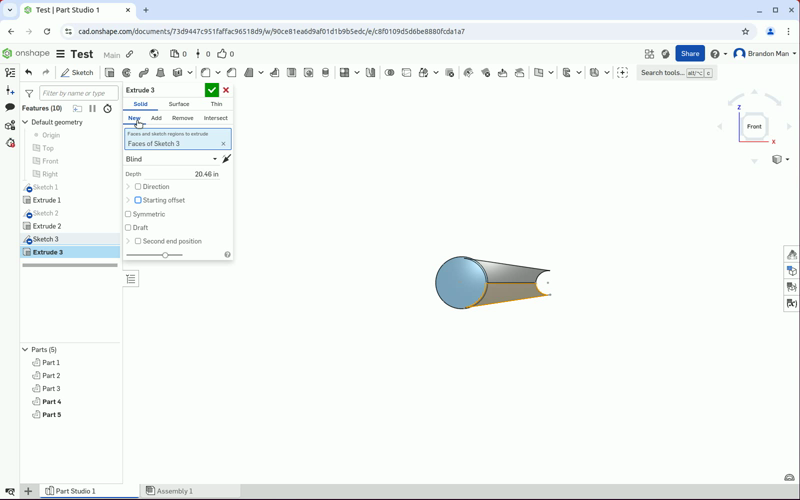
key(tab, 2)
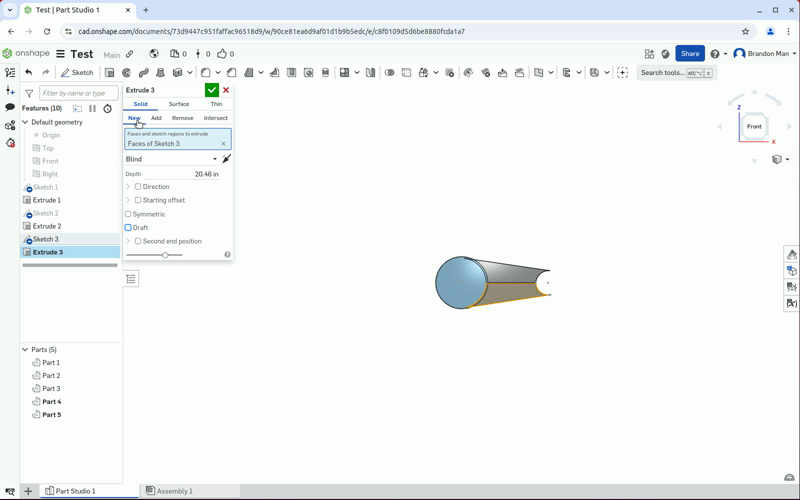
key(space)
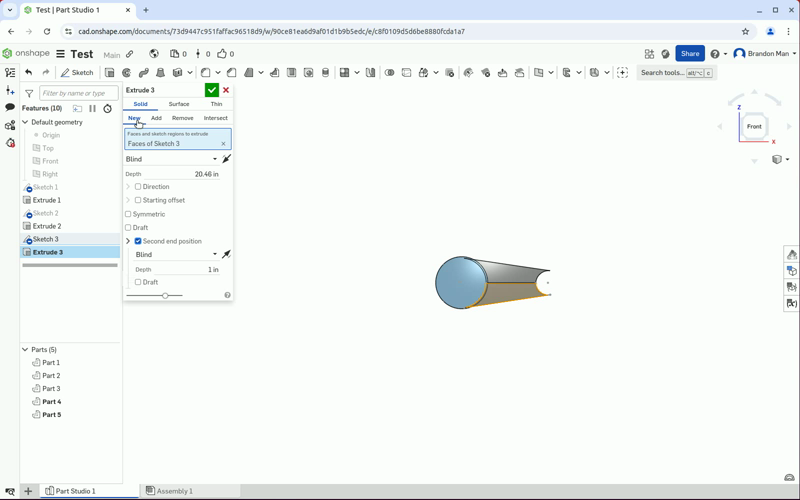
key(tab, 3)
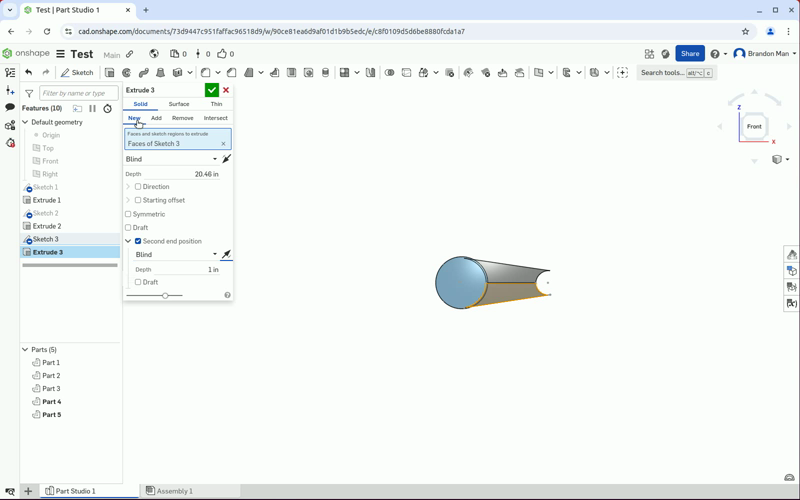
text(18.053)
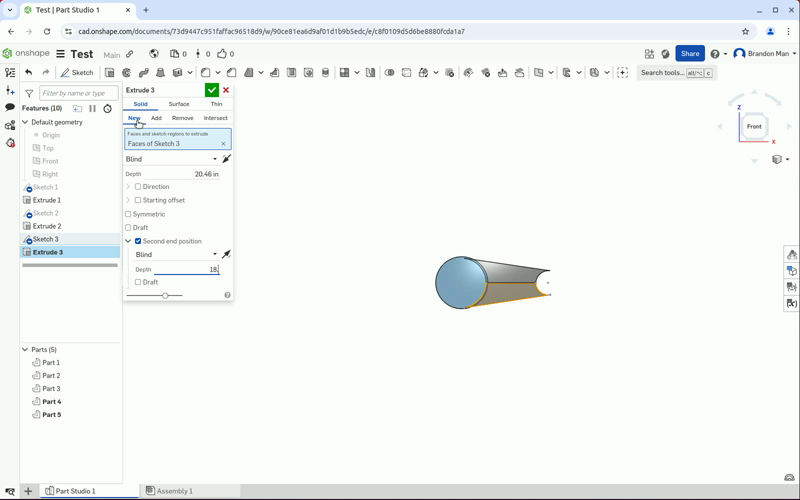
key(enter)
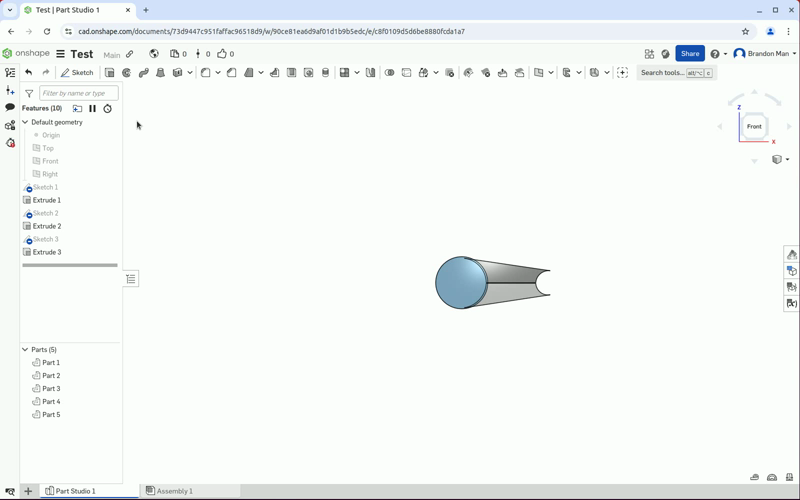
key(shift+h)
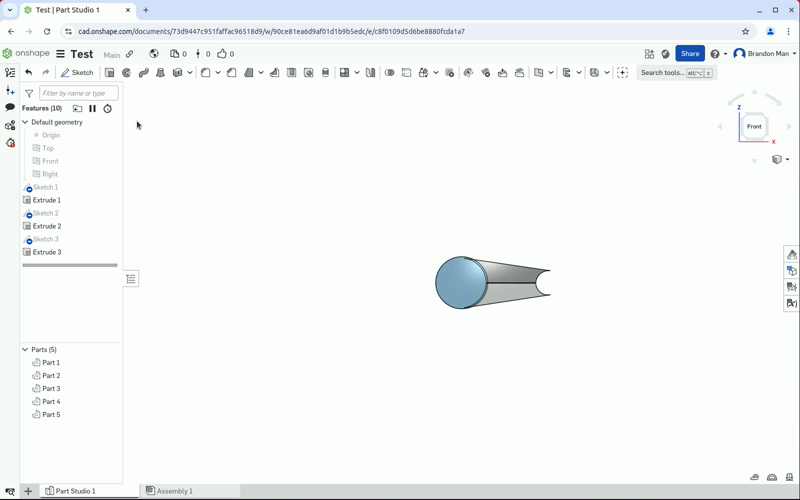
key(shift+h)
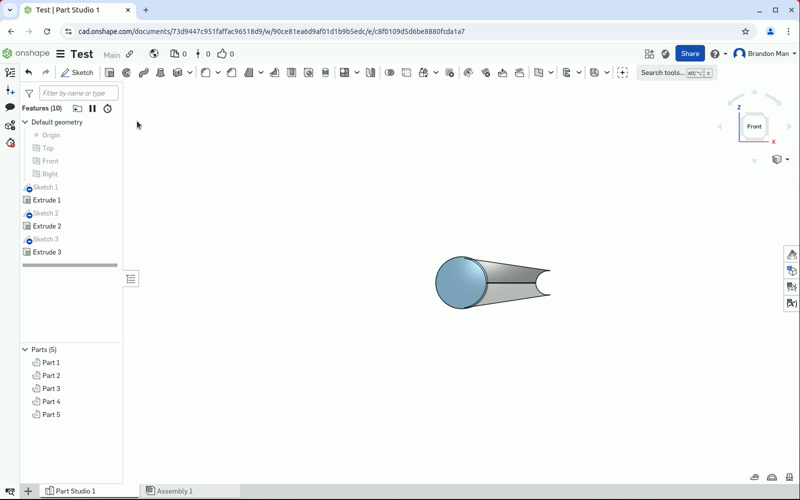
mouse_move(73, 189)
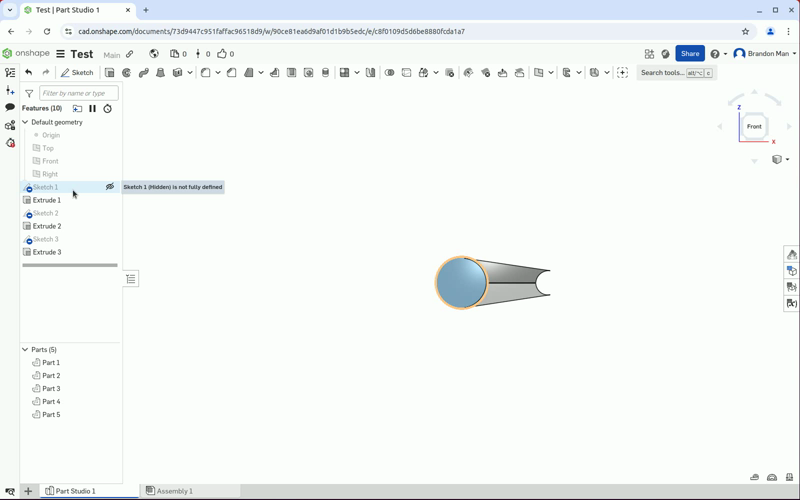
click(73, 189)
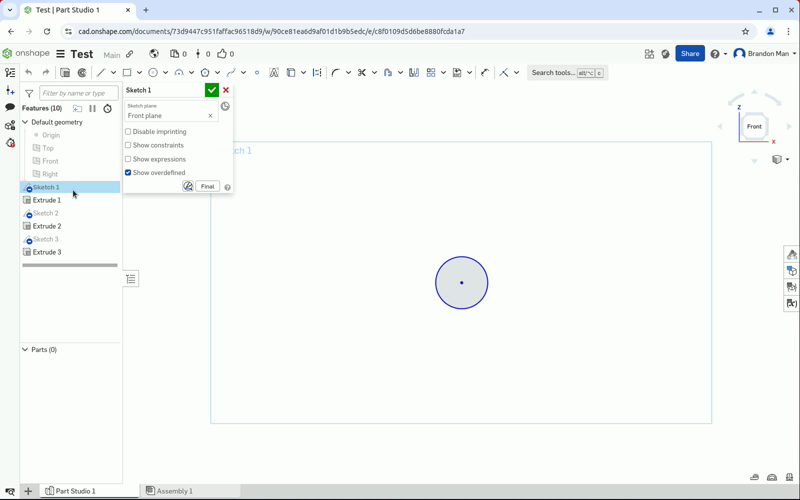
mouse_move(229, 92)
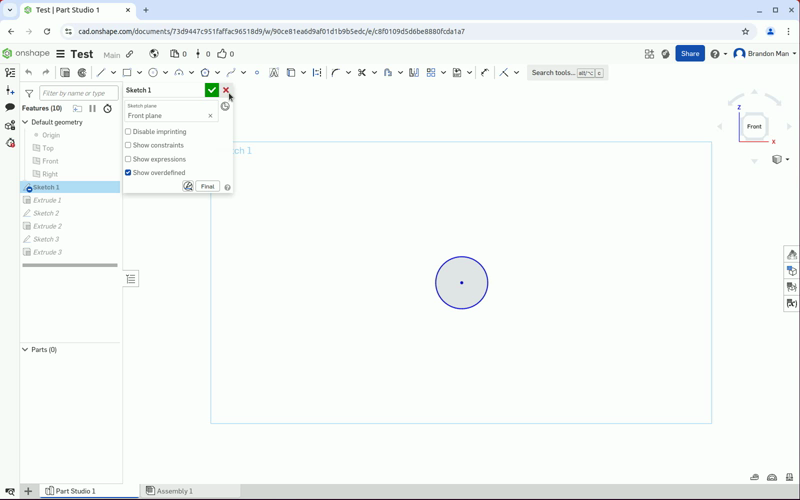
click(229, 92)
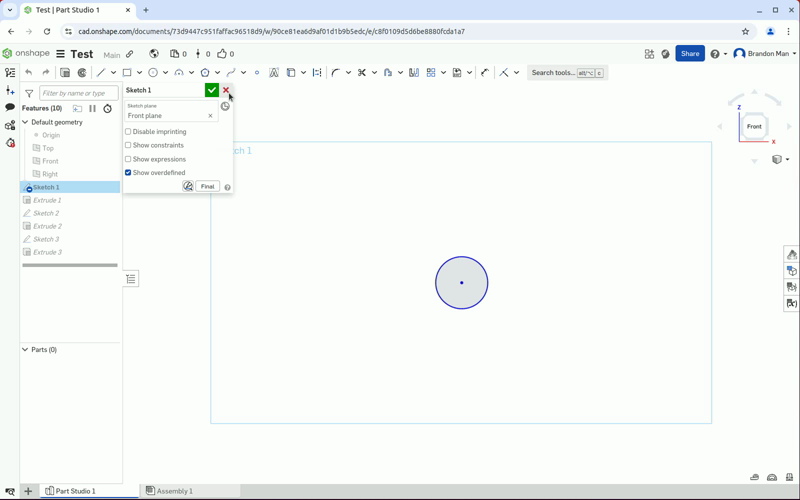
key(shift+s)
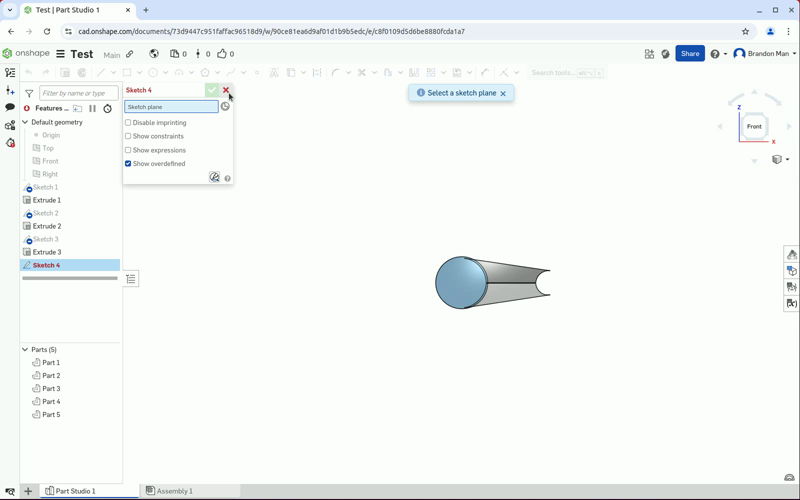
mouse_move(73, 163)
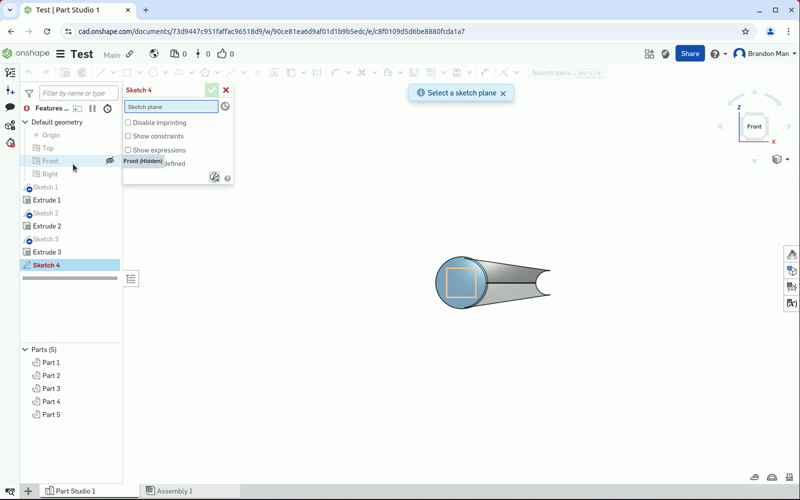
click(73, 163)
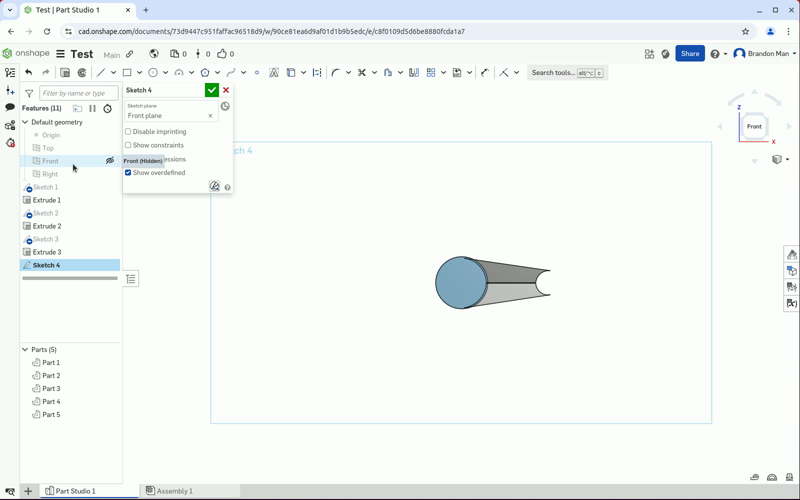
mouse_move(73, 352)
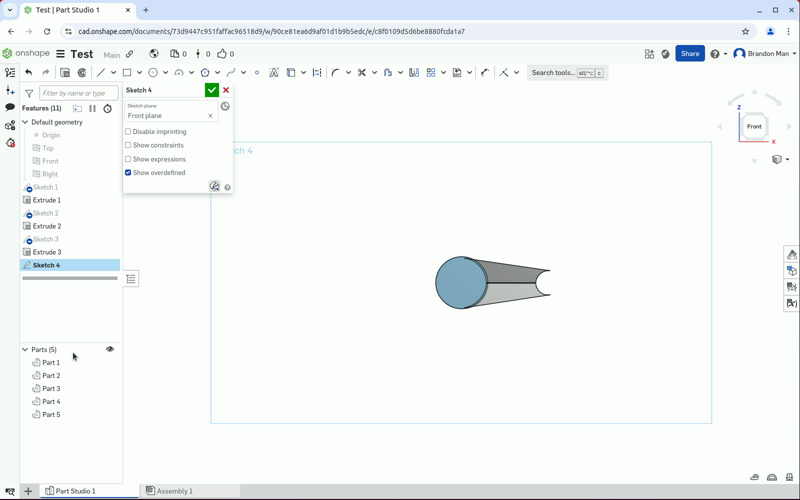
key(y)
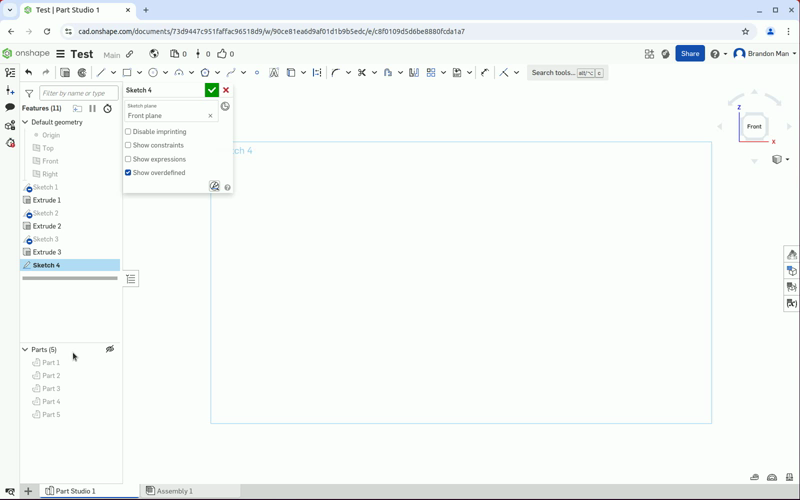
key(c)
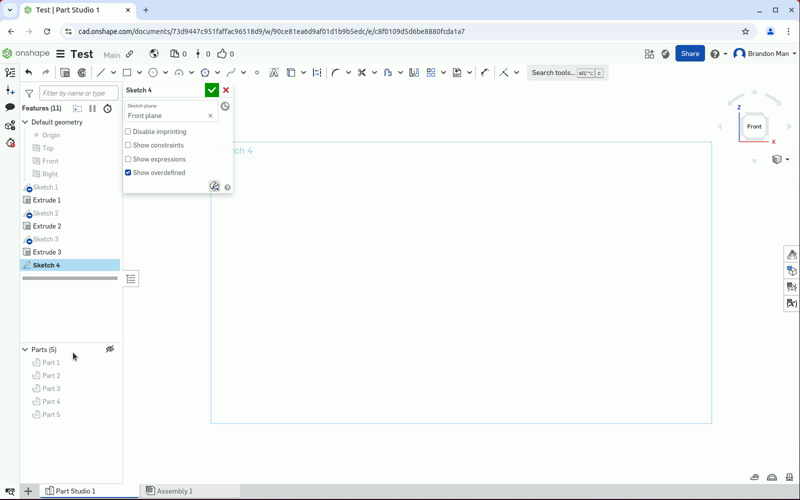
key_down(shift)
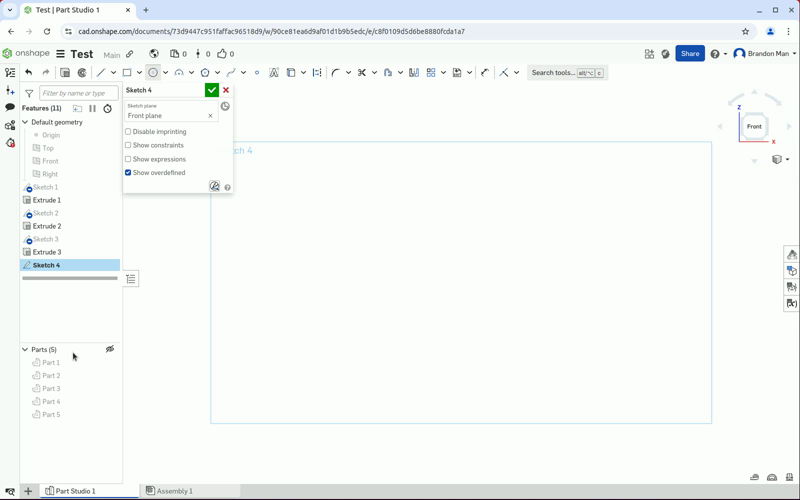
mouse_move(548, 282)
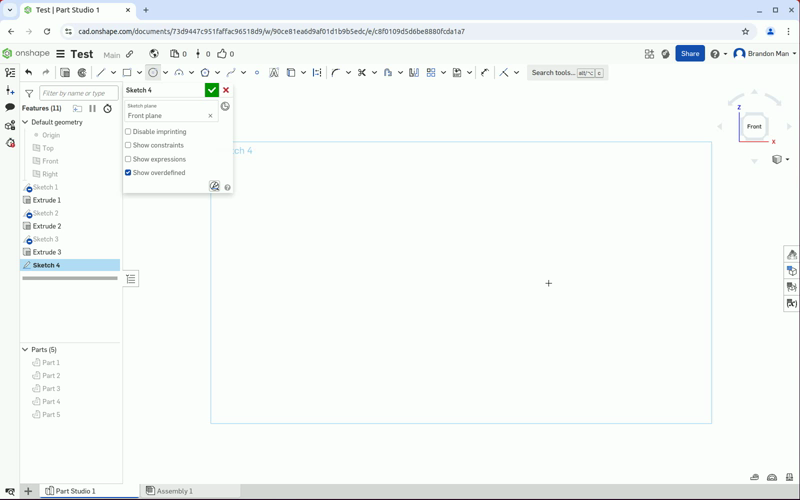
click(548, 282)
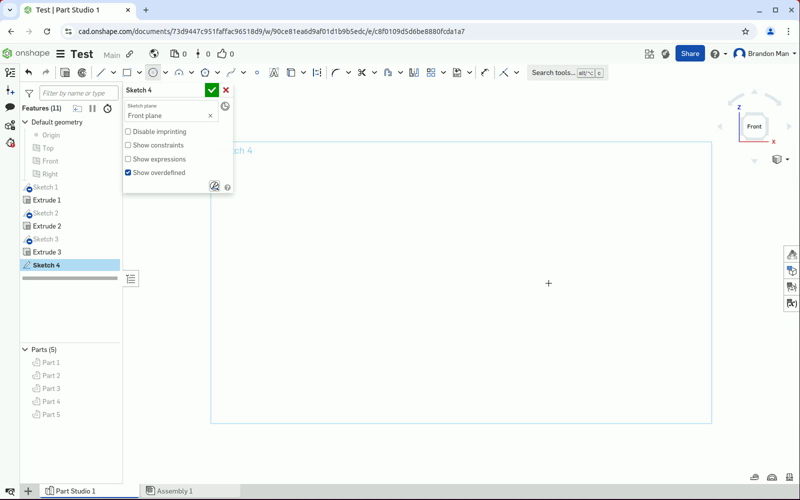
key_up(shift)
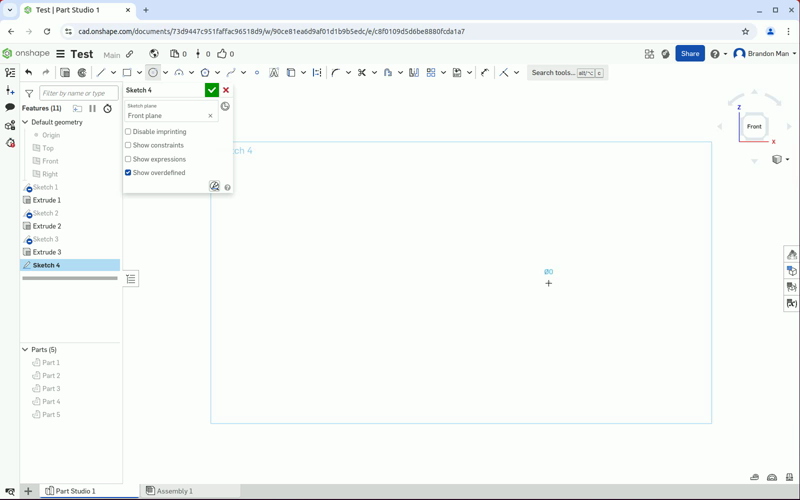
mouse_move(561, 282)
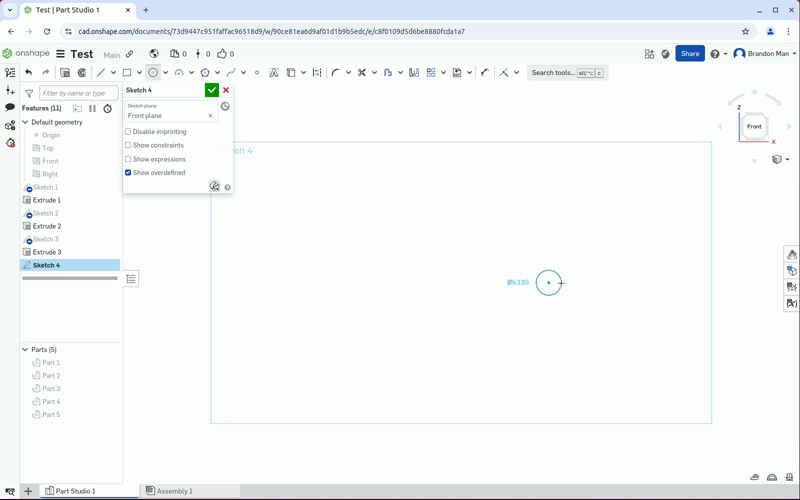
click(561, 282)
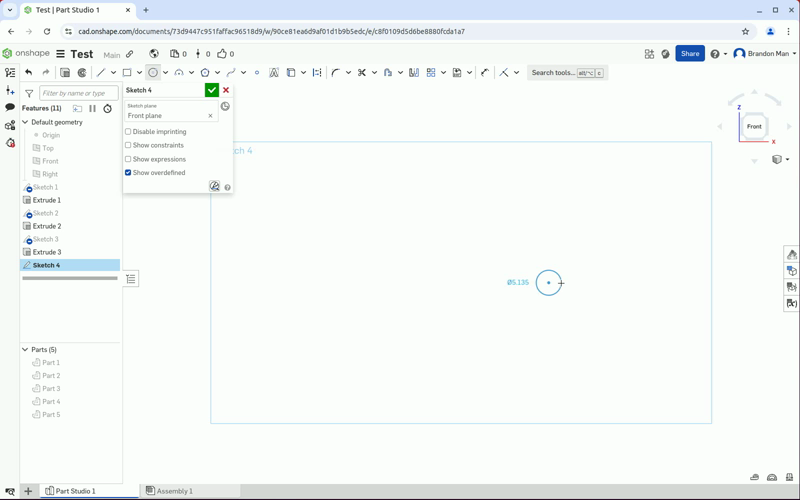
key(esc)
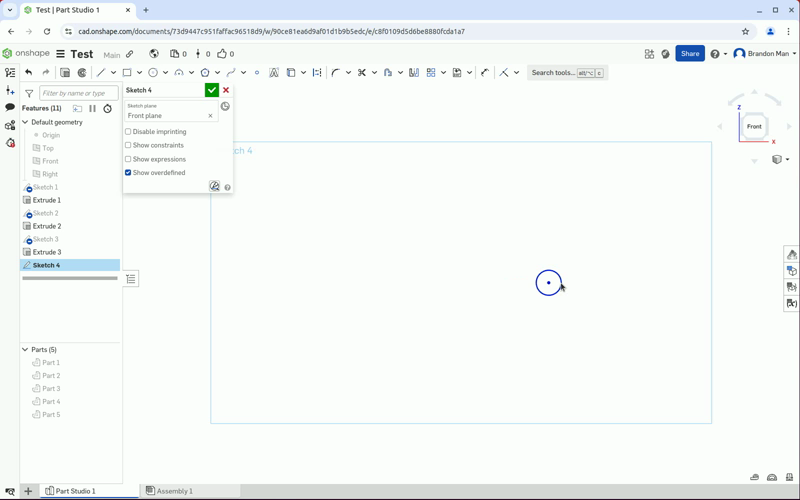
mouse_move(546, 276)
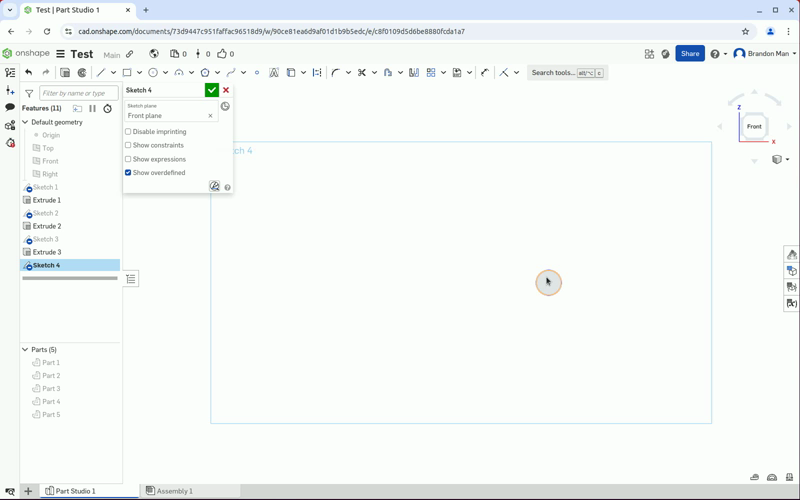
scroll(6)
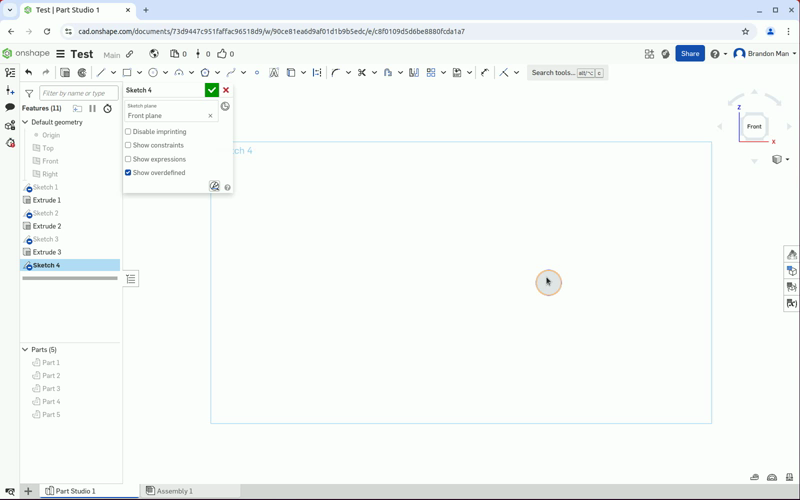
scroll(6)
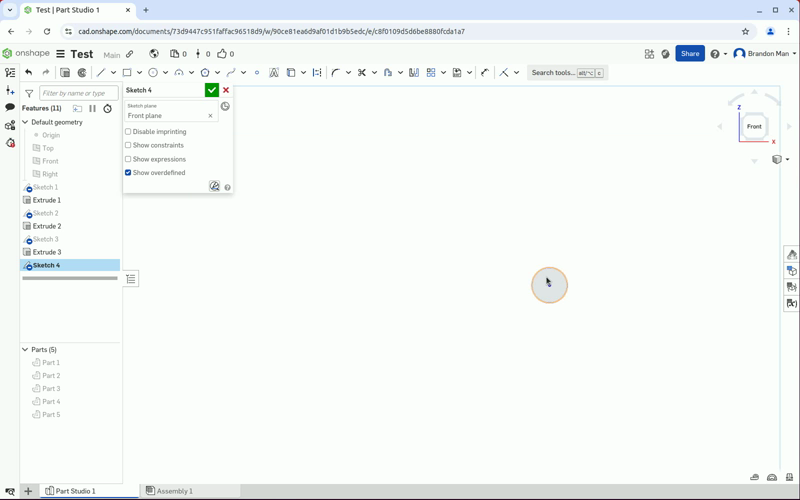
scroll(6)
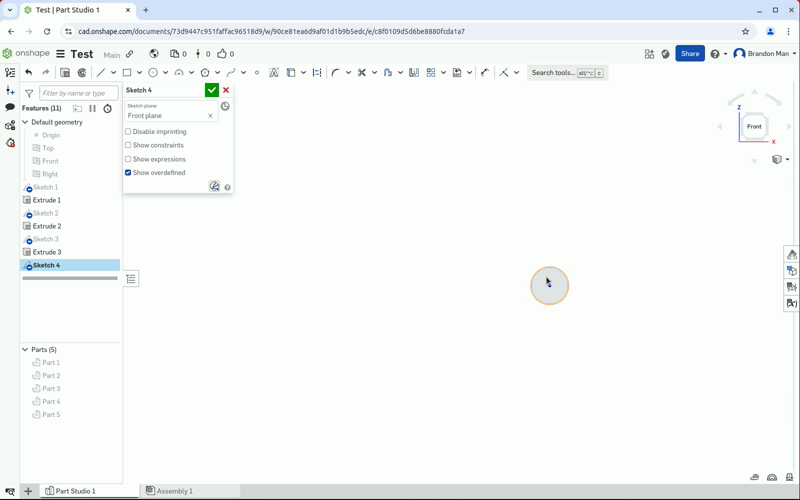
scroll(6)
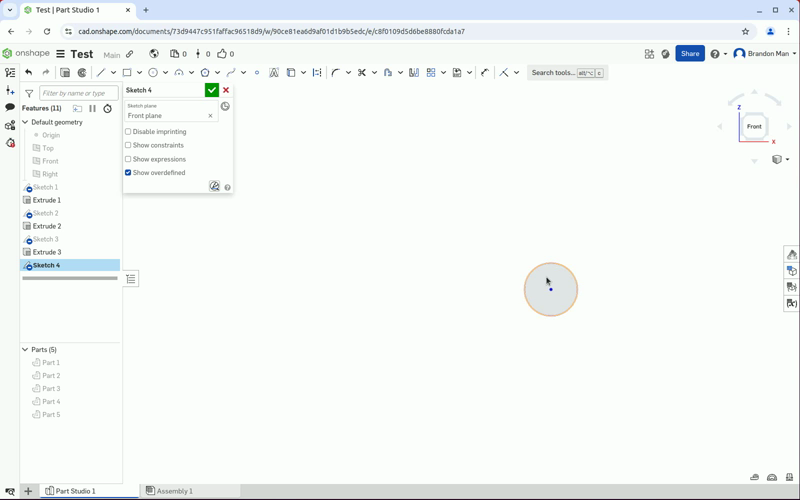
scroll(6)
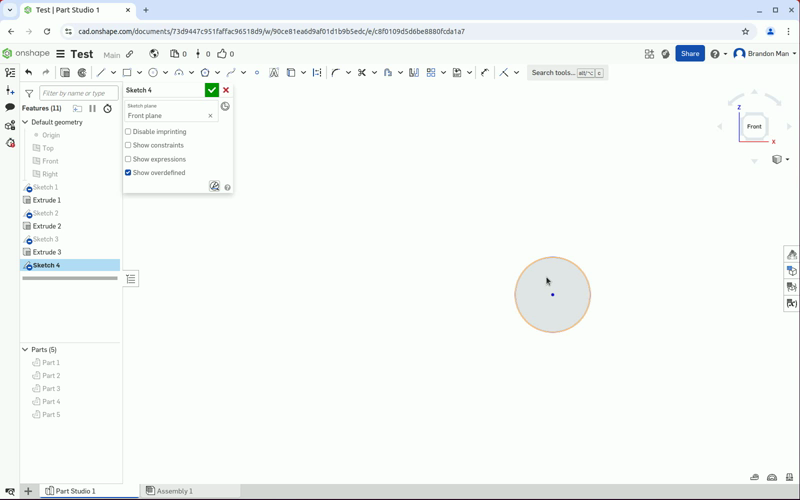
scroll(6)
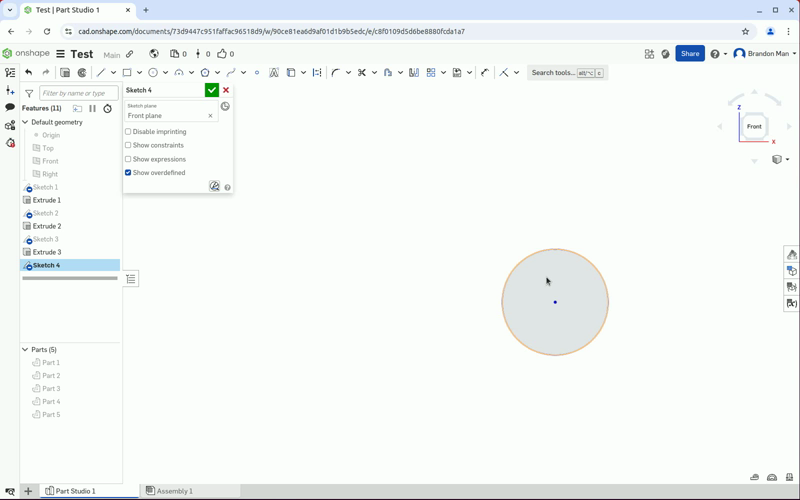
scroll(6)
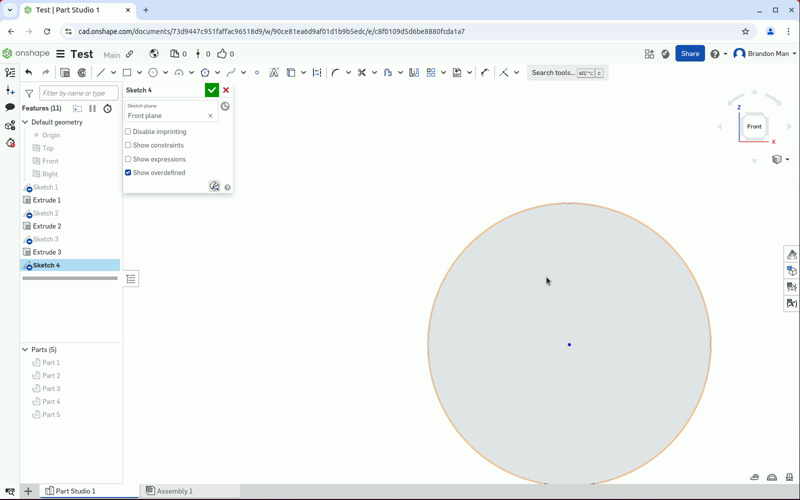
click(546, 276)
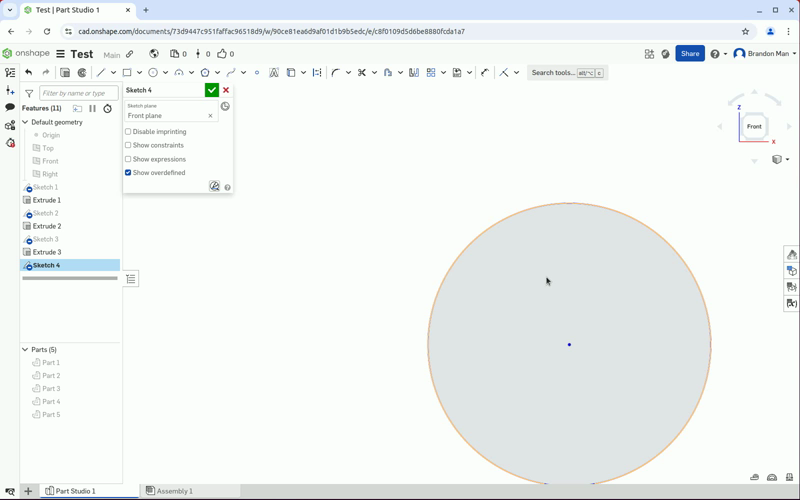
scroll(-6)
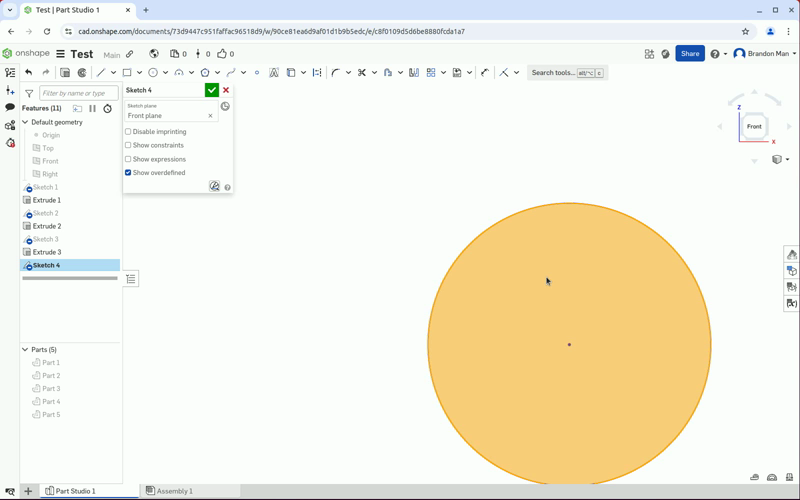
scroll(-6)
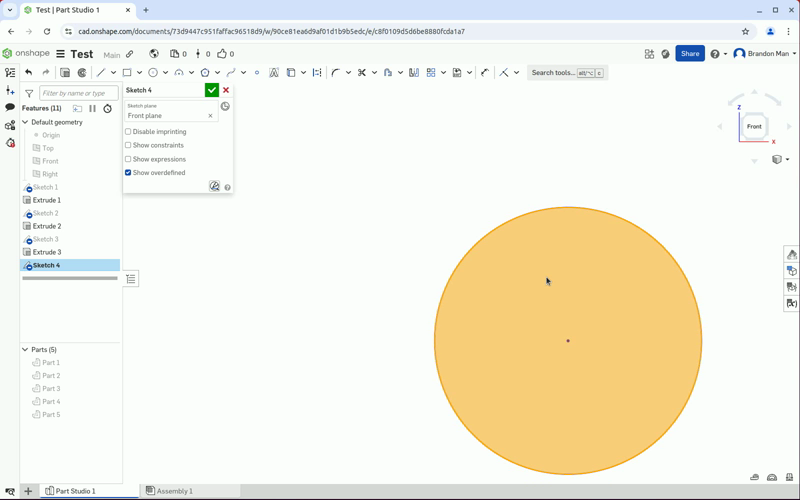
scroll(-6)
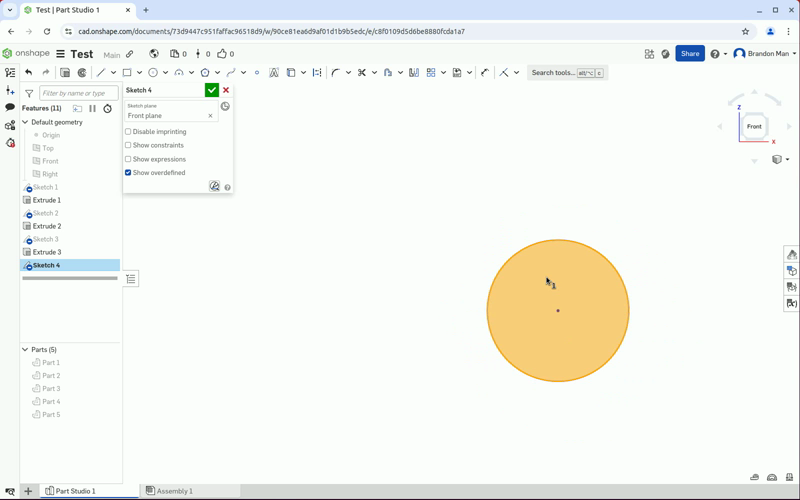
scroll(-6)
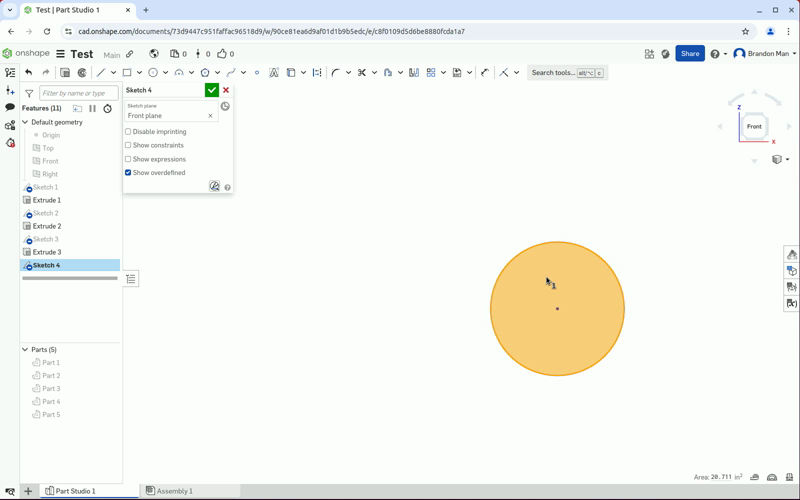
scroll(-6)
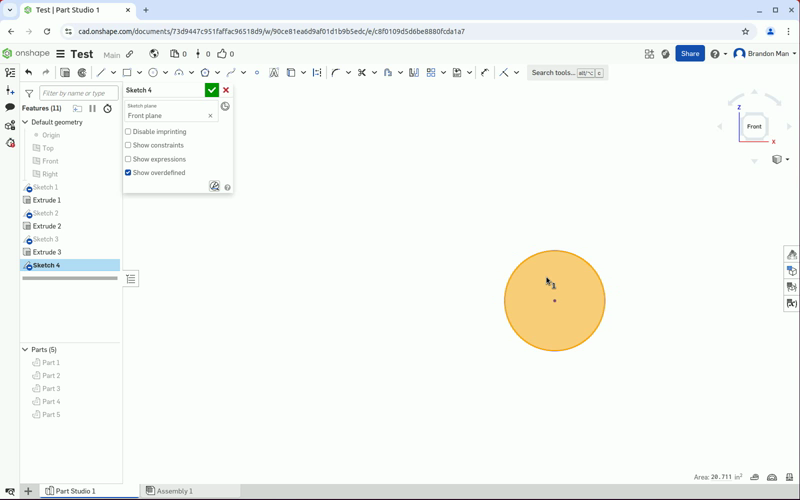
scroll(-6)
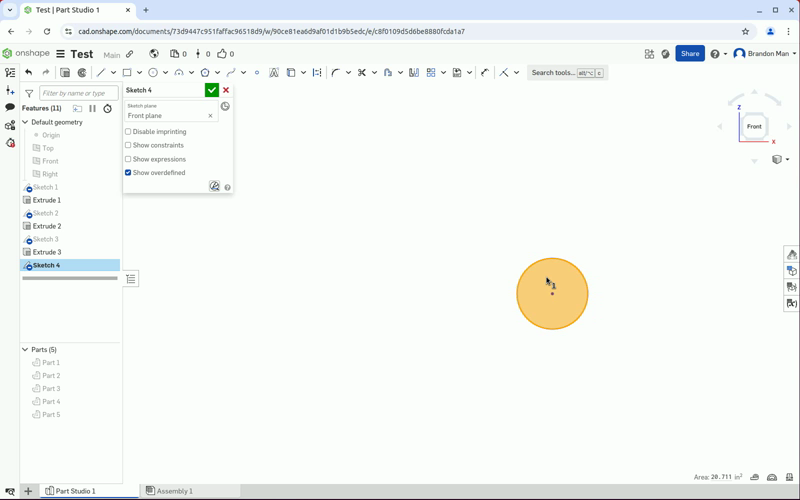
scroll(-6)
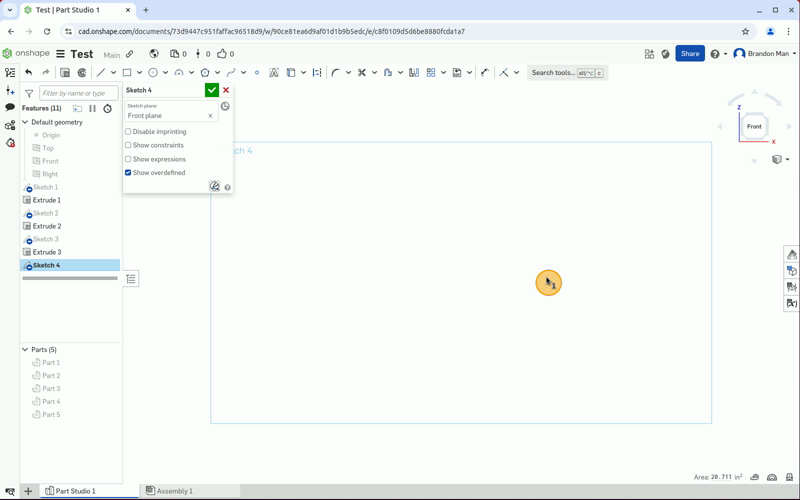
mouse_move(73, 352)
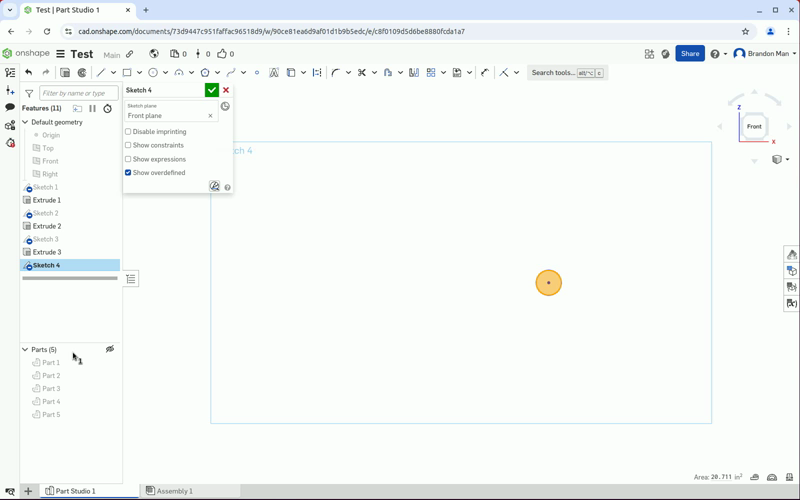
key(shift+y)
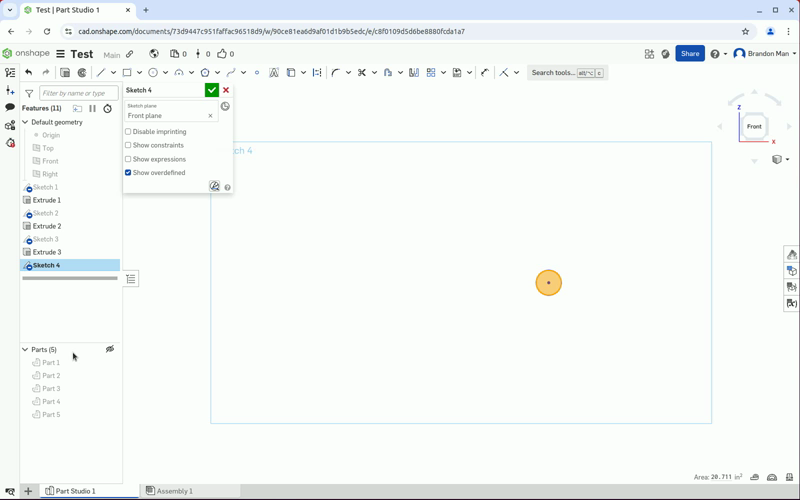
key(shift+e)
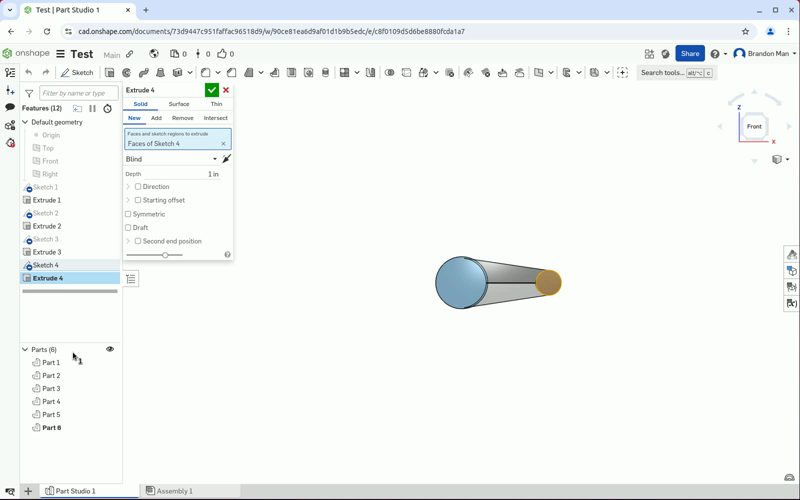
mouse_move(143, 106)
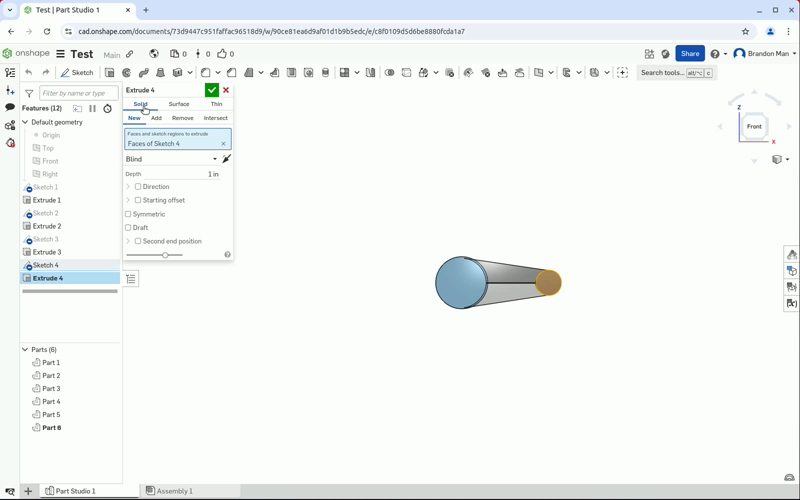
click(143, 106)
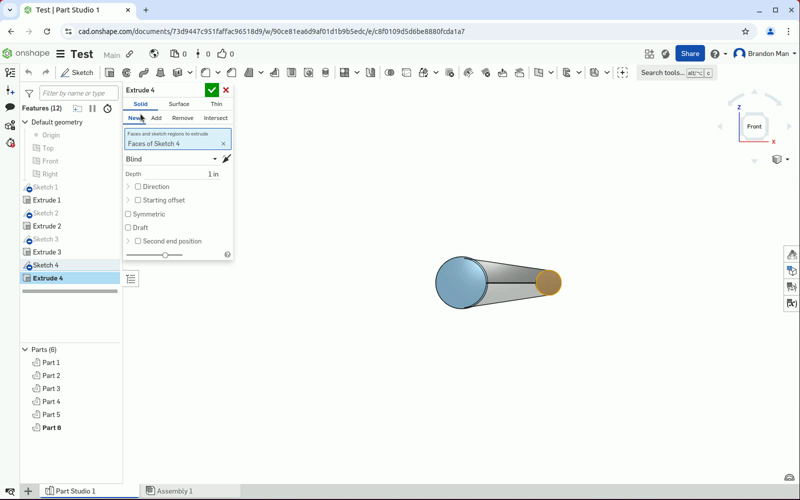
mouse_move(137, 120)
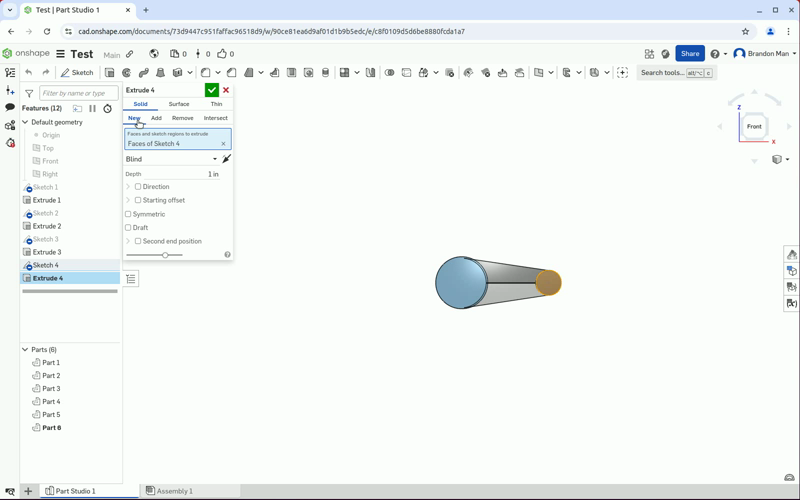
click(137, 120)
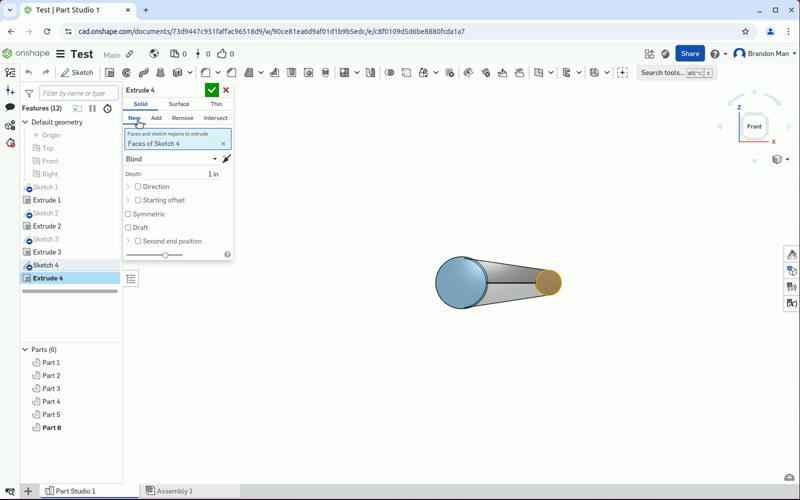
key(tab, 4)
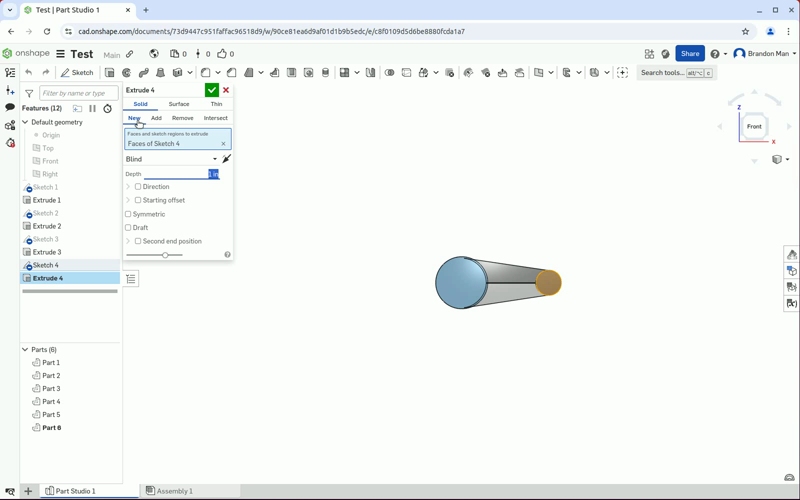
text(20.46)
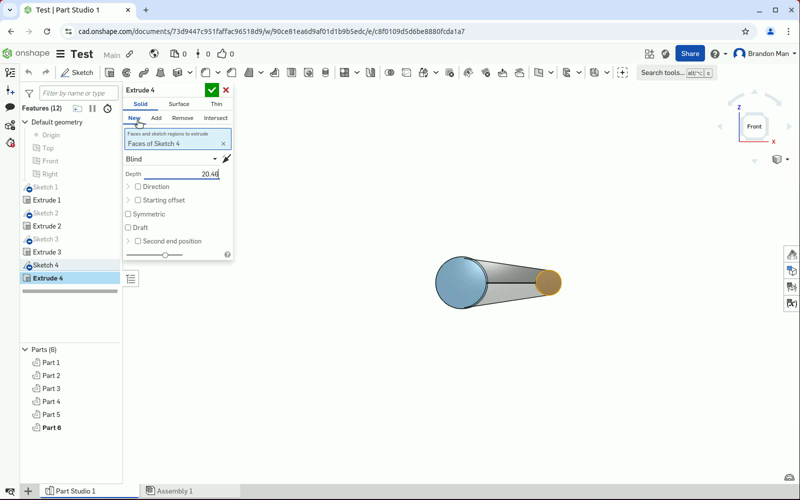
key(tab, 3)
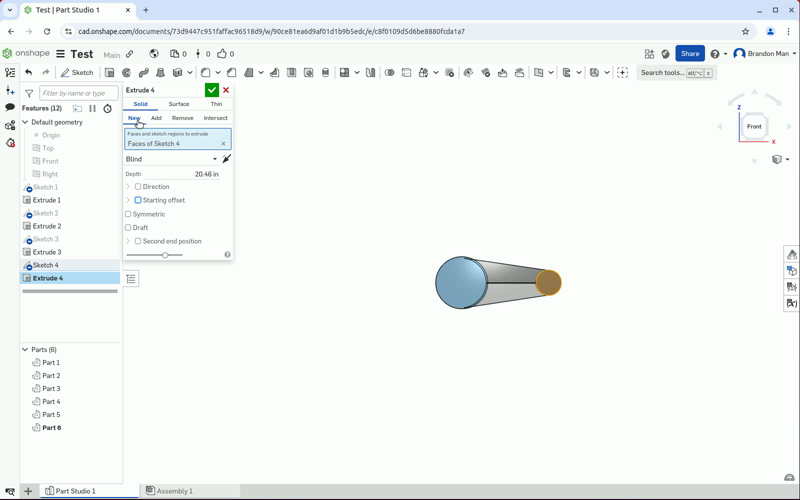
key(tab, 2)
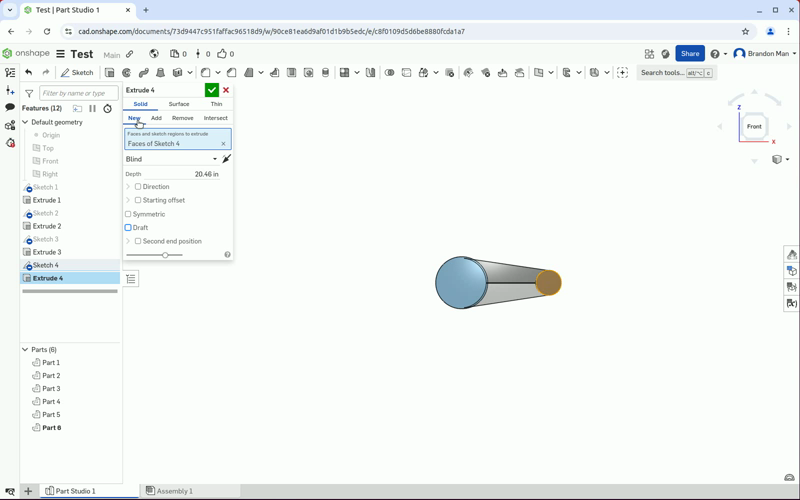
key(space)
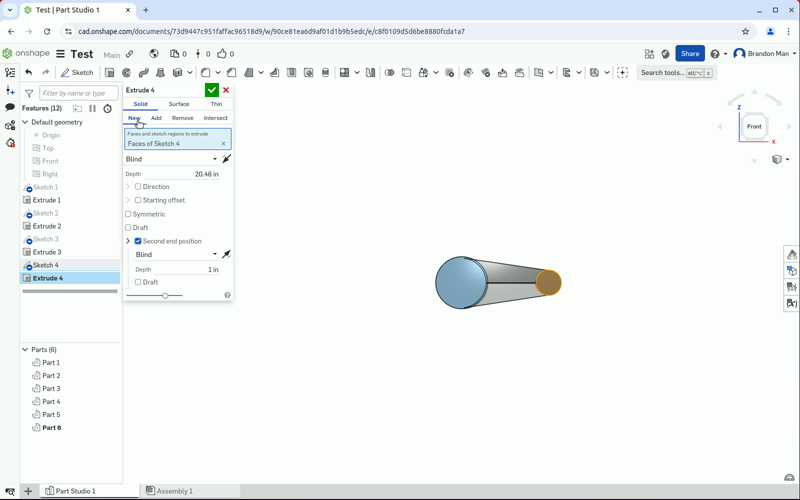
key(tab, 3)
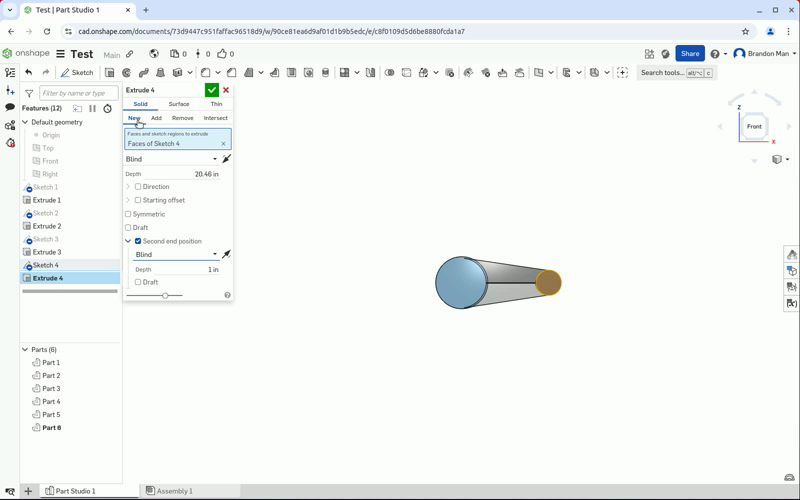
text(18.053)
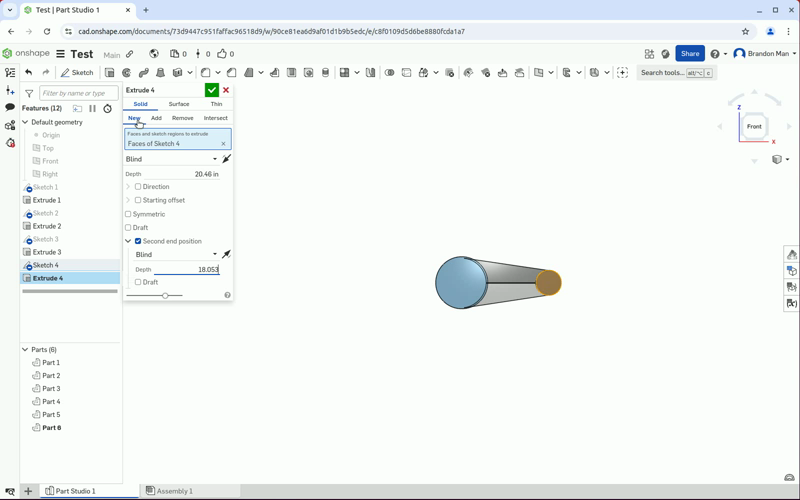
key(enter)
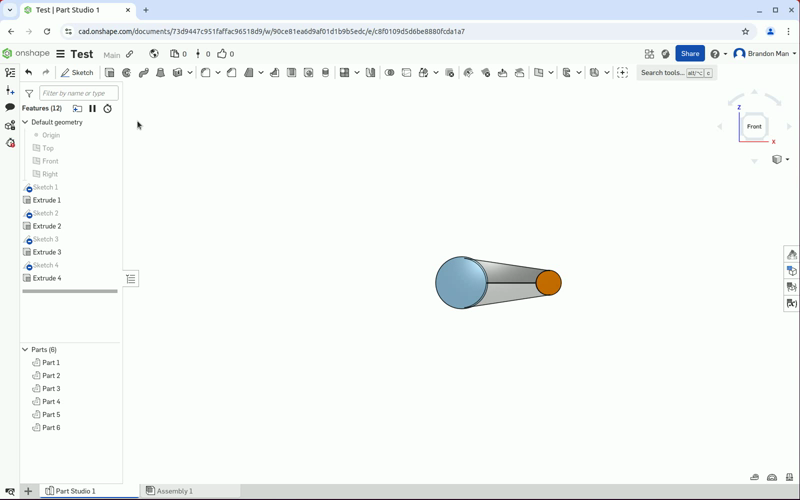
key(shift+h)
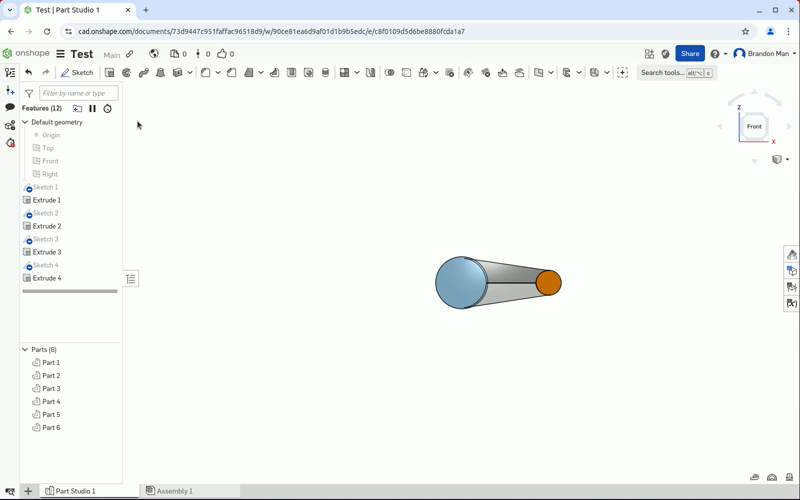
key(shift+h)
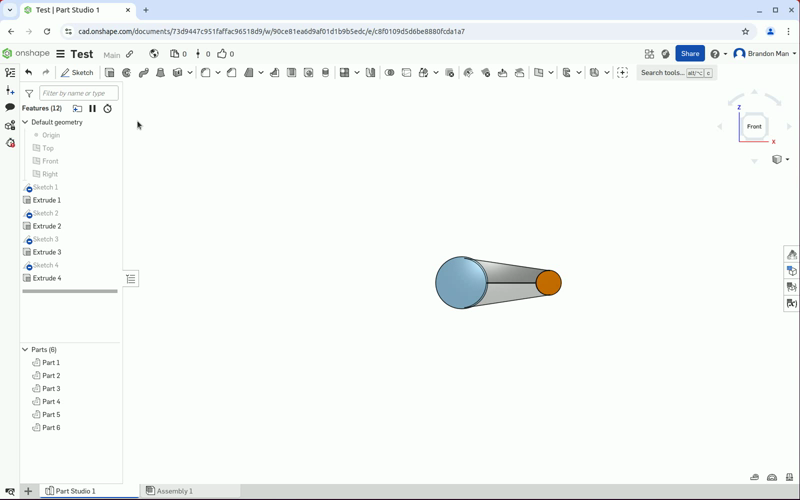
mouse_move(73, 189)
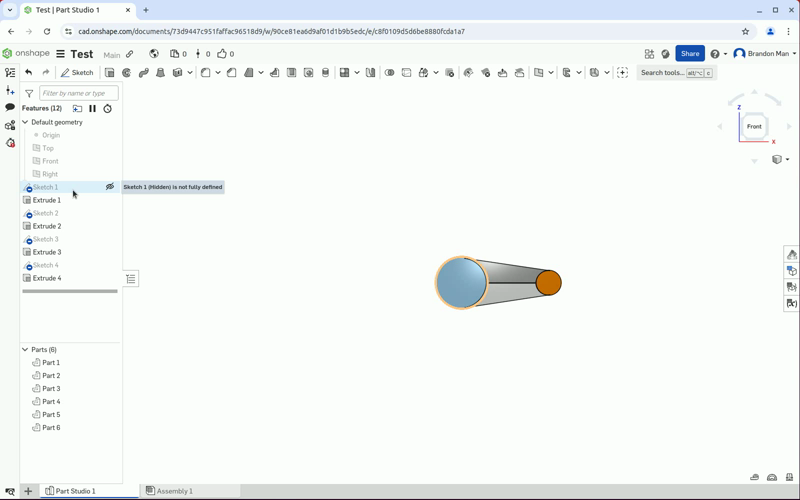
click(73, 189)
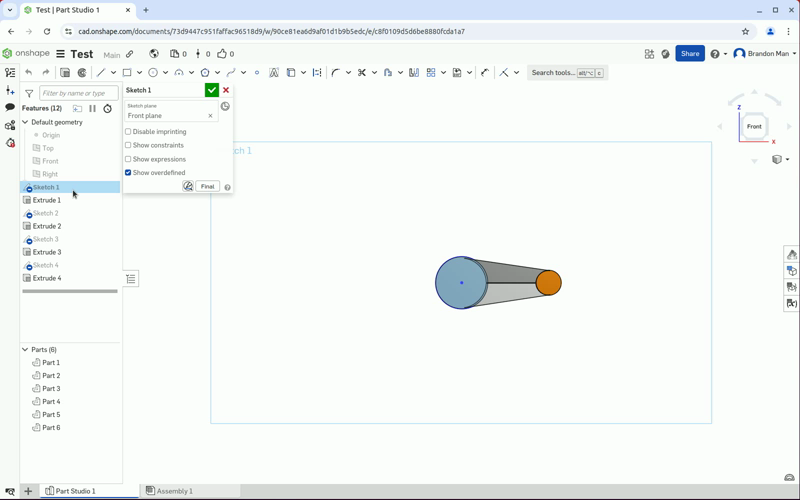
mouse_move(229, 92)
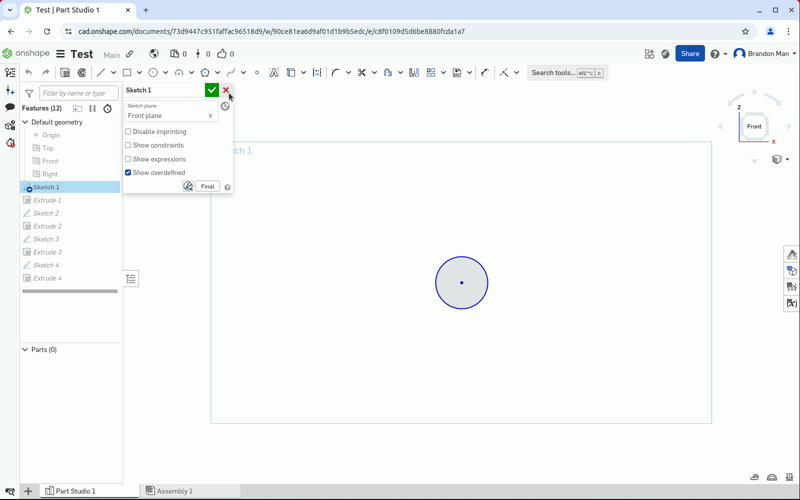
click(229, 92)
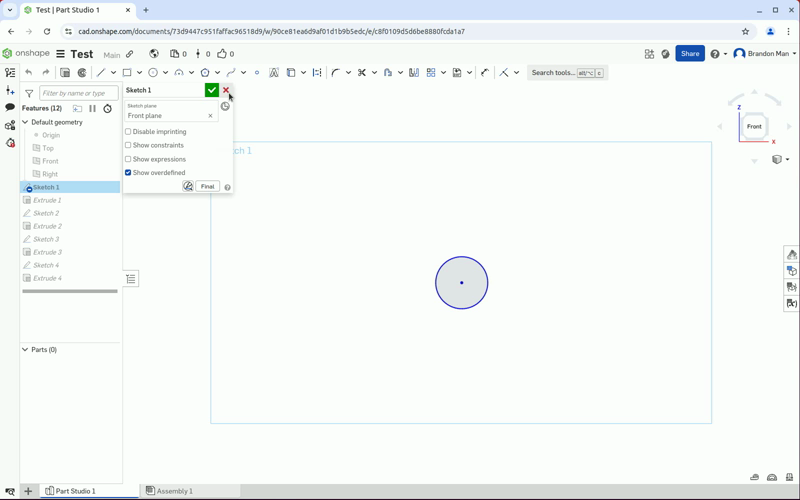
key(shift+s)
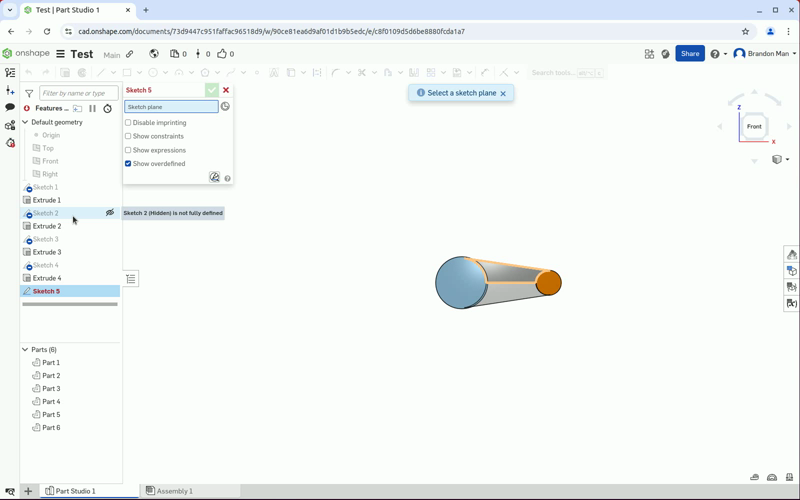
scroll(3)
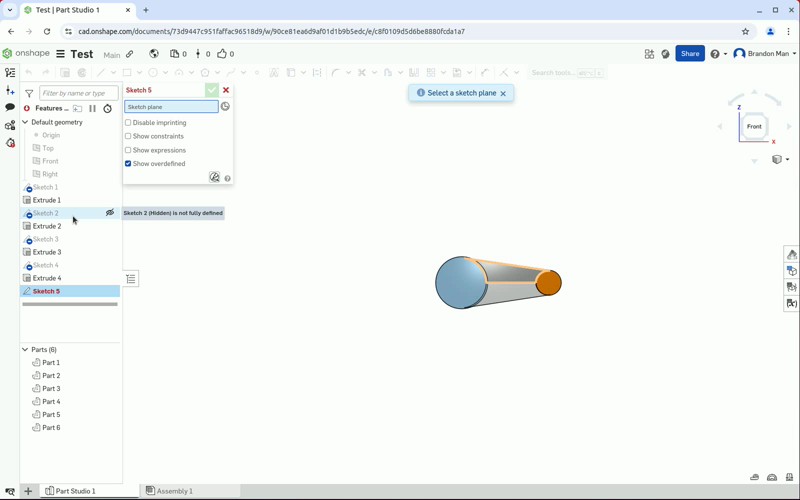
mouse_move(73, 163)
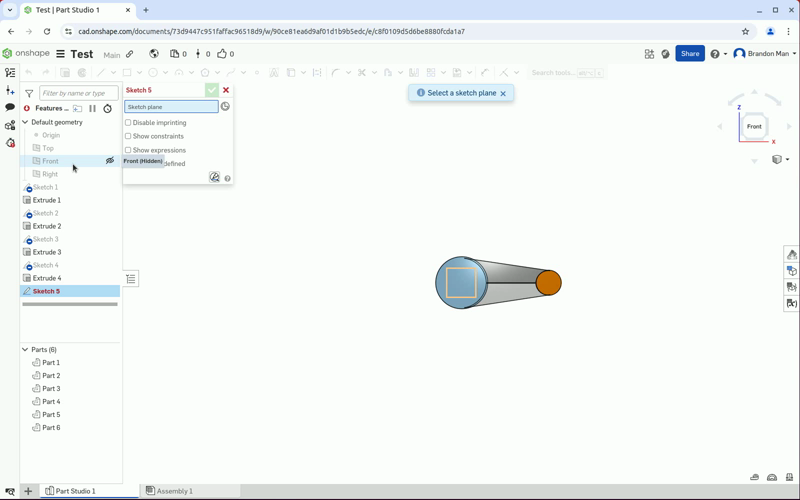
click(73, 163)
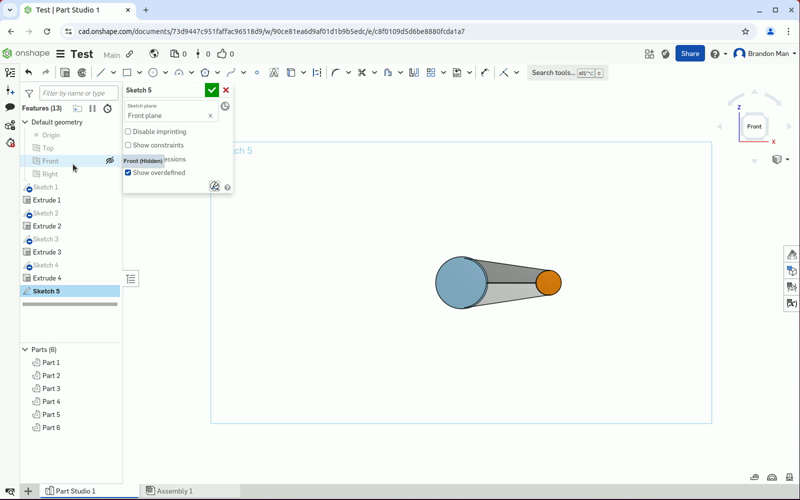
mouse_move(73, 352)
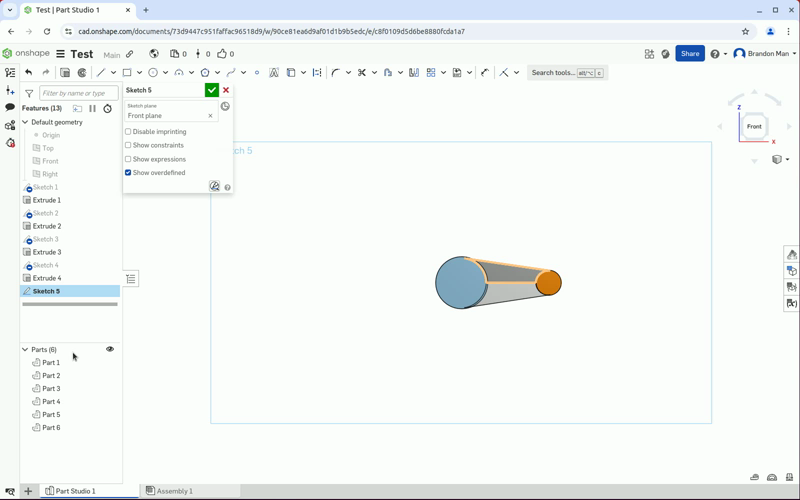
key(y)
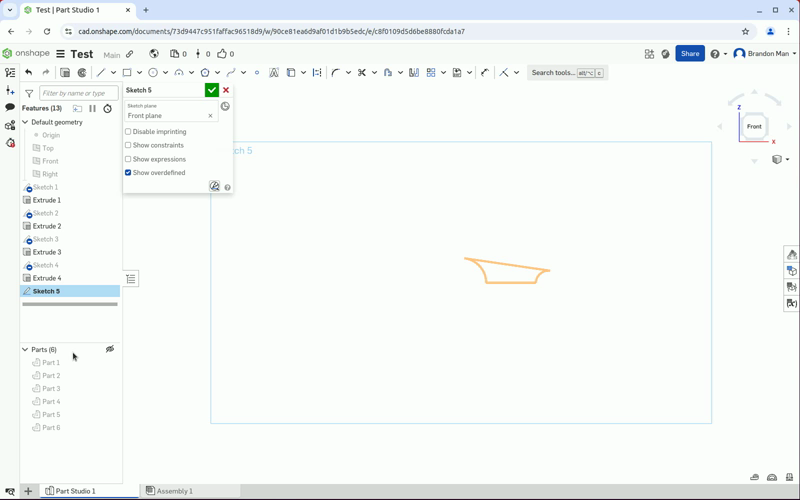
key(c)
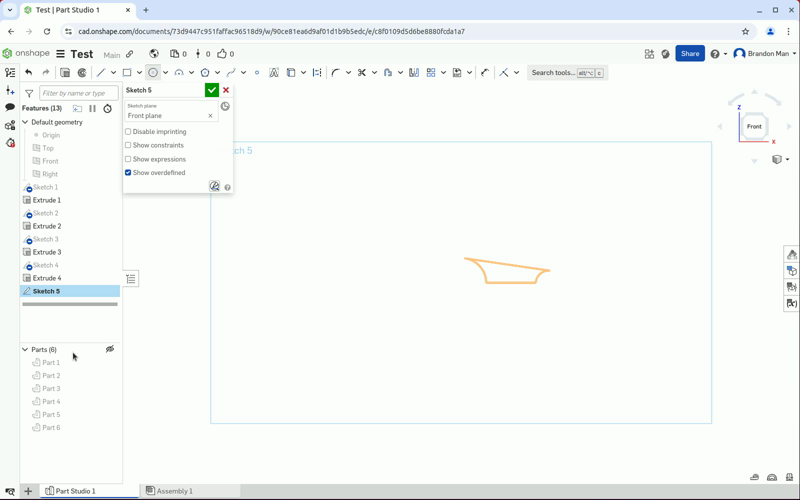
key_down(shift)
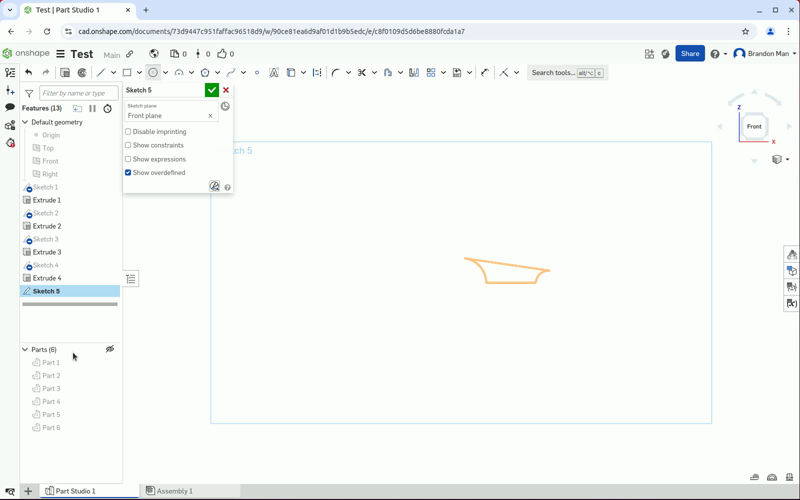
mouse_move(548, 282)
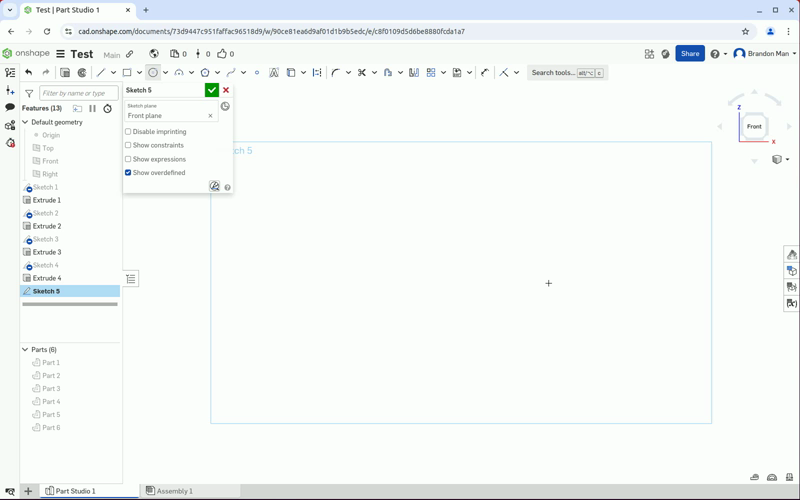
click(548, 282)
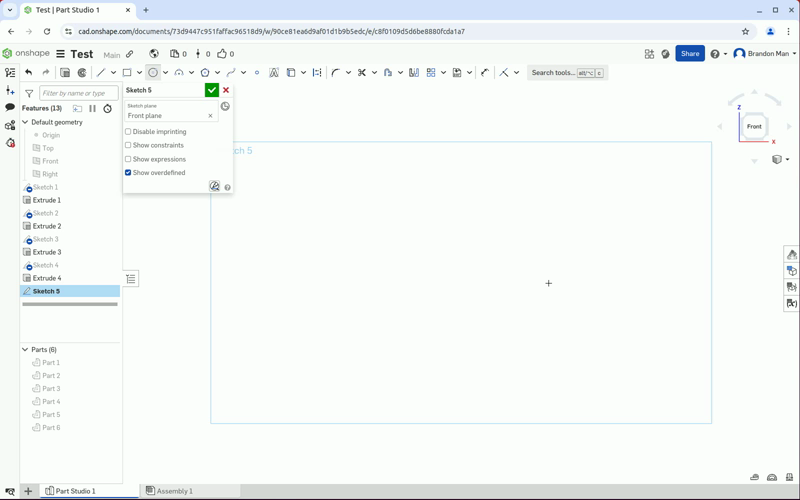
key_up(shift)
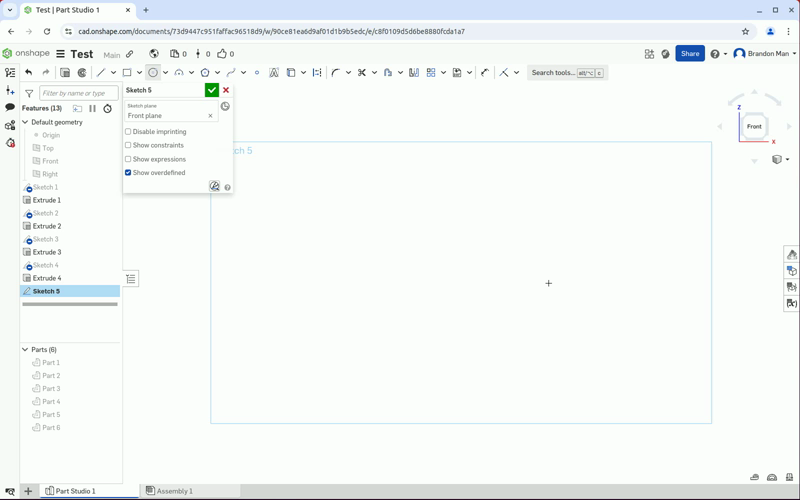
mouse_move(561, 282)
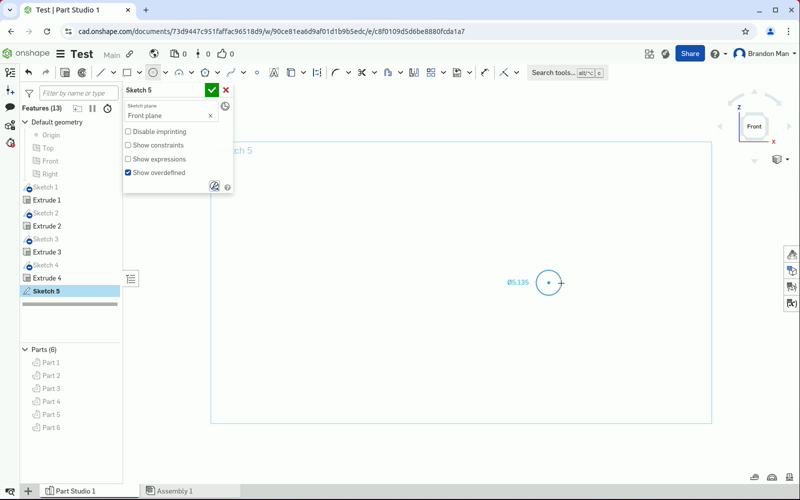
click(561, 282)
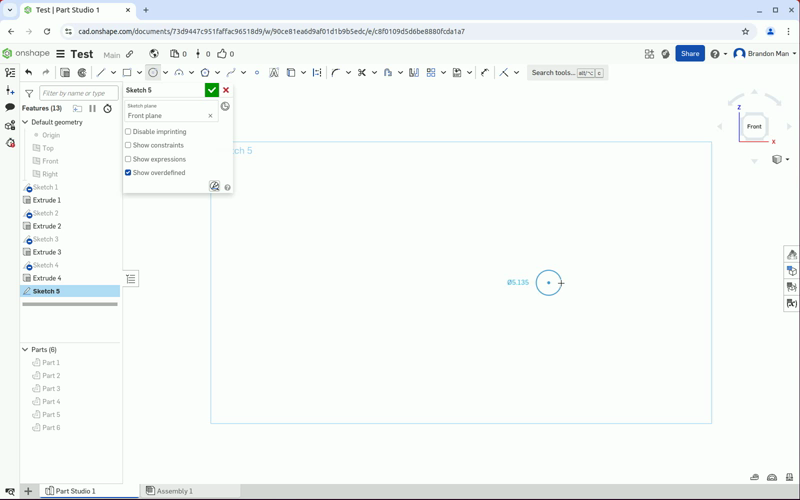
key(esc)
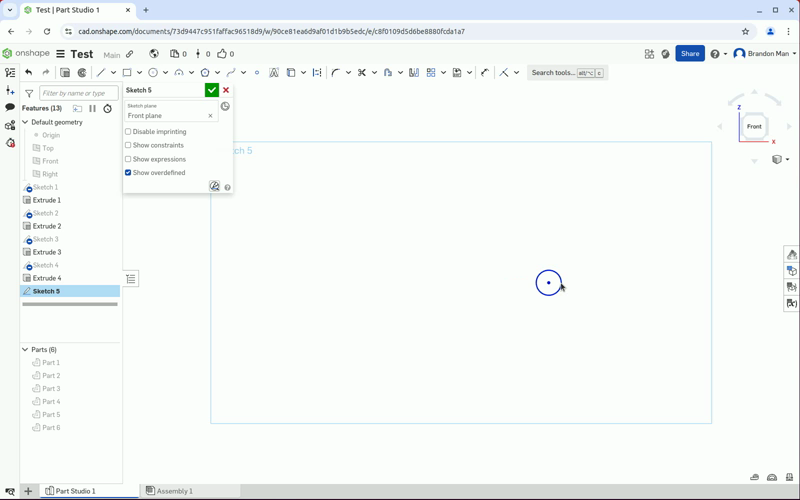
mouse_move(540, 280)
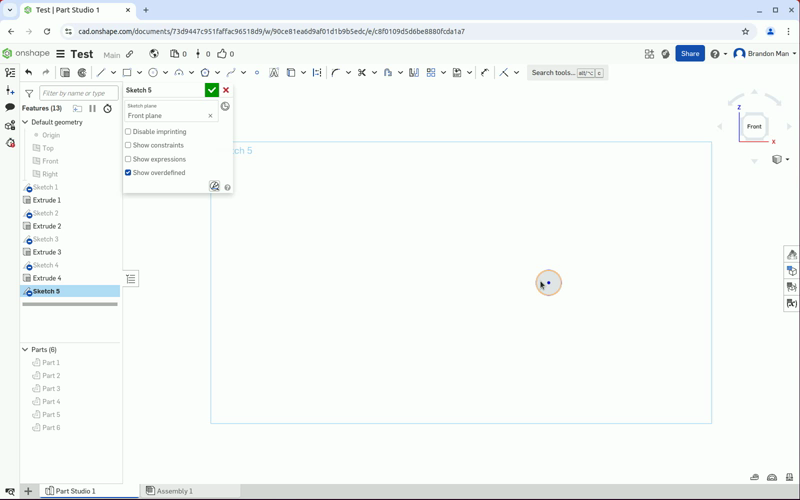
scroll(6)
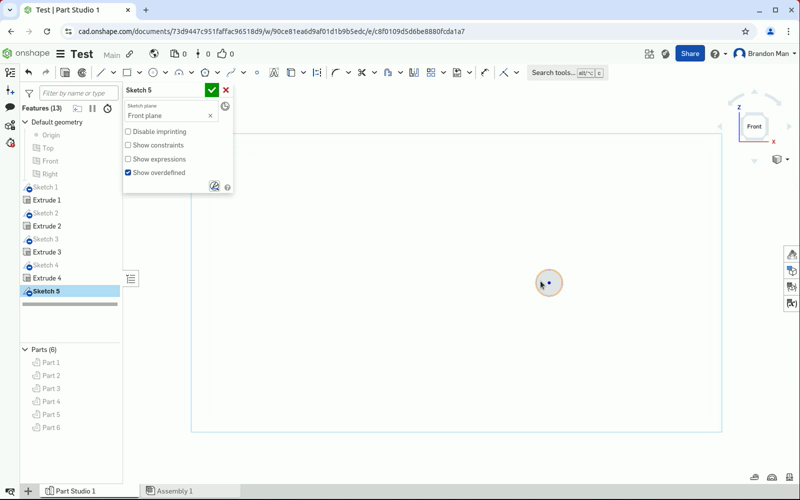
scroll(6)
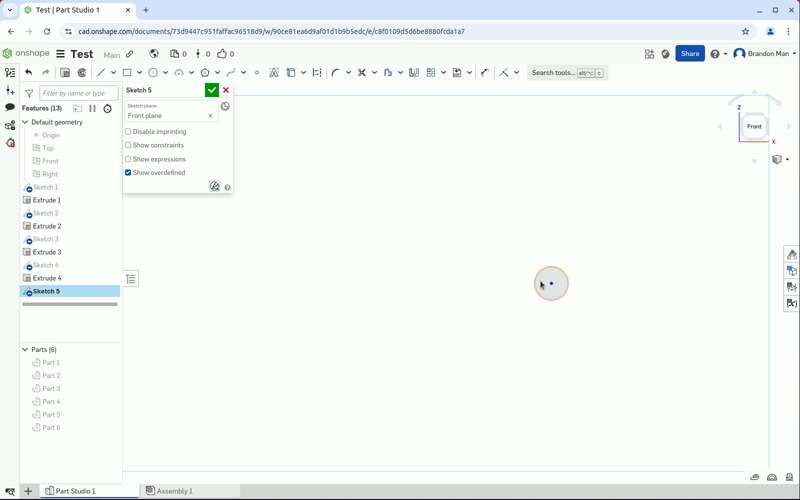
scroll(6)
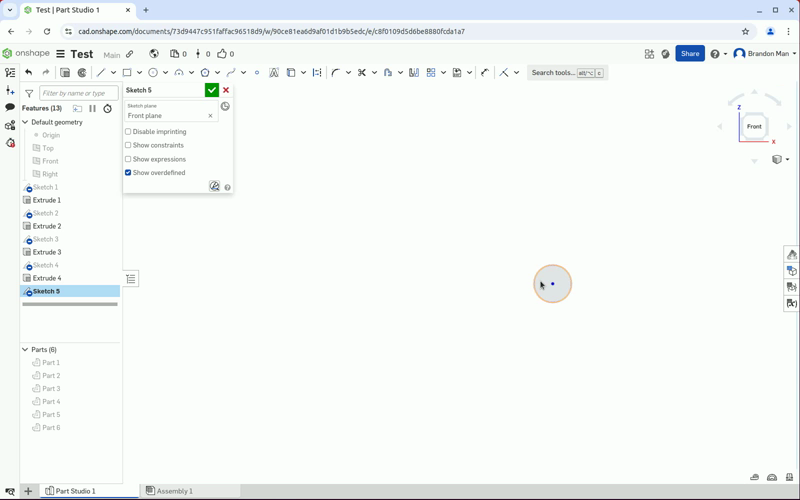
scroll(6)
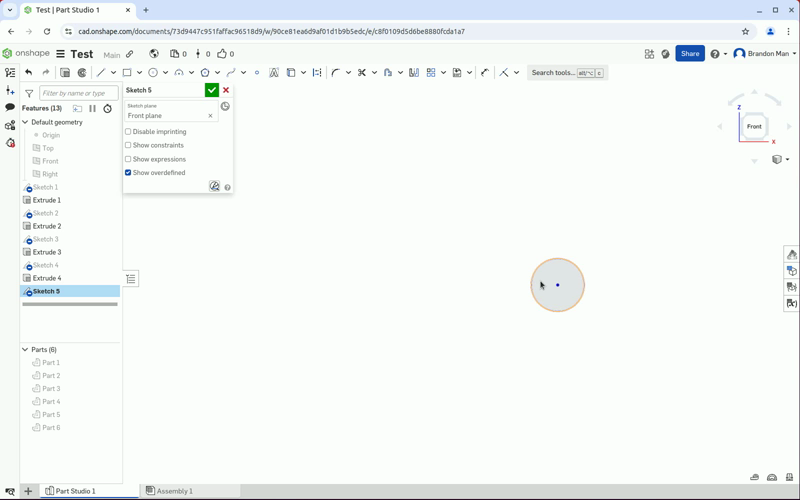
scroll(6)
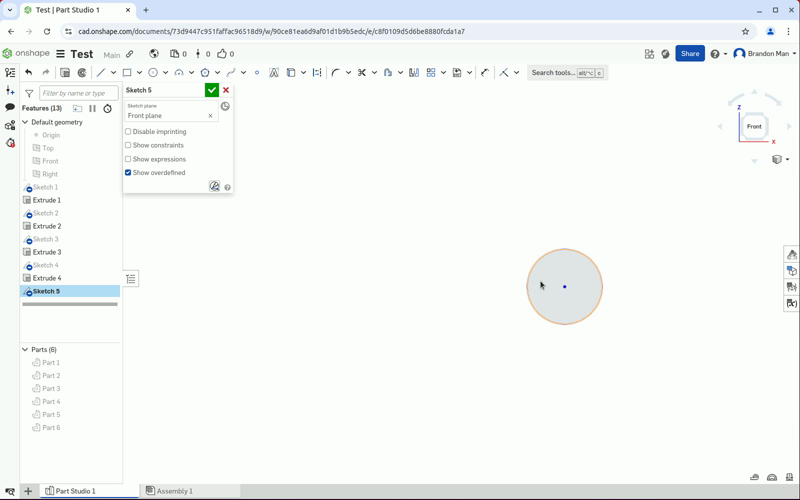
scroll(6)
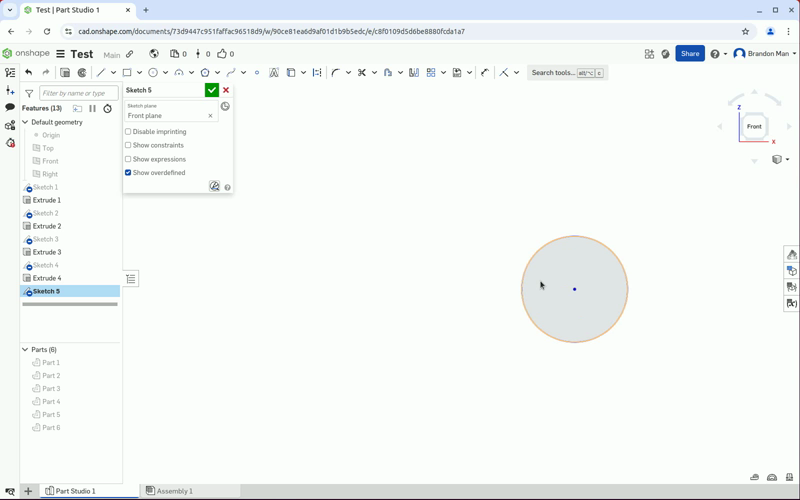
scroll(6)
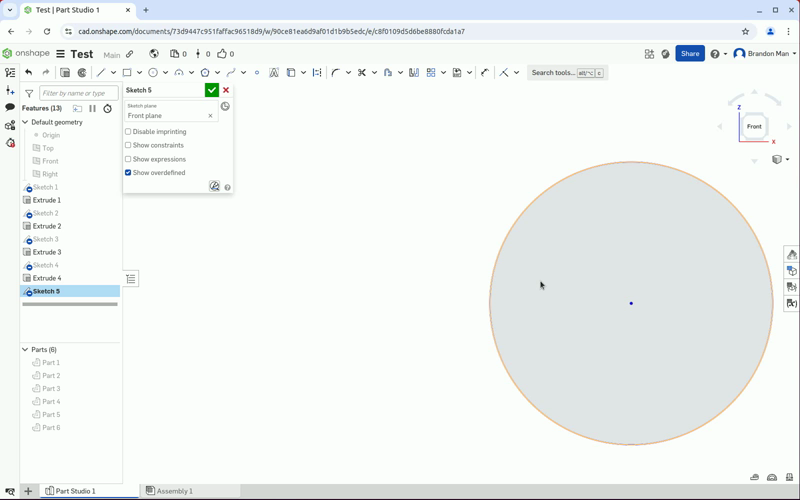
click(540, 280)
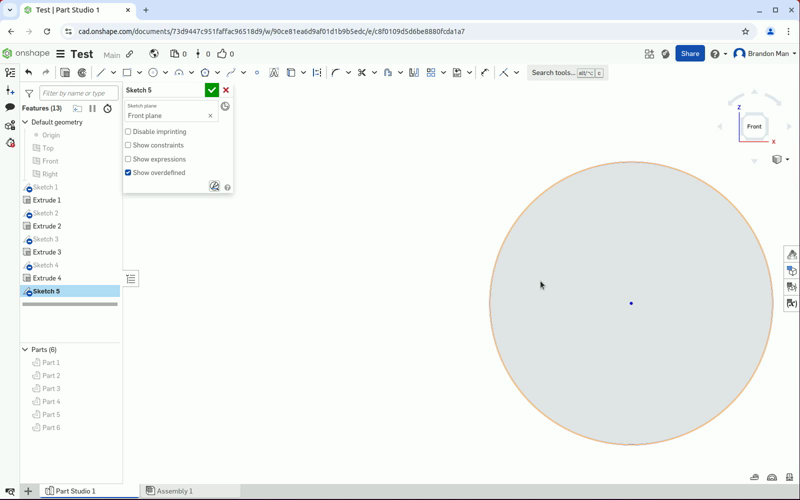
scroll(-6)
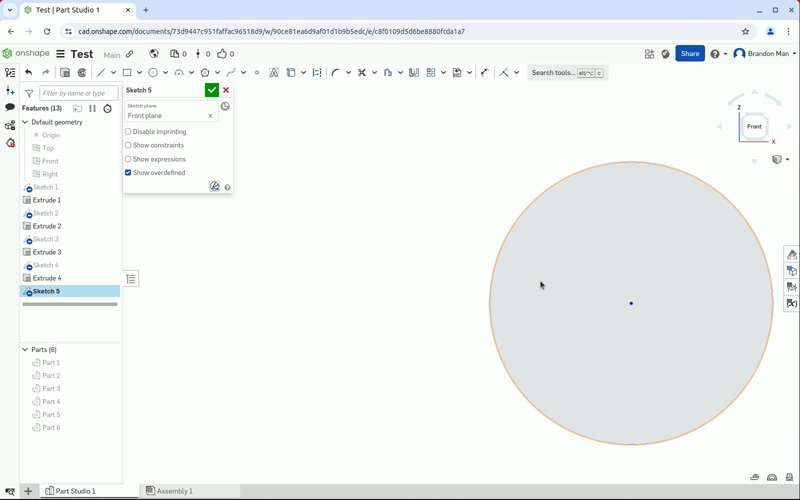
scroll(-6)
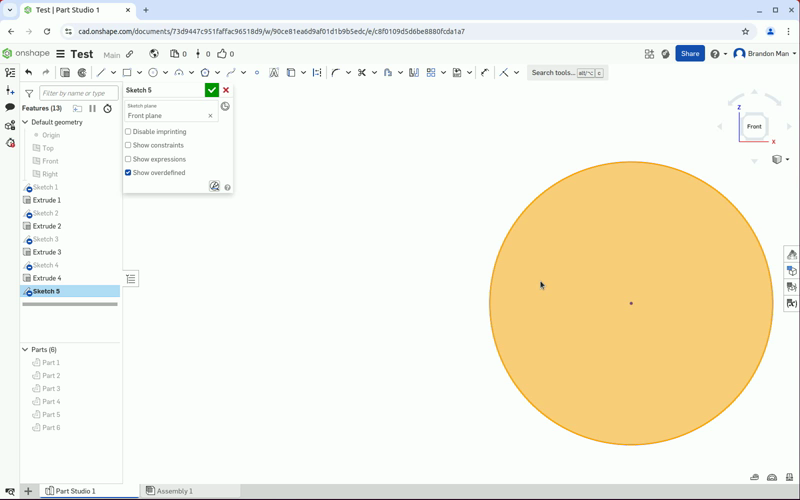
scroll(-6)
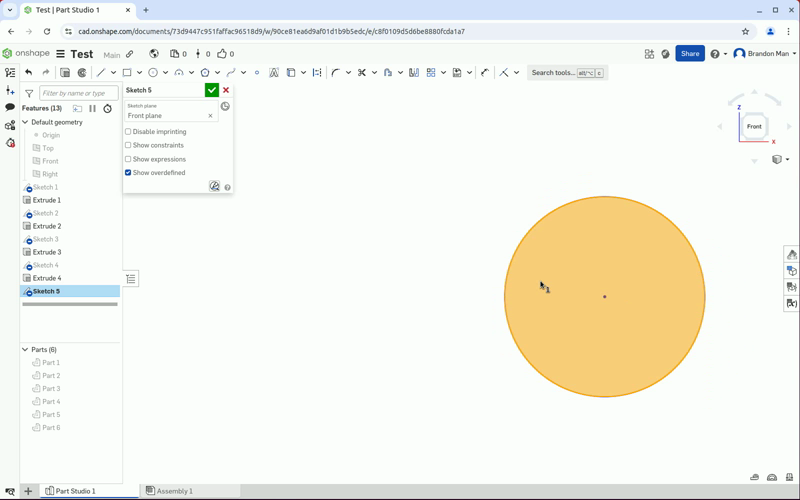
scroll(-6)
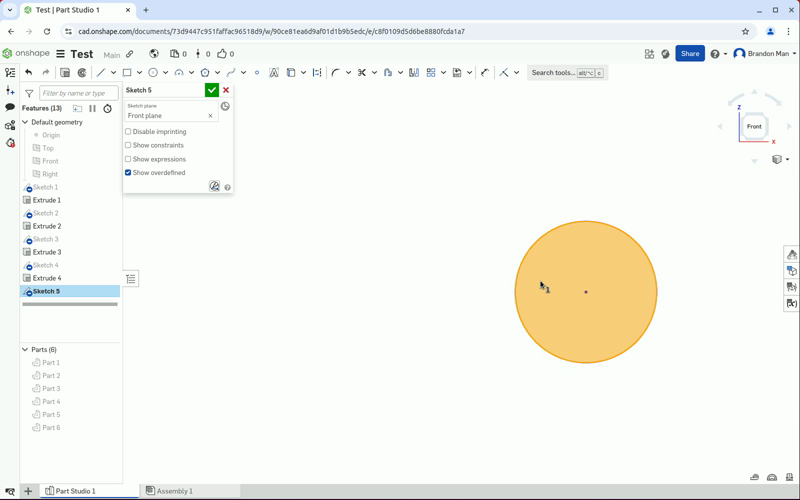
scroll(-6)
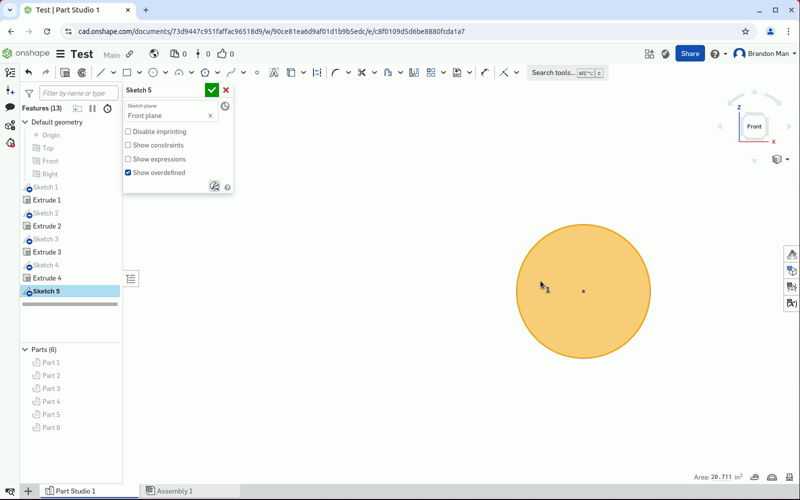
scroll(-6)
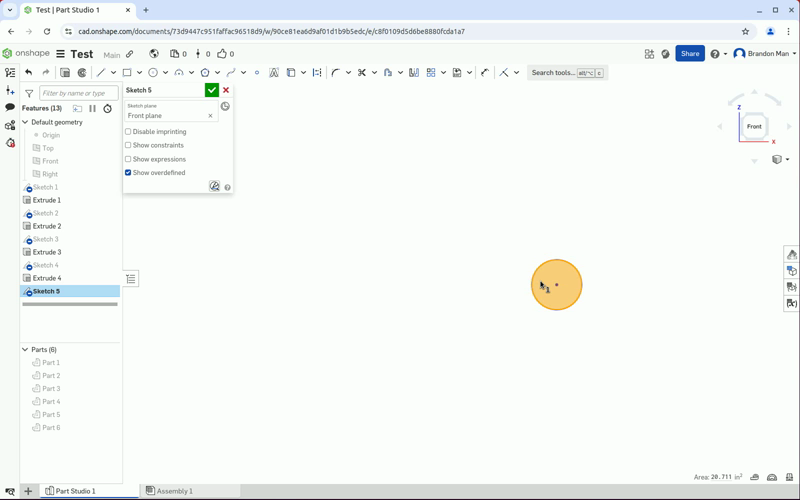
scroll(-6)
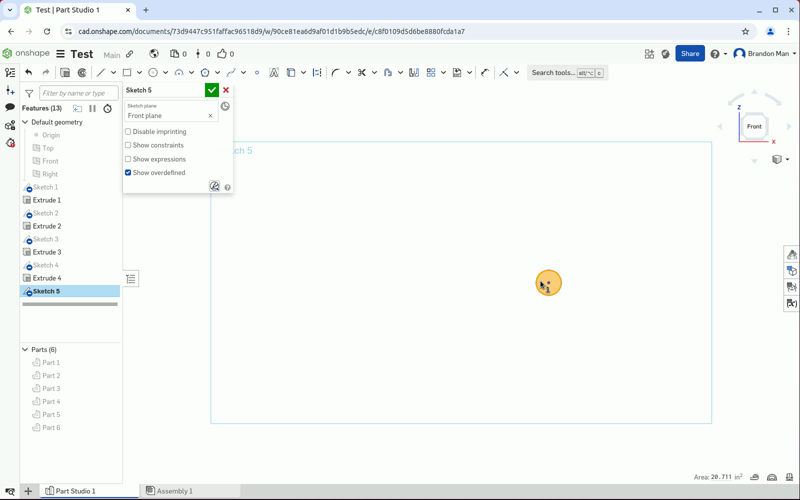
mouse_move(73, 352)
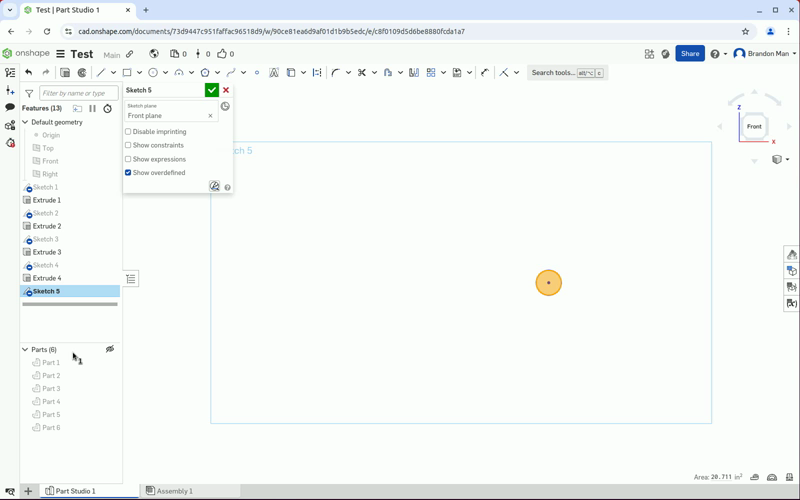
key(shift+y)
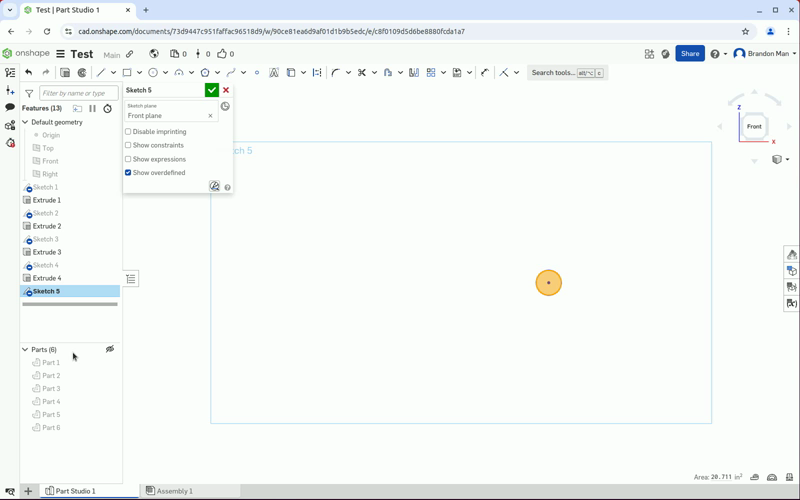
key(shift+e)
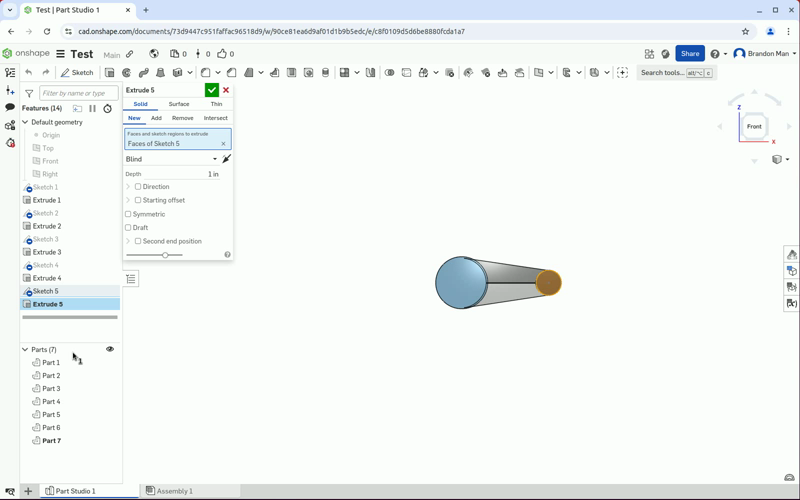
mouse_move(143, 106)
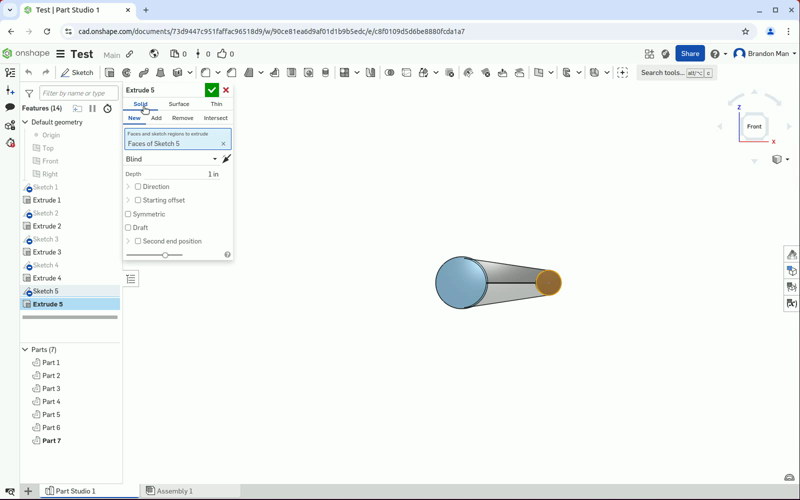
click(143, 106)
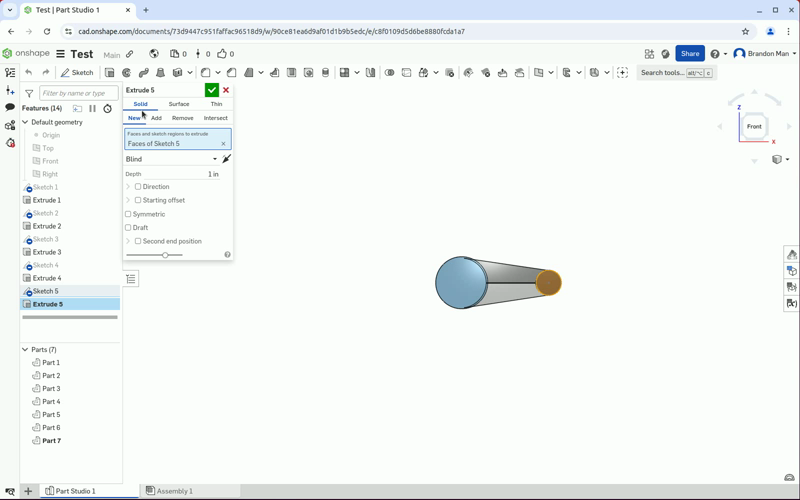
mouse_move(137, 120)
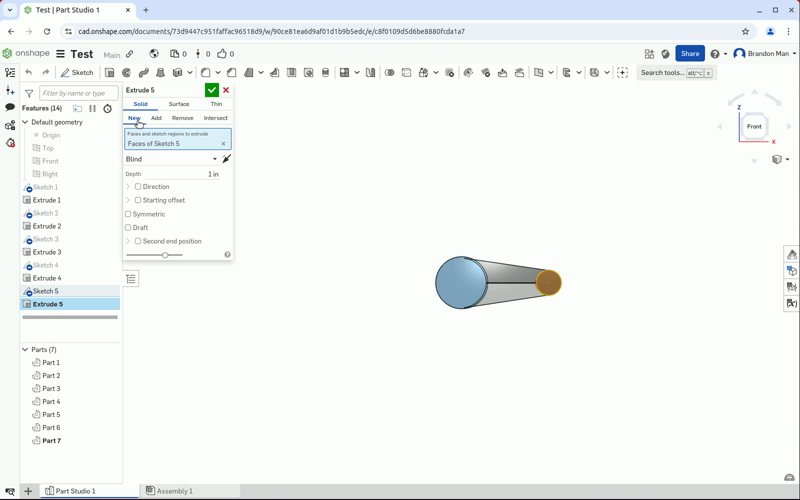
click(137, 120)
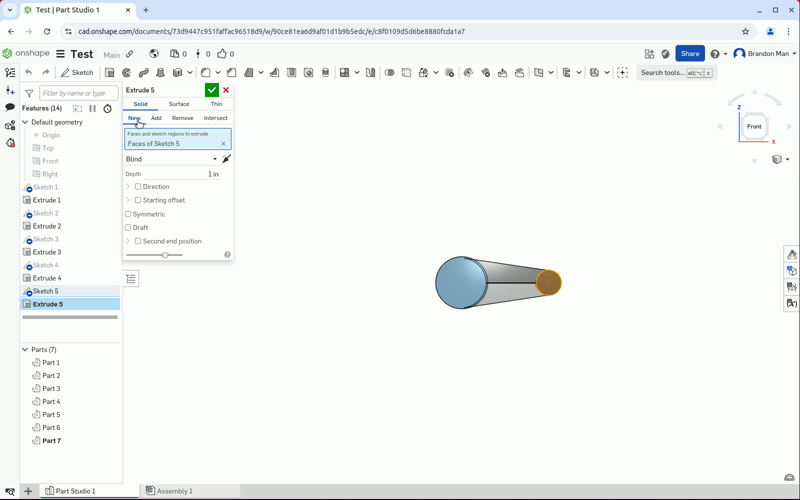
key(tab, 4)
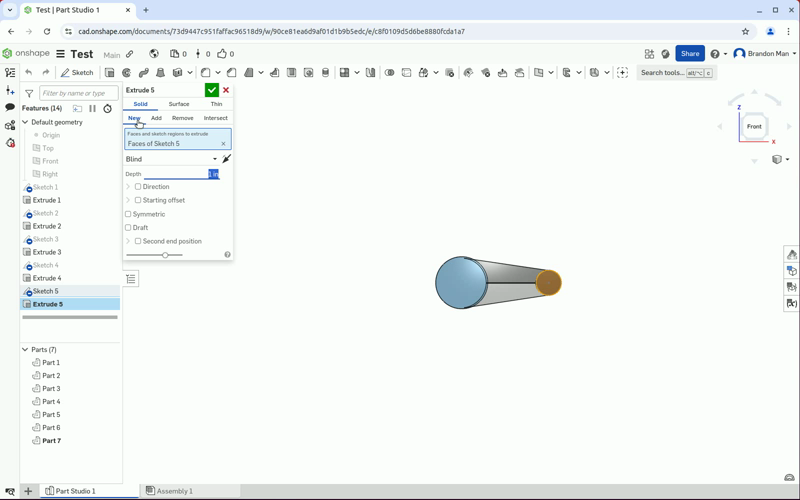
text(23.108)
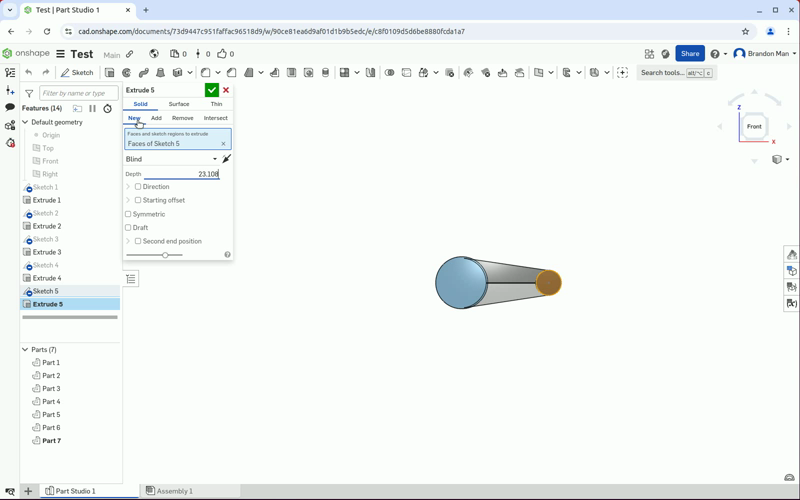
key(tab, 3)
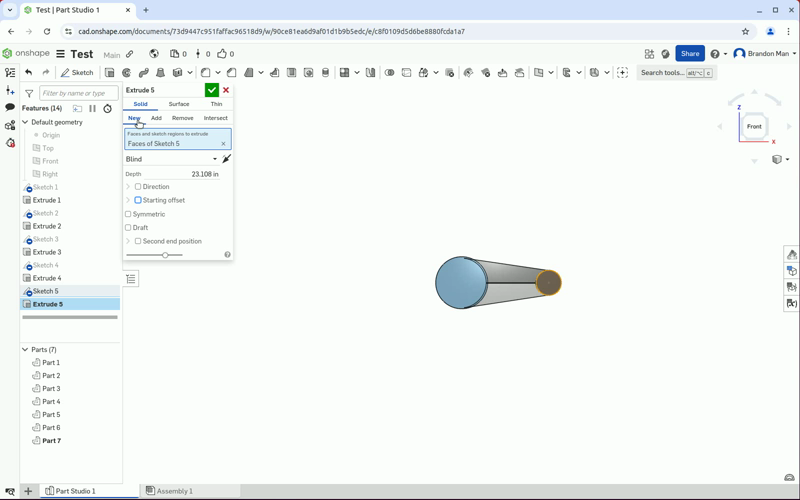
key(tab, 2)
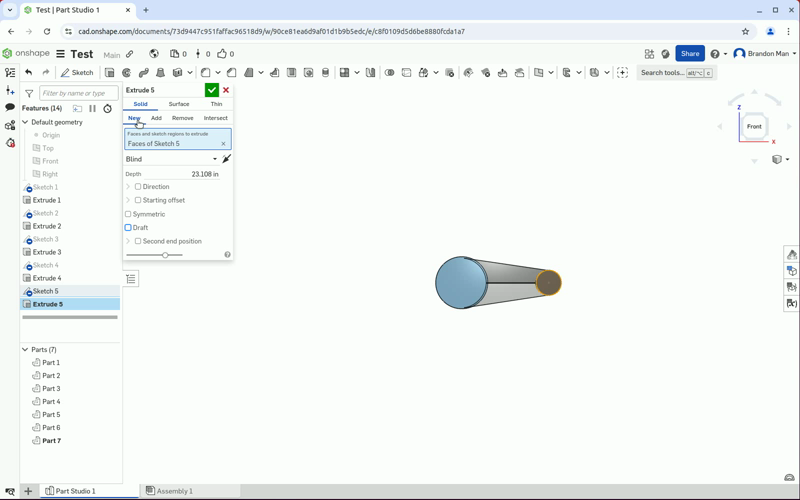
key(space)
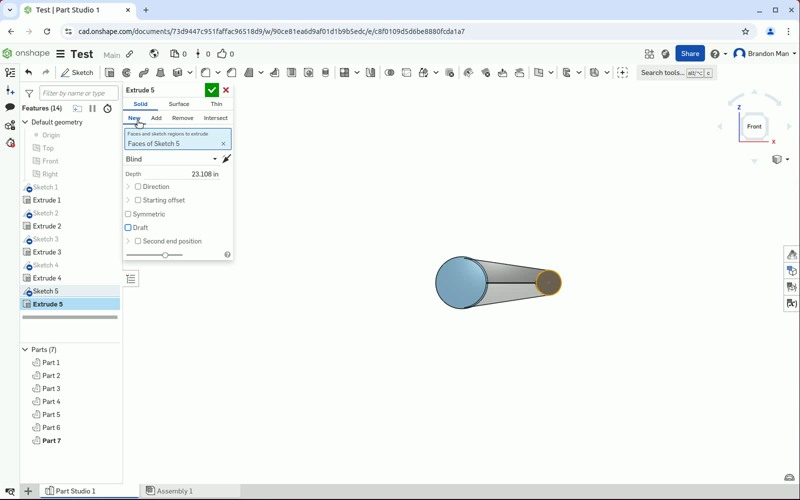
key(tab, 3)
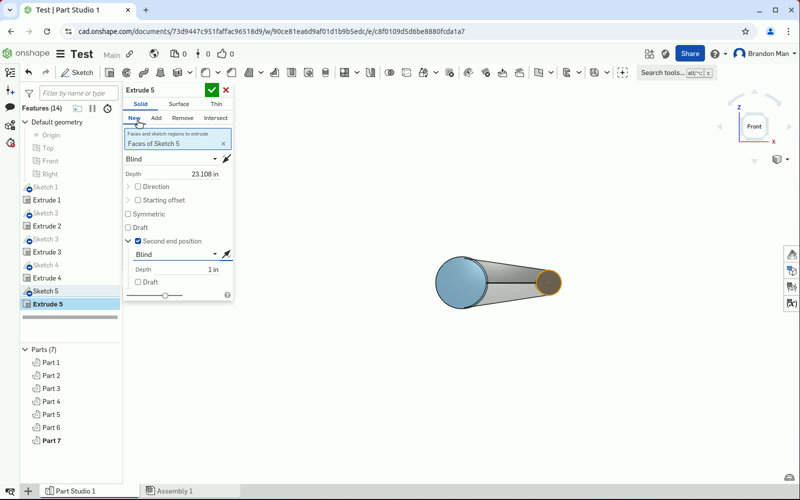
text(20.46)
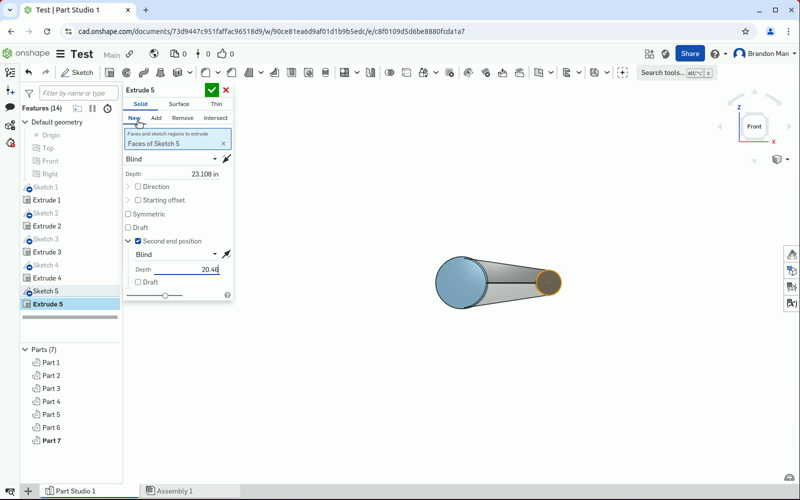
key(enter)
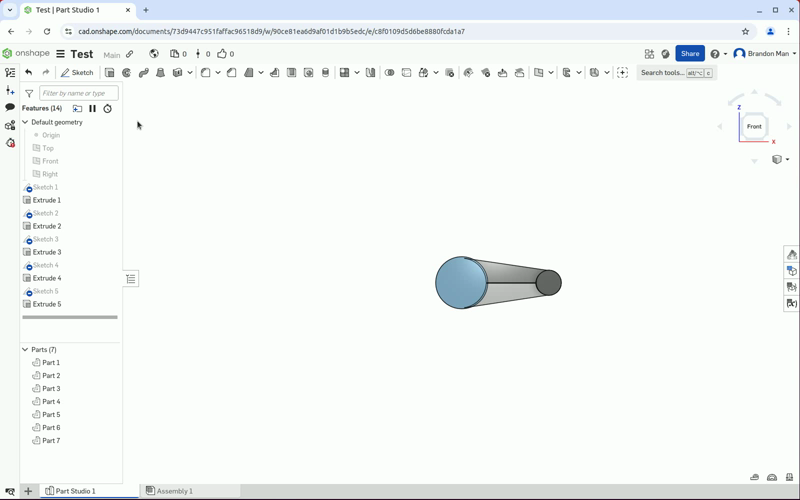
key(shift+h)
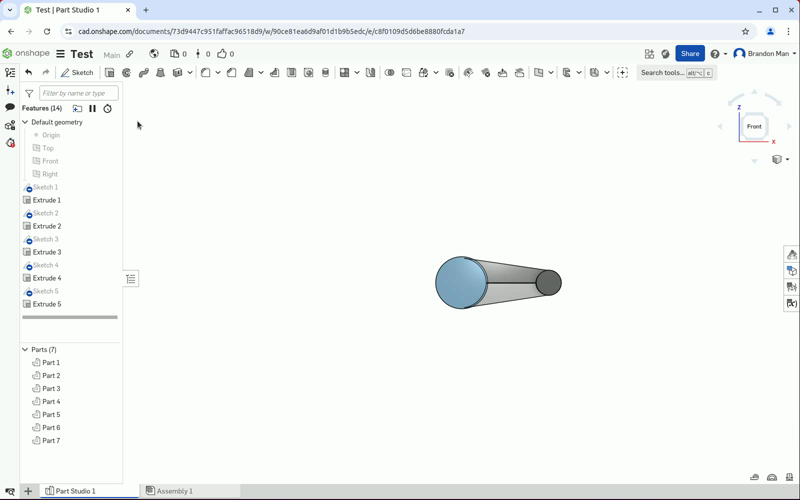
key(shift+h)
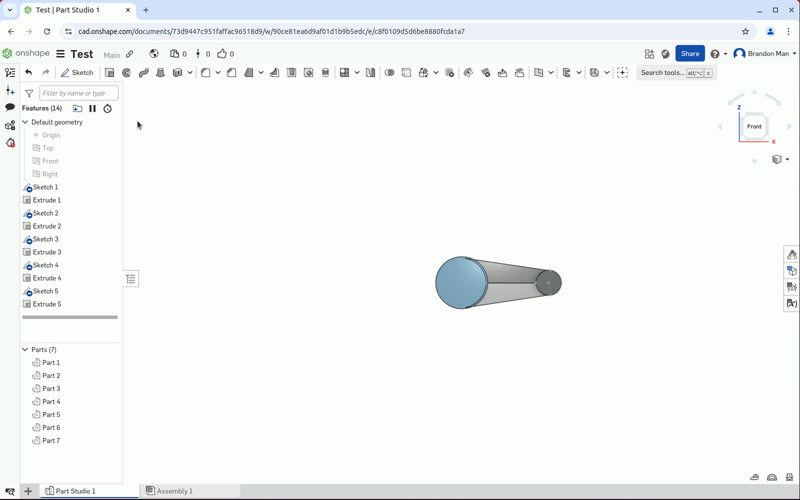
key(shift+7)
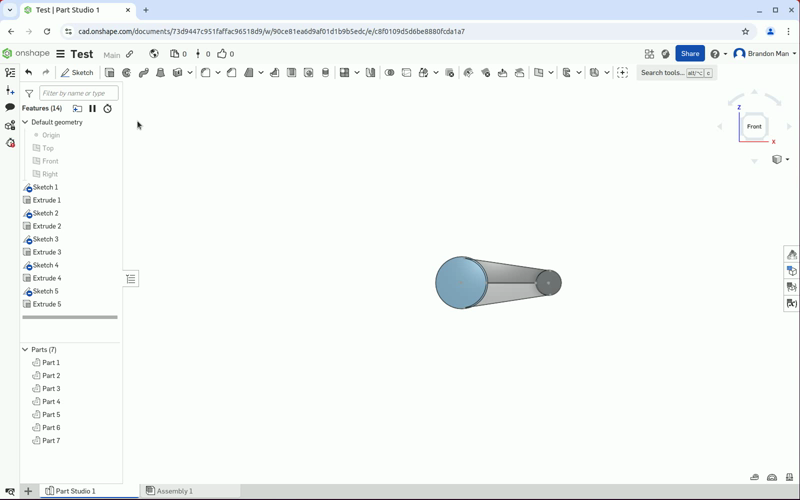
key(left, 2)
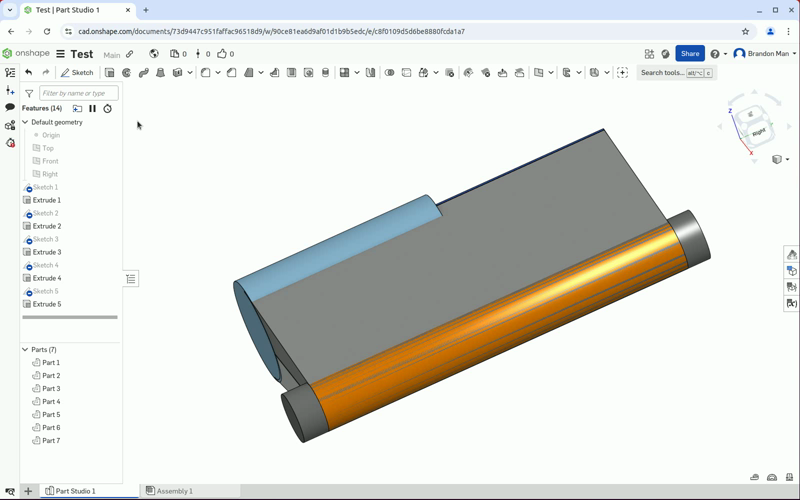
key(down, 2)
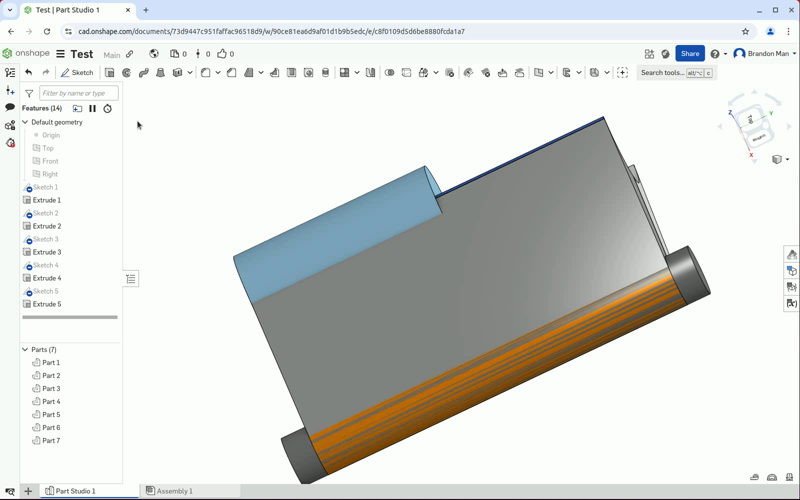
key(up, 2)
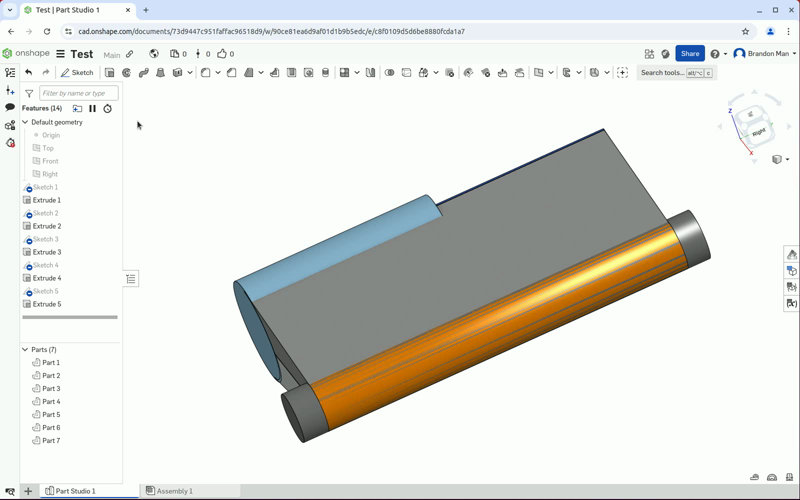
key(right, 2)
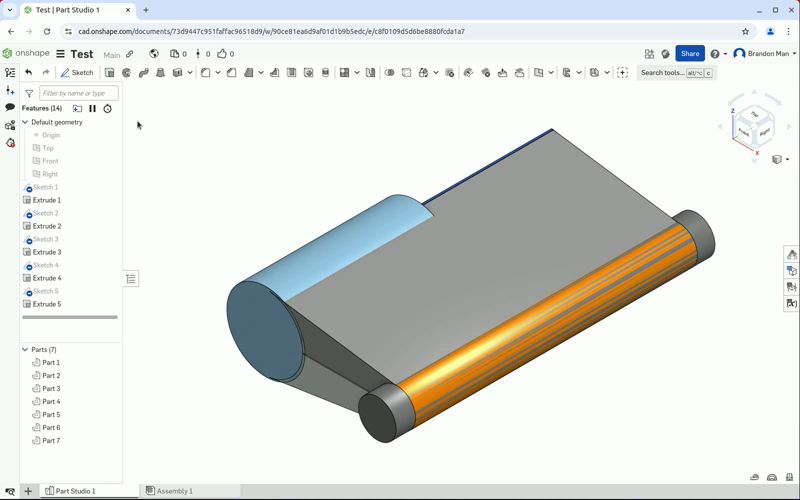
mouse_move(73, 189)
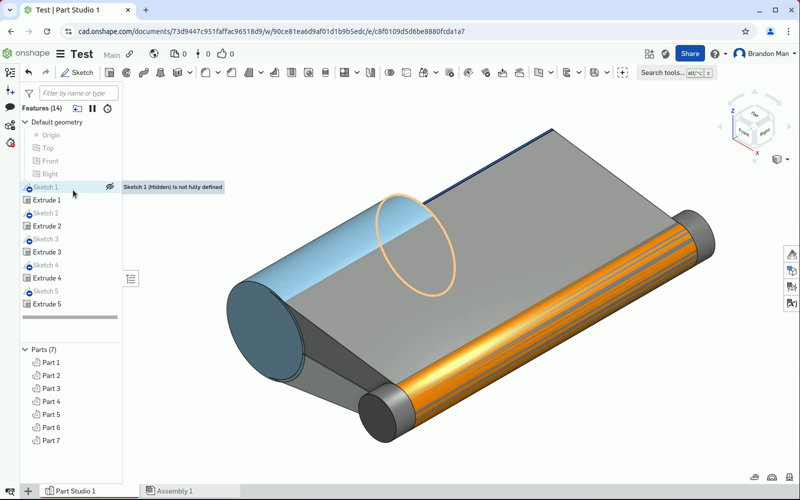
click(73, 189)